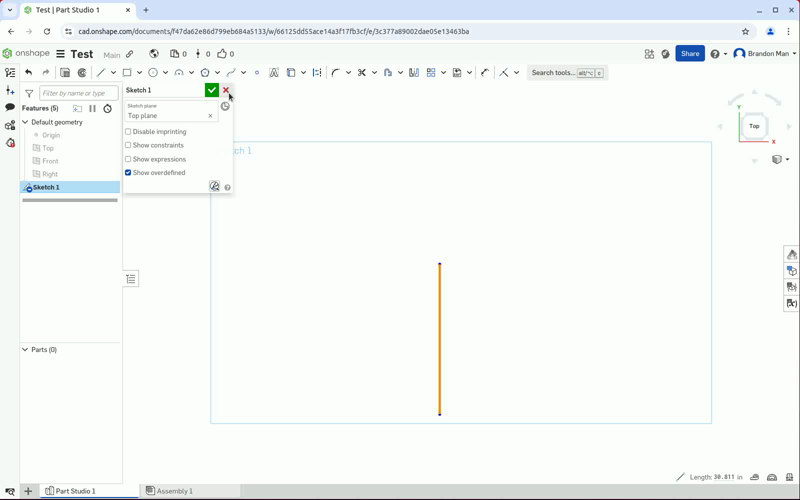
key(shift+h)
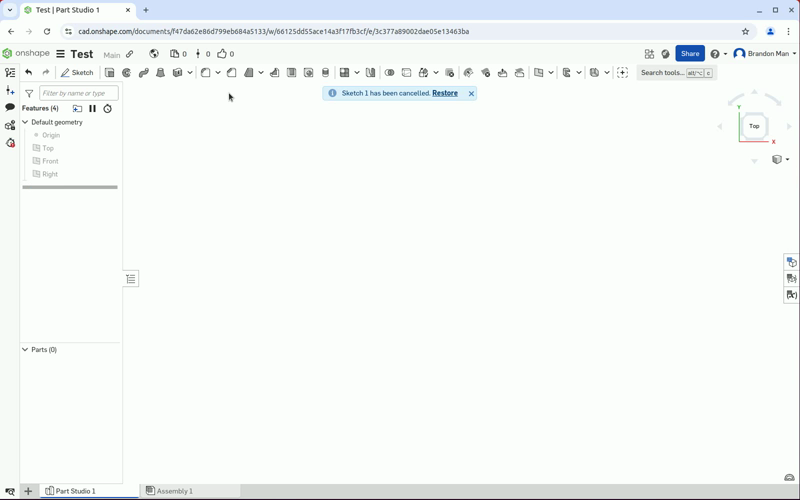
mouse_move(73, 352)
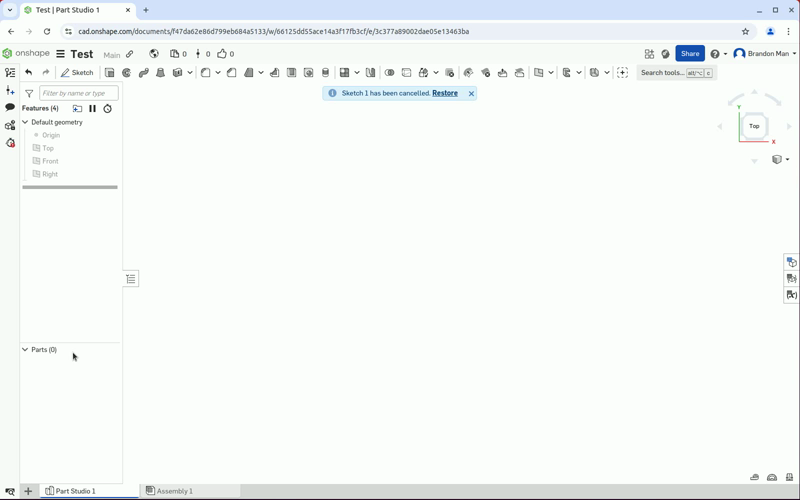
key(y)
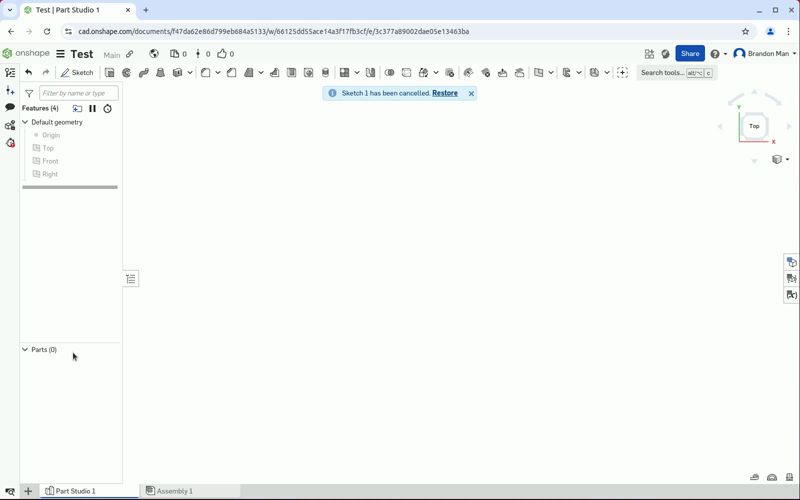
key(shift+p)
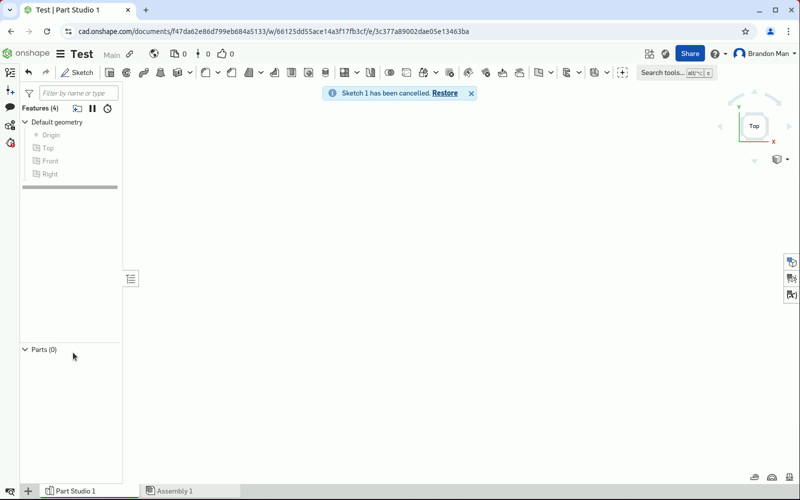
key(space)
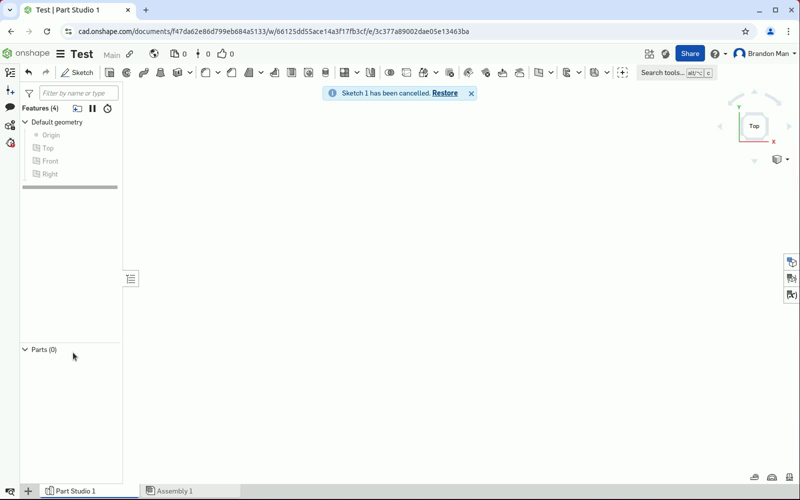
key_down(shift)
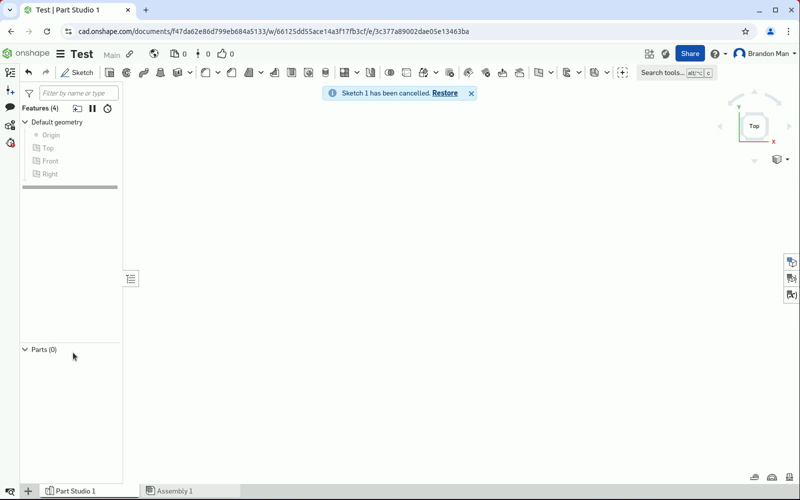
key(up)
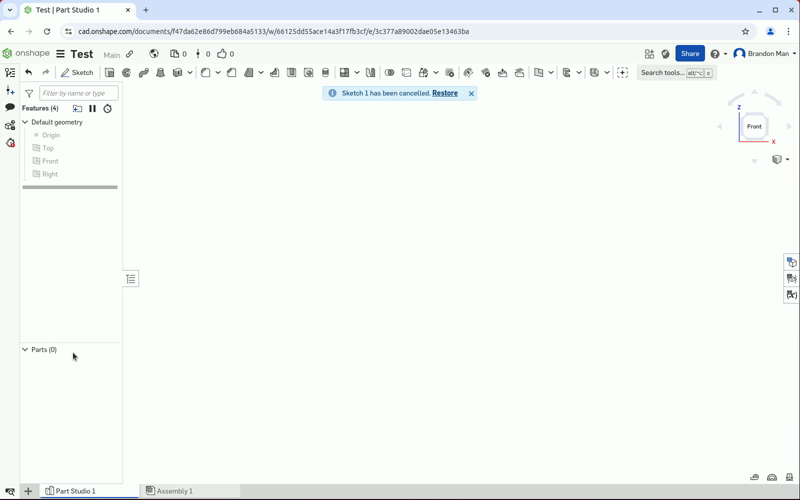
key_up(shift)
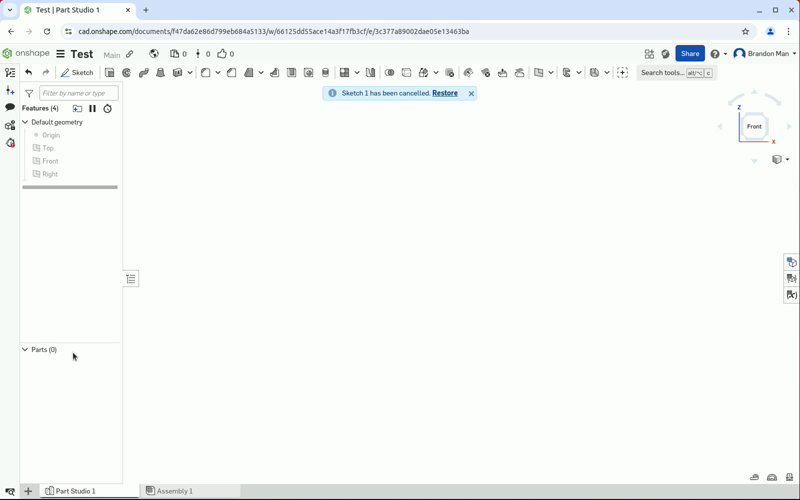
mouse_move(73, 352)
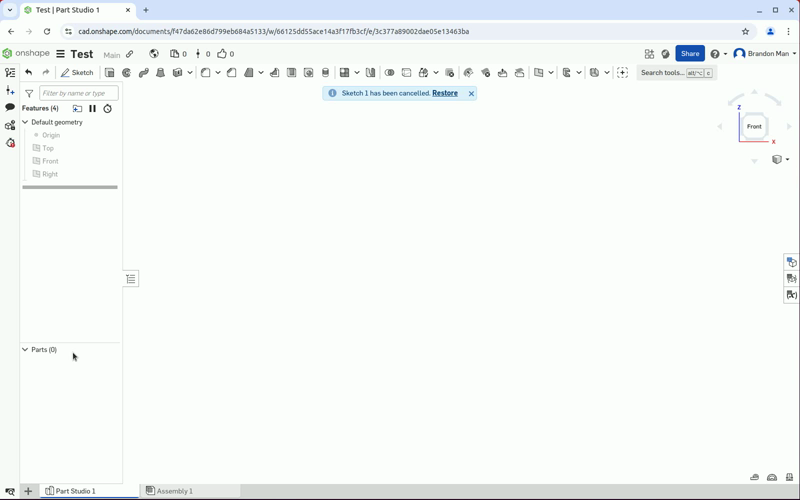
key(shift+y)
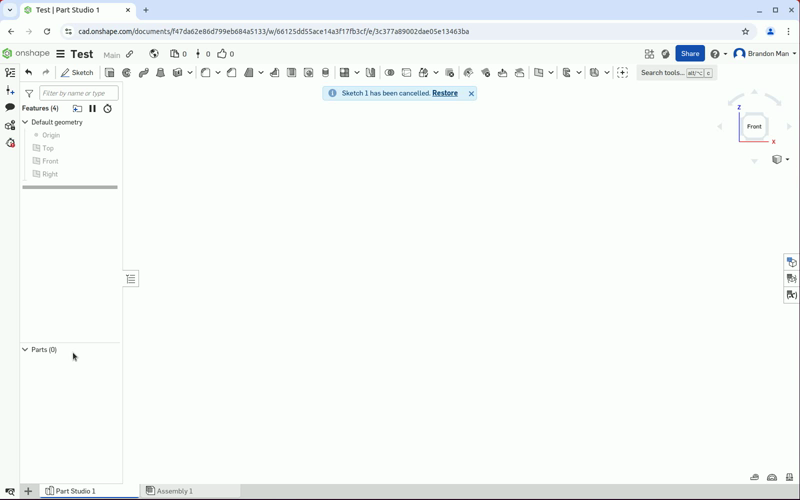
key(shift+s)
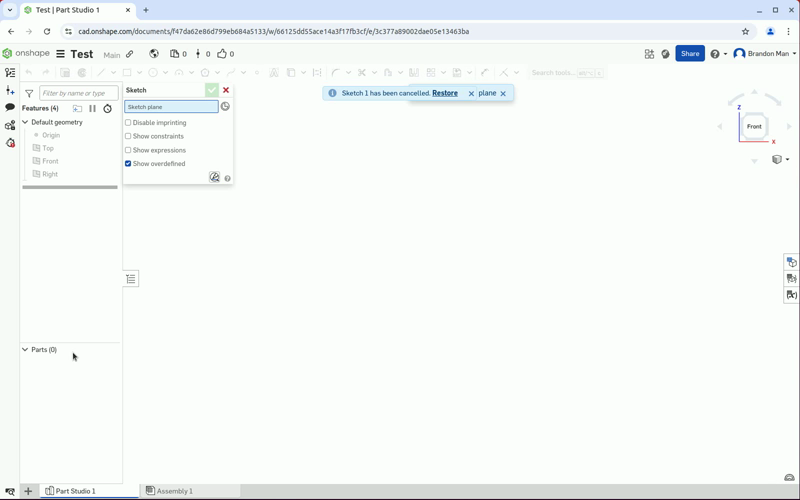
mouse_move(73, 163)
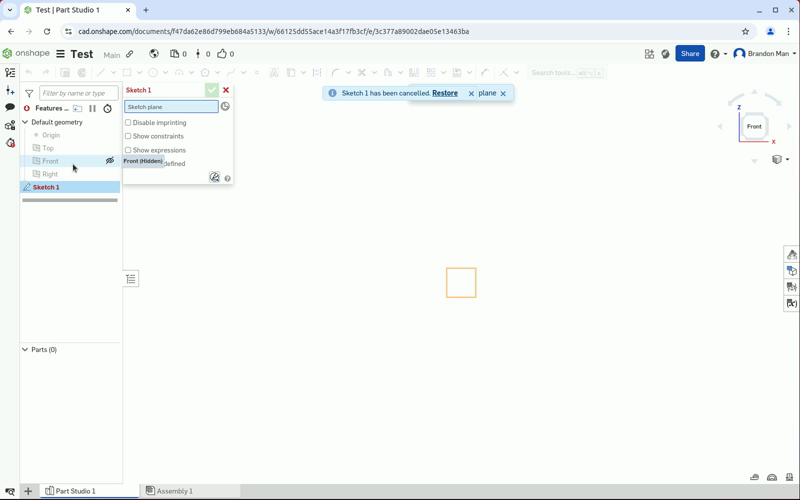
click(73, 163)
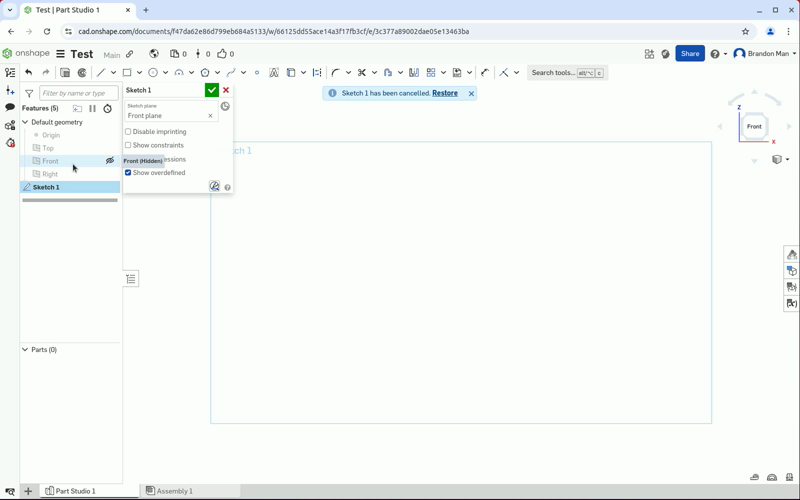
mouse_move(73, 352)
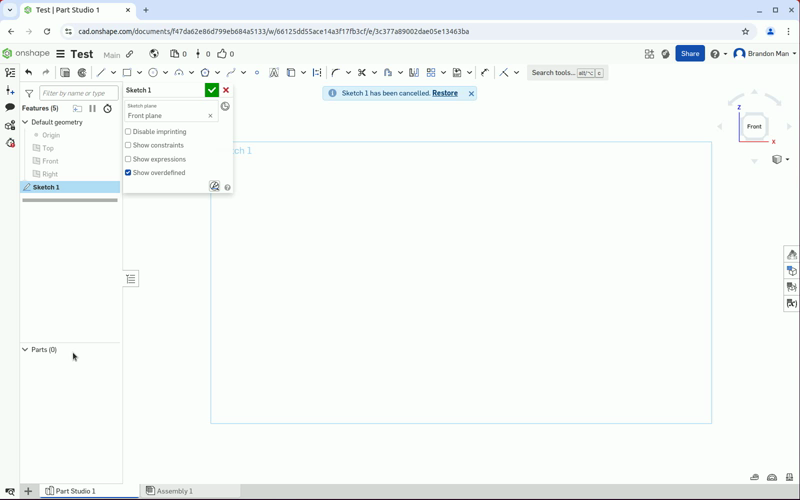
key(y)
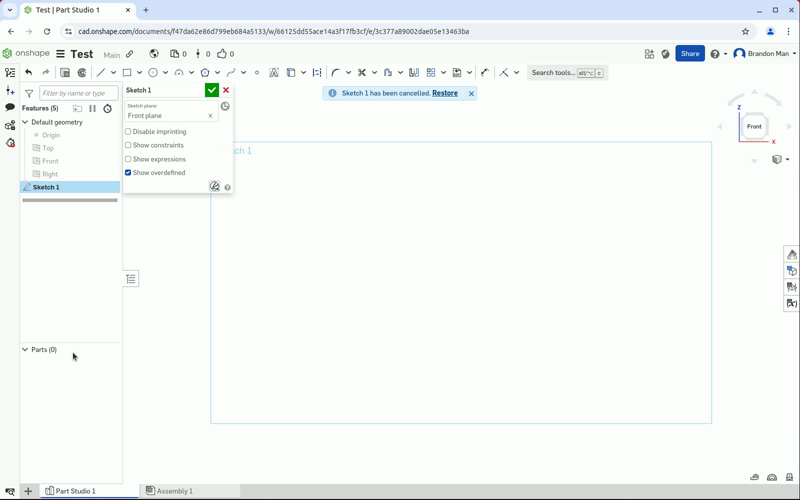
key(l)
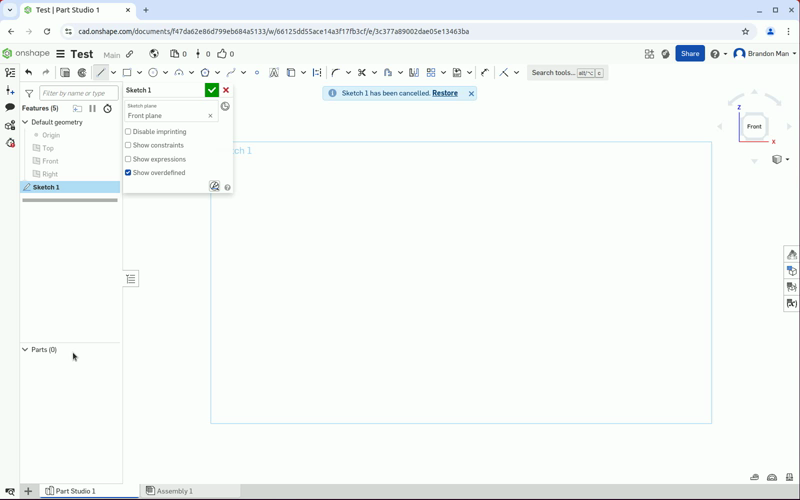
key_down(shift)
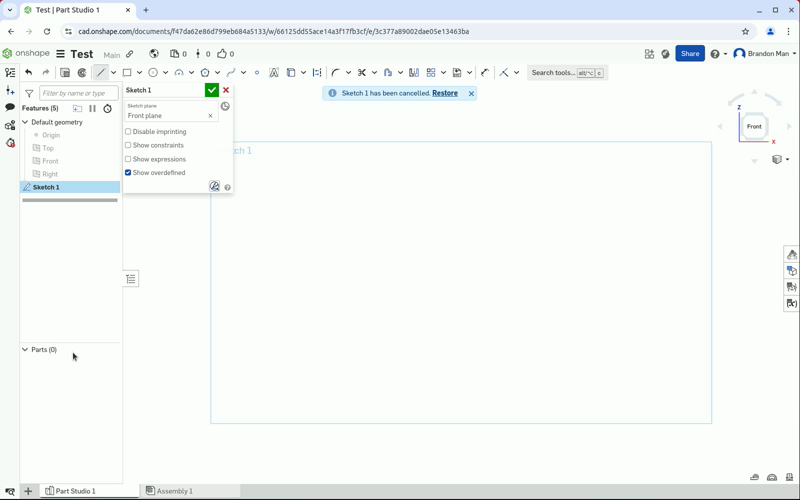
mouse_move(370, 282)
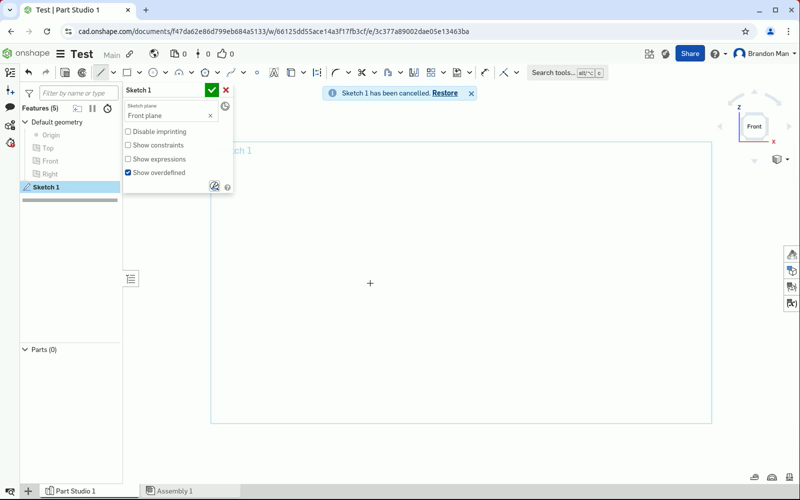
click(370, 282)
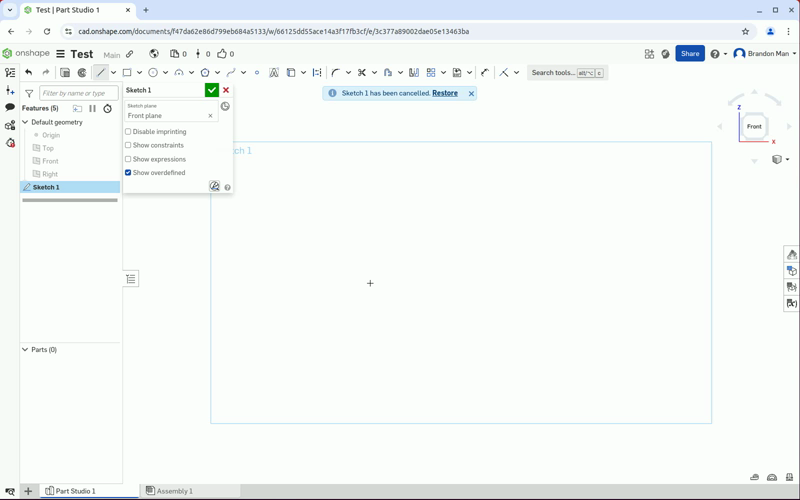
key_up(shift)
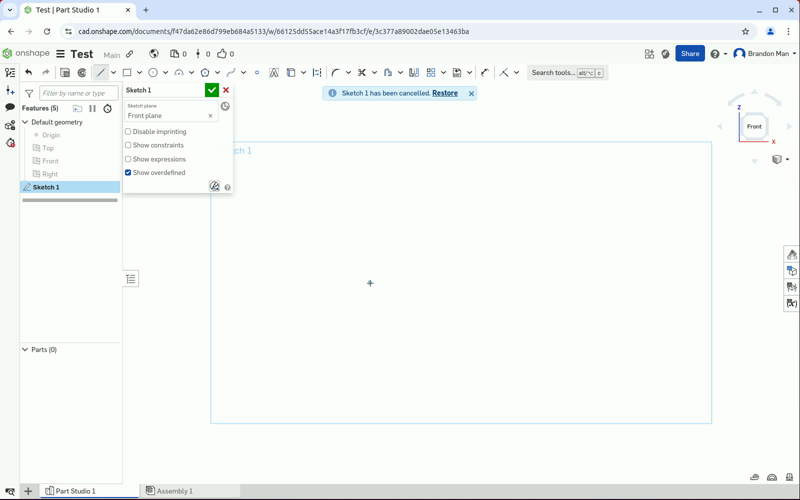
key_down(shift)
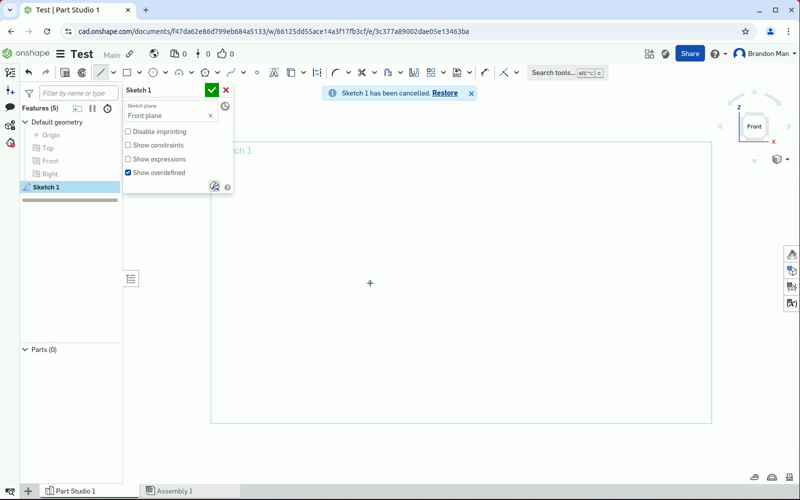
mouse_move(461, 282)
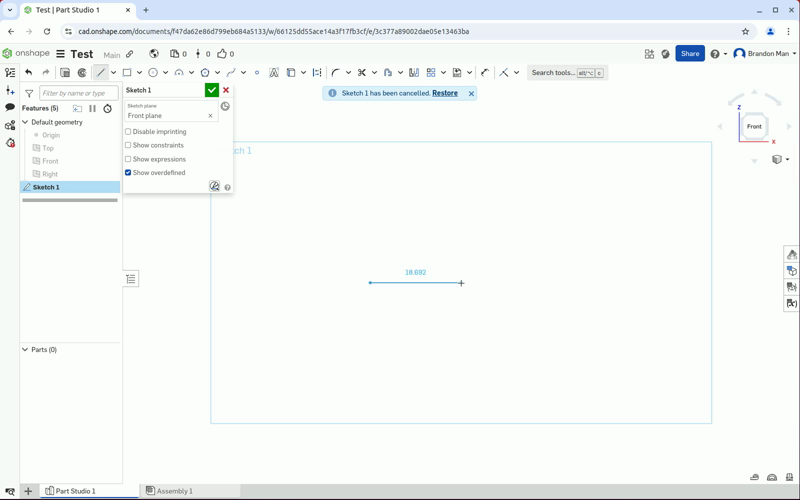
click(461, 282)
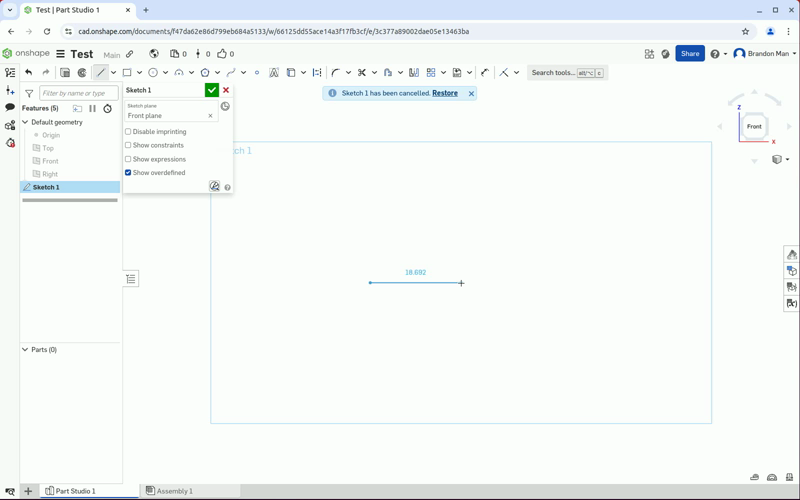
key_up(shift)
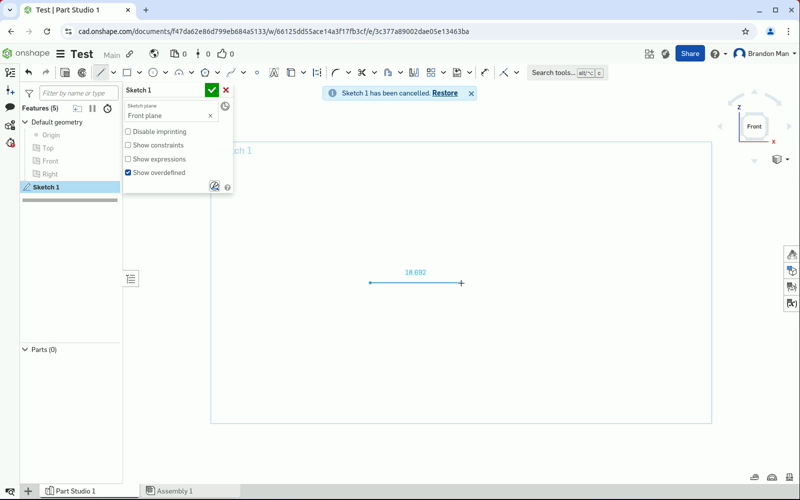
key_down(shift)
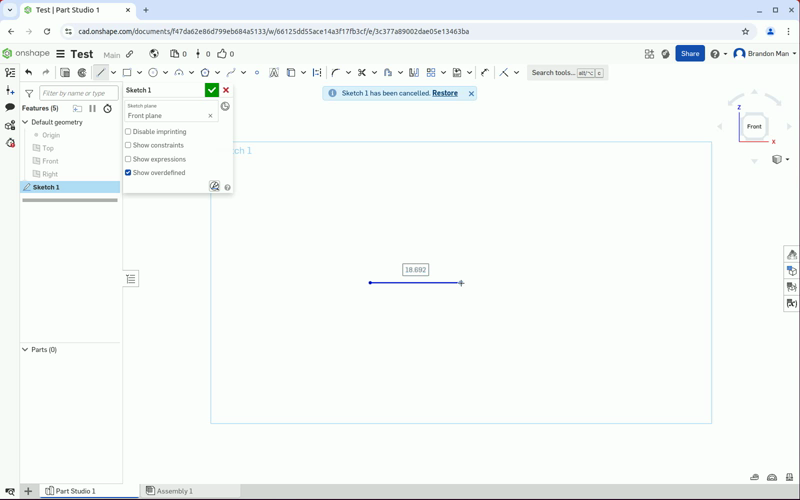
mouse_move(461, 192)
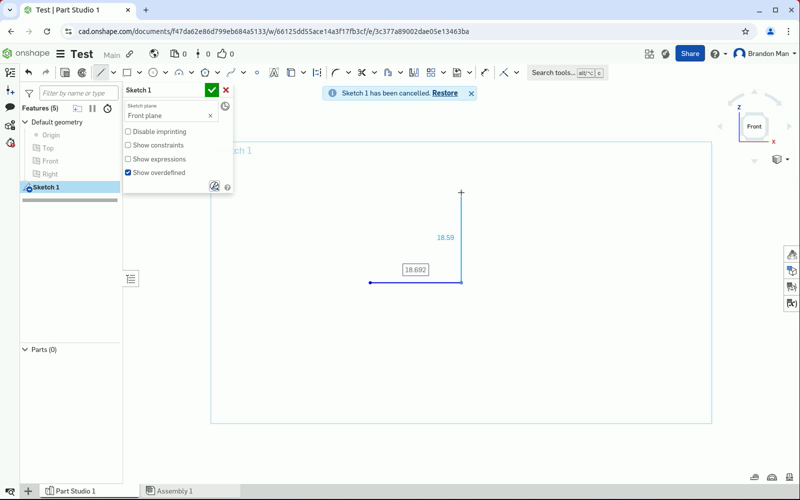
click(461, 192)
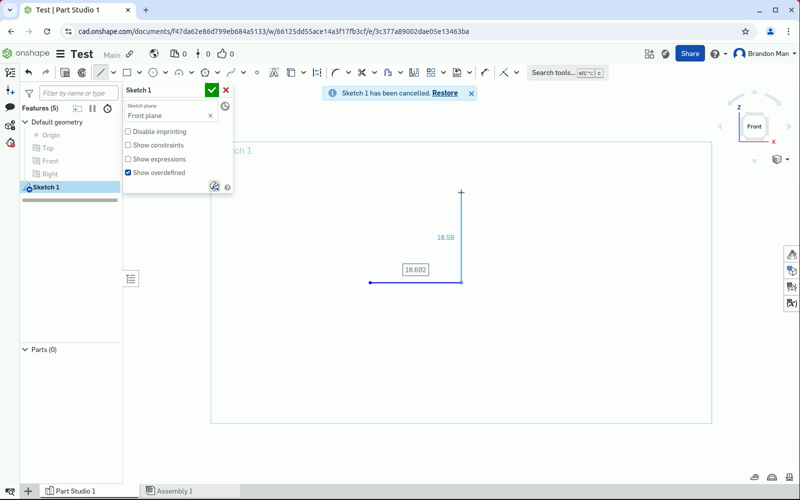
key_up(shift)
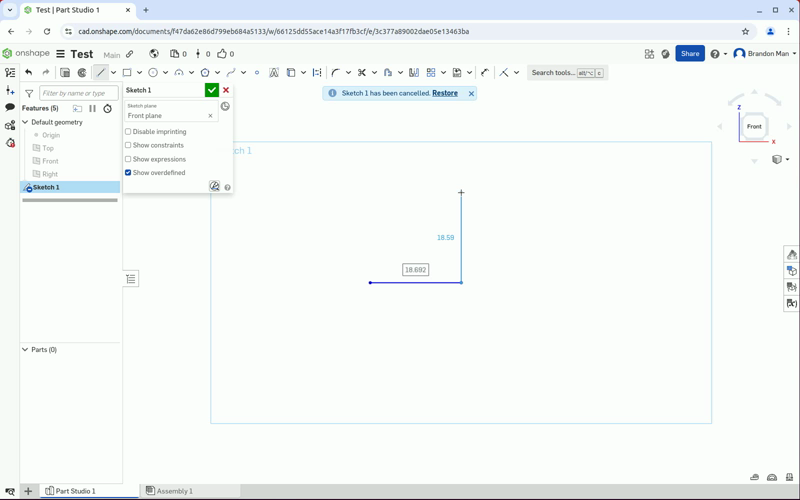
key_down(shift)
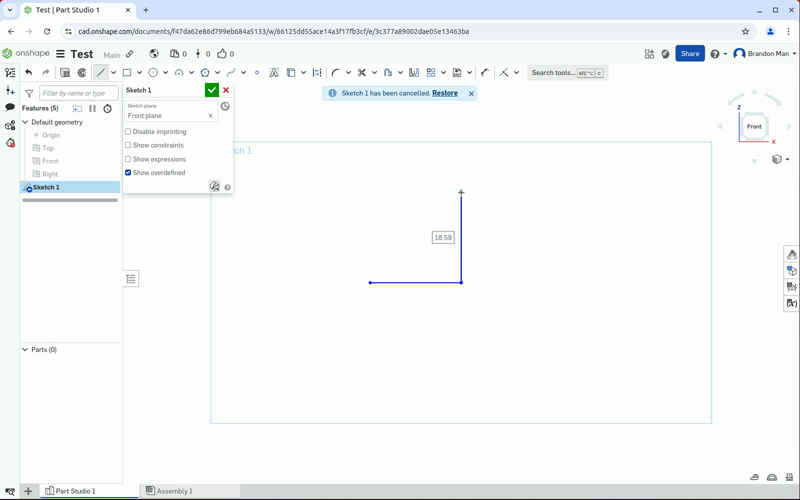
mouse_move(370, 192)
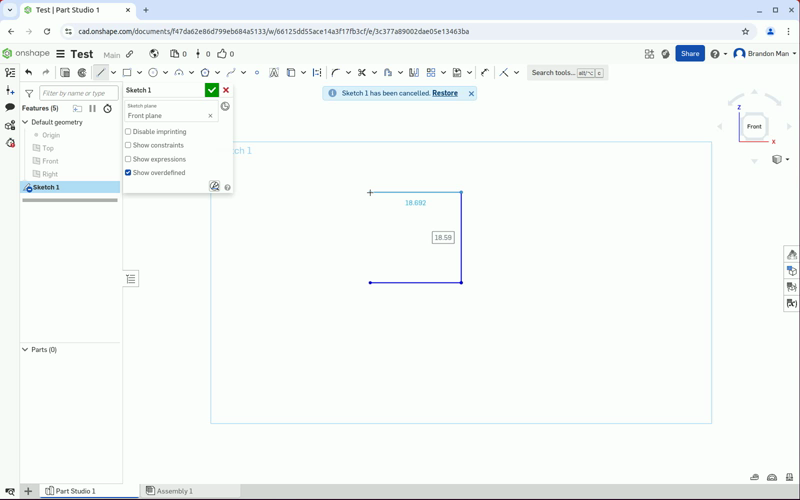
click(370, 192)
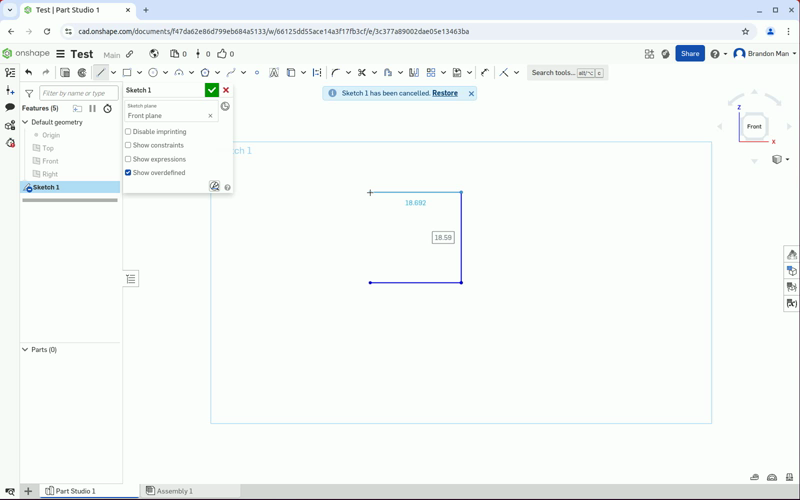
key_up(shift)
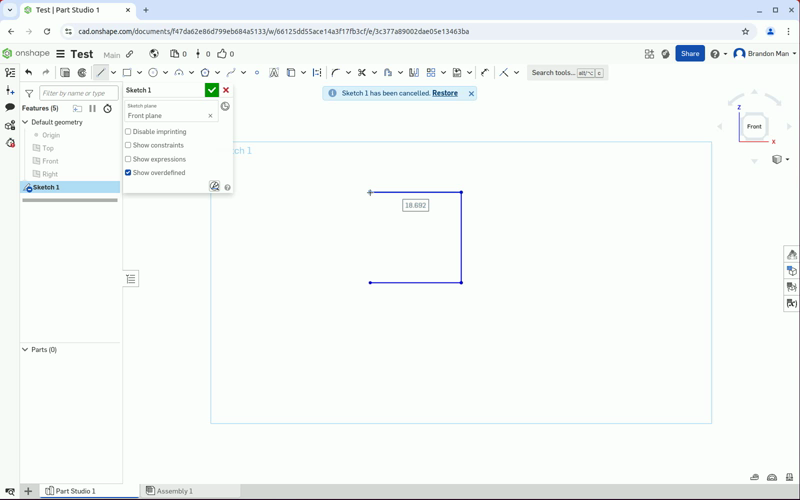
key_down(shift)
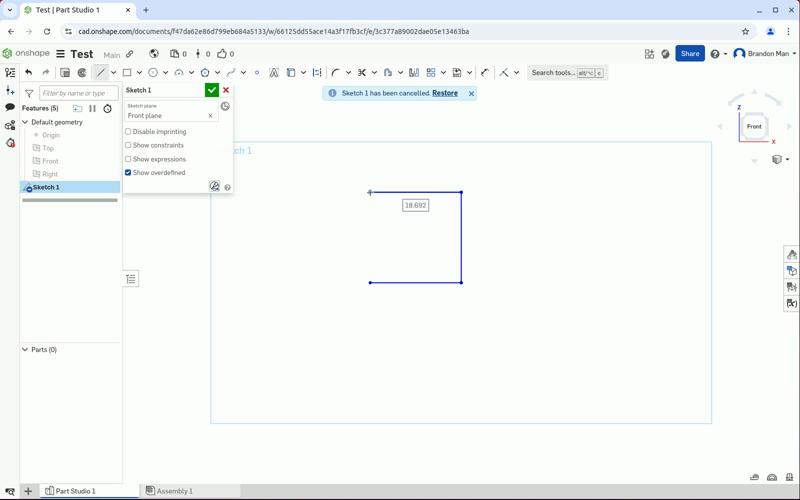
mouse_move(370, 282)
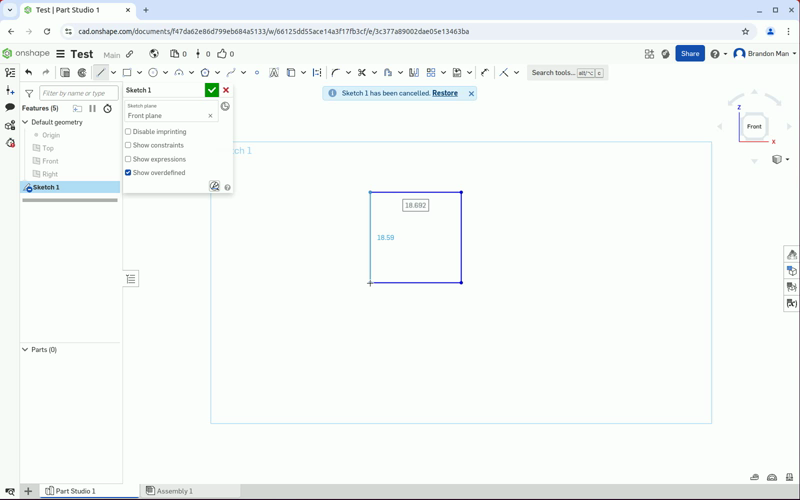
key_up(shift)
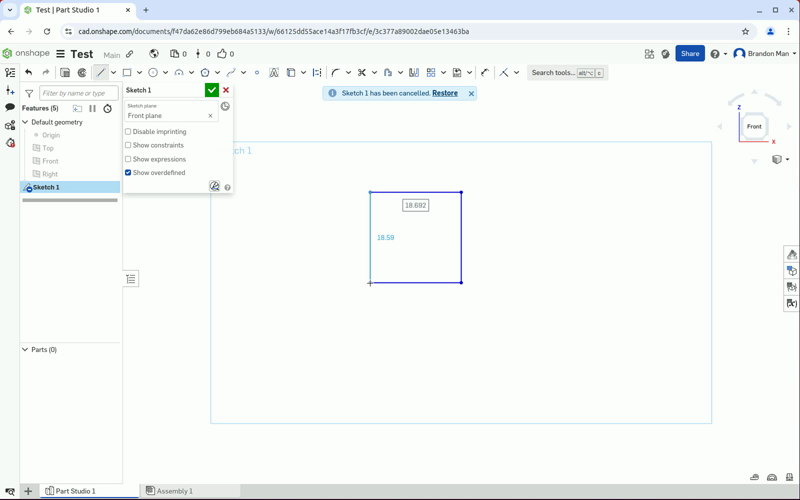
click(370, 282)
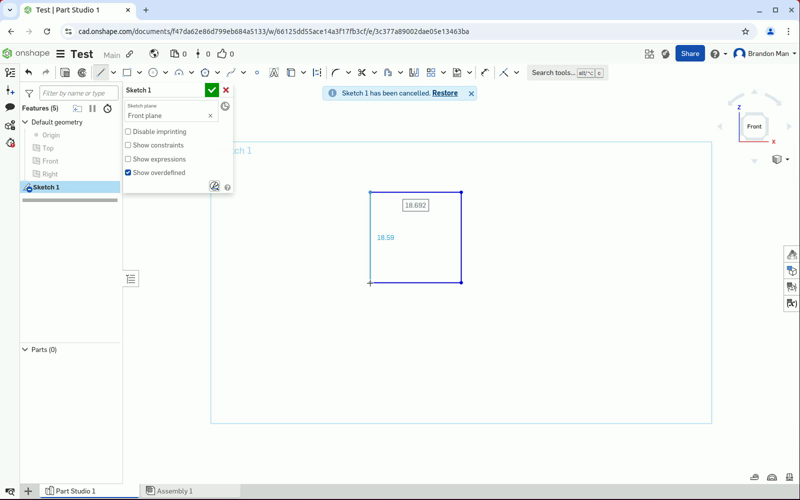
key(esc)
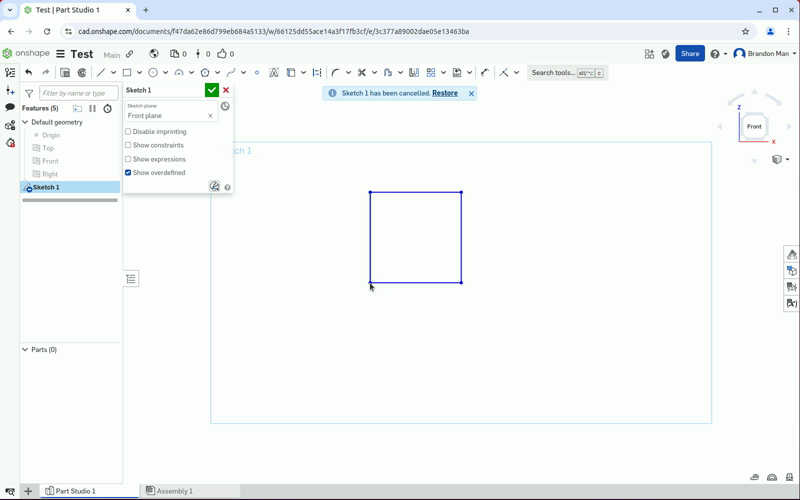
mouse_move(430, 242)
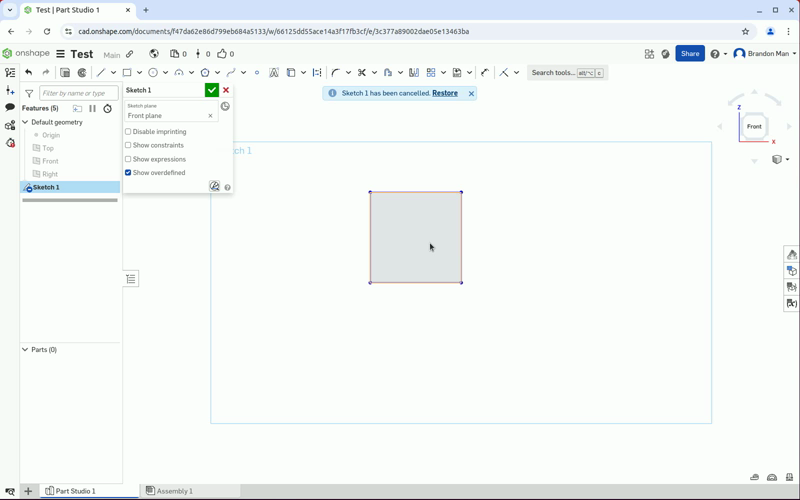
click(430, 242)
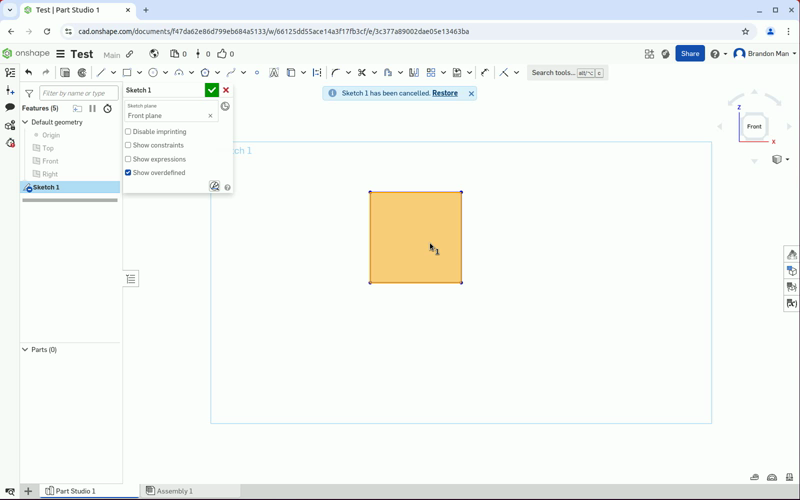
mouse_move(73, 352)
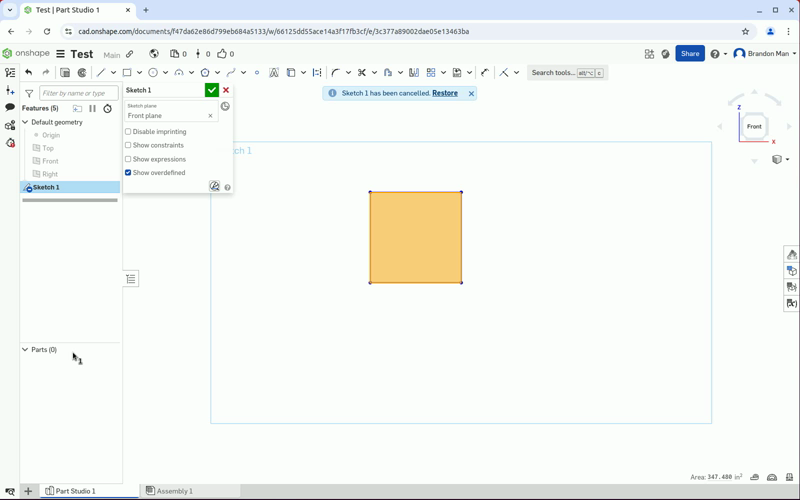
key(shift+y)
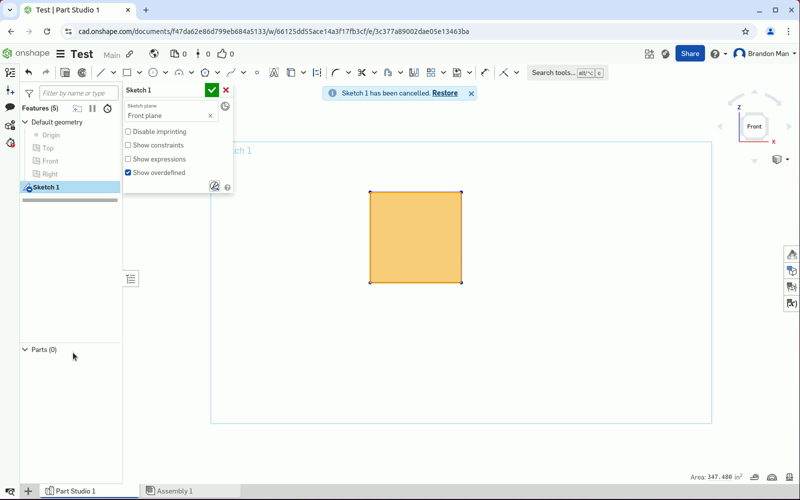
key(shift+e)
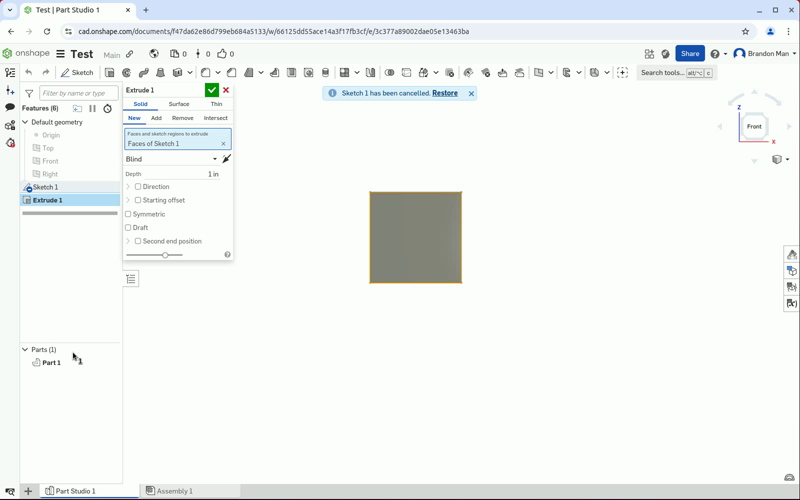
mouse_move(143, 106)
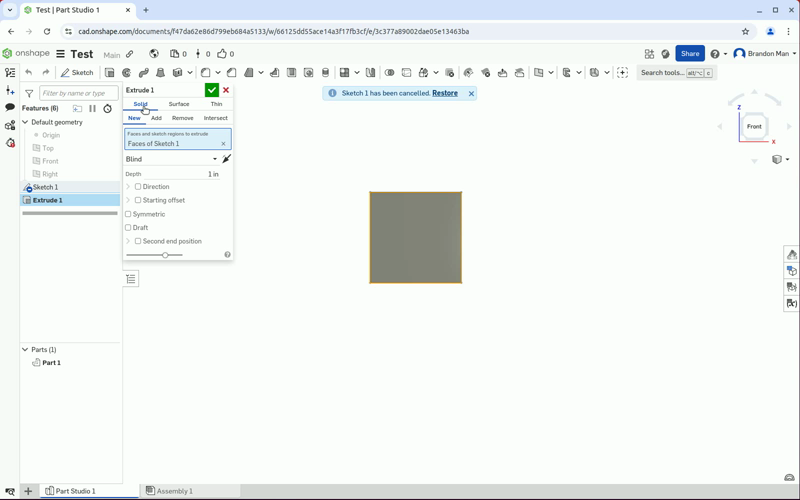
click(143, 106)
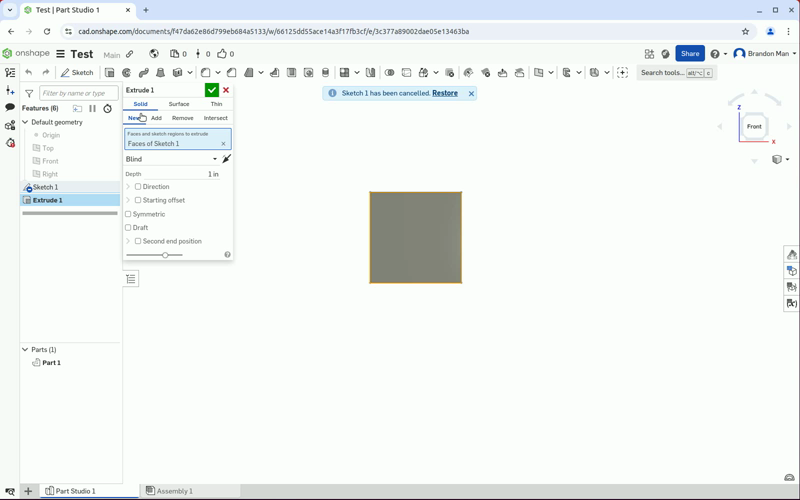
mouse_move(137, 120)
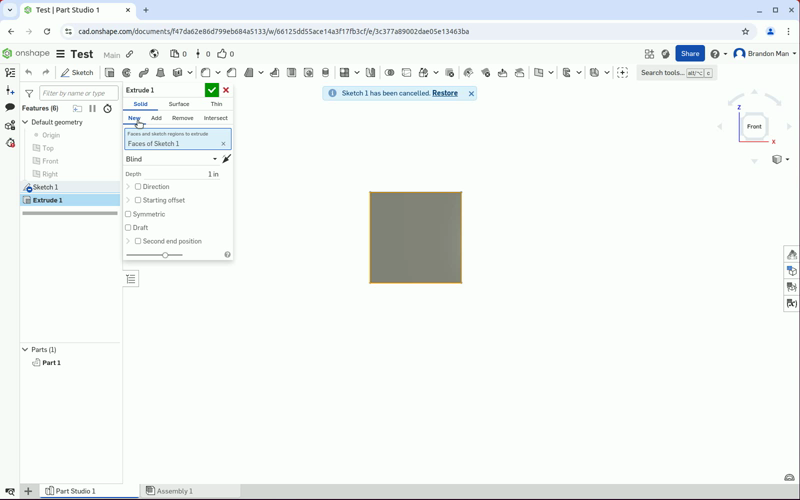
click(137, 120)
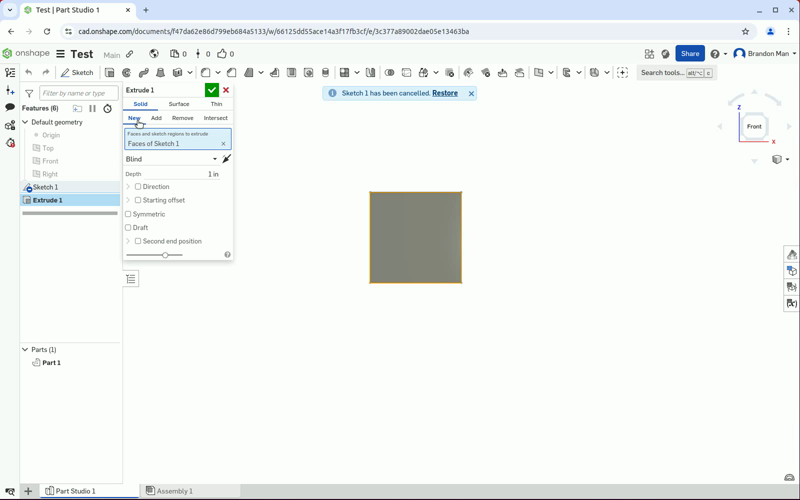
key(tab, 4)
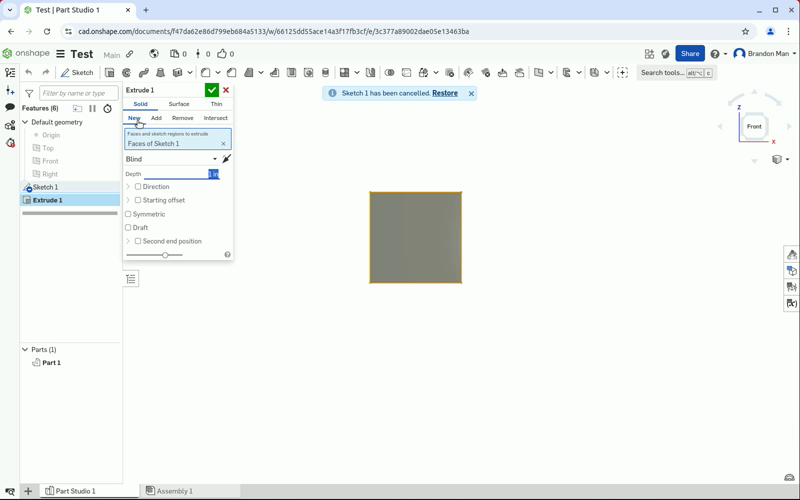
text(18.535)
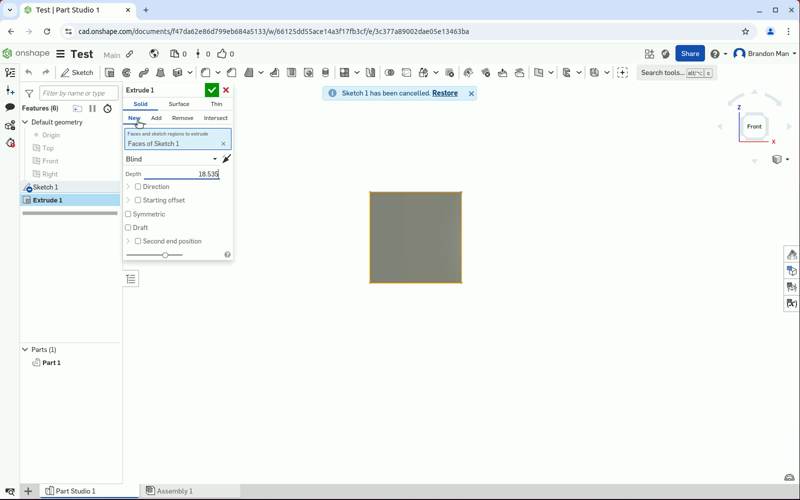
key(enter)
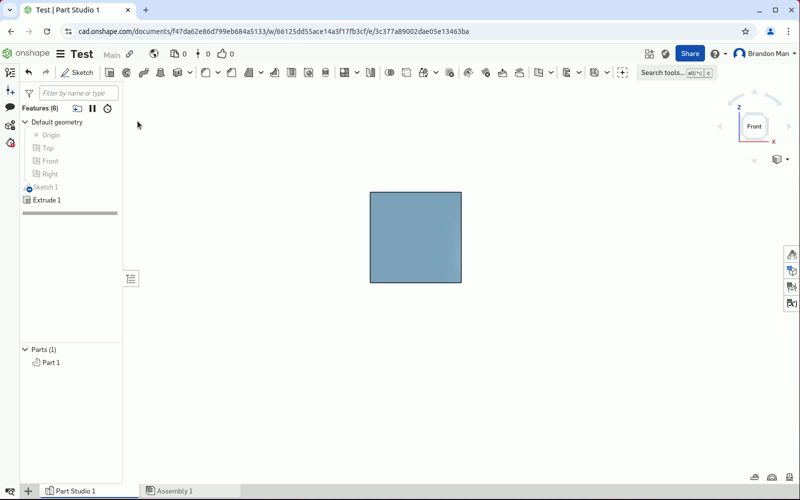
key(shift+h)
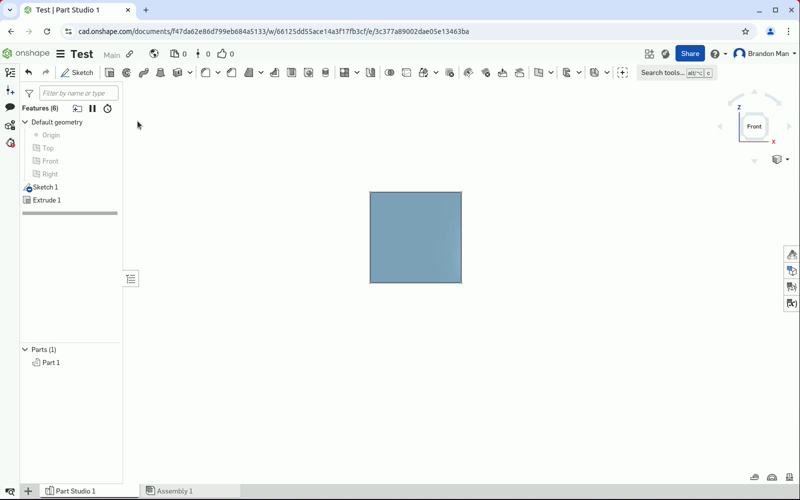
key(shift+h)
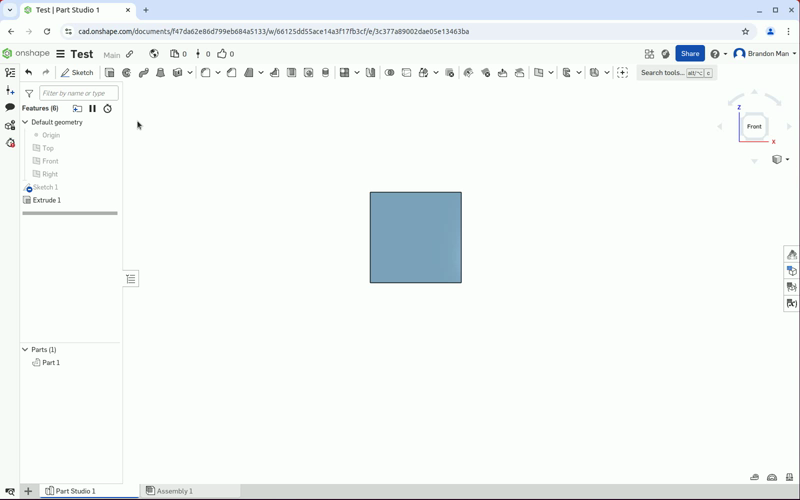
mouse_move(73, 189)
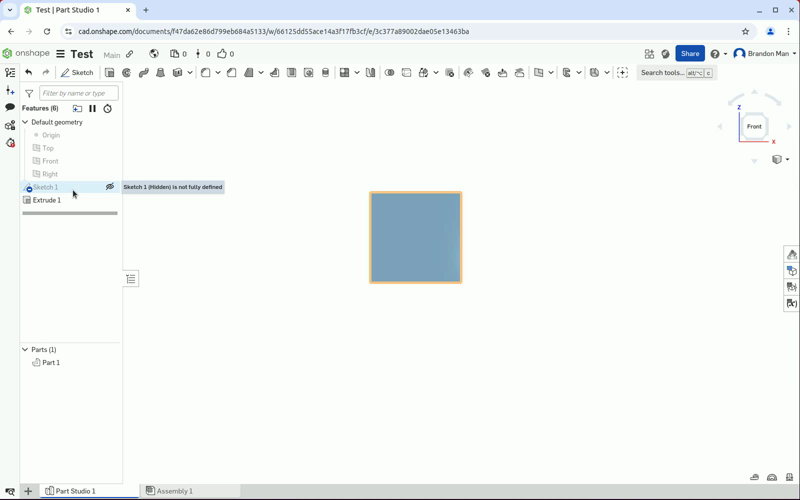
click(73, 189)
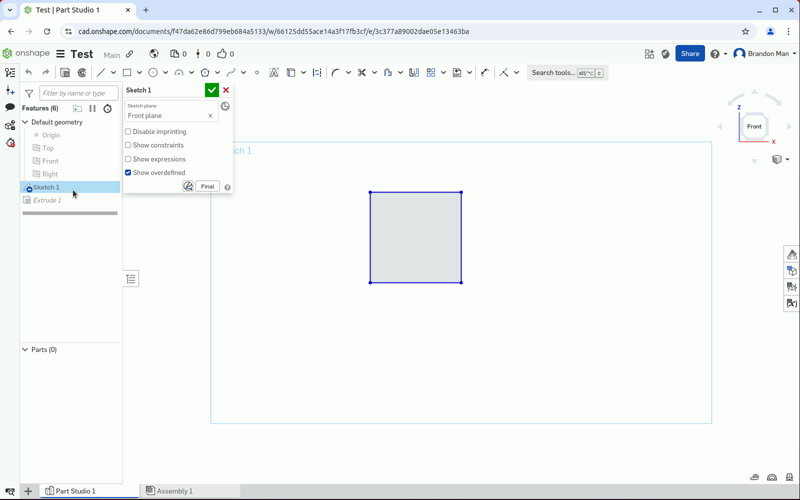
mouse_move(229, 92)
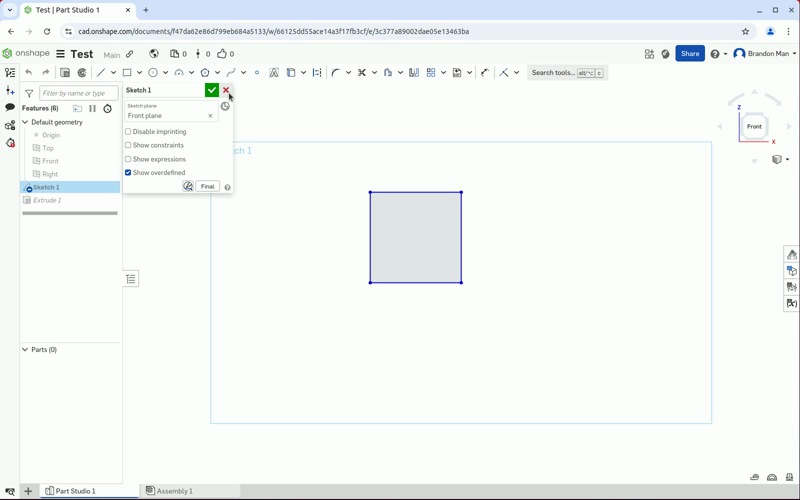
click(229, 92)
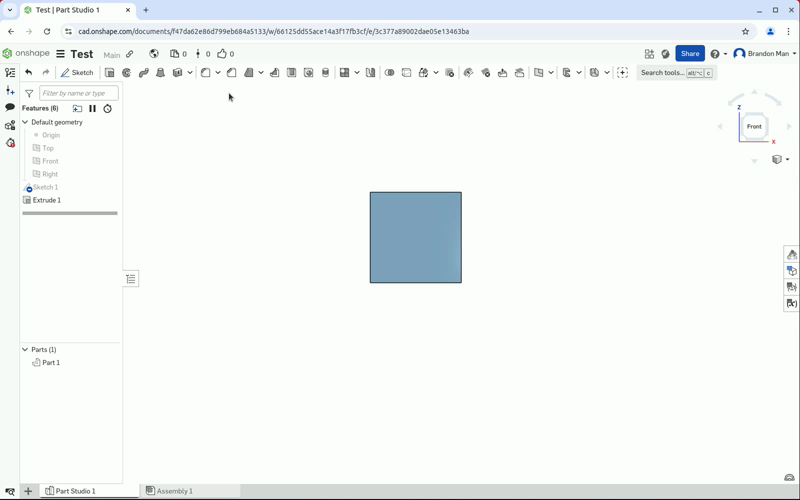
mouse_move(73, 352)
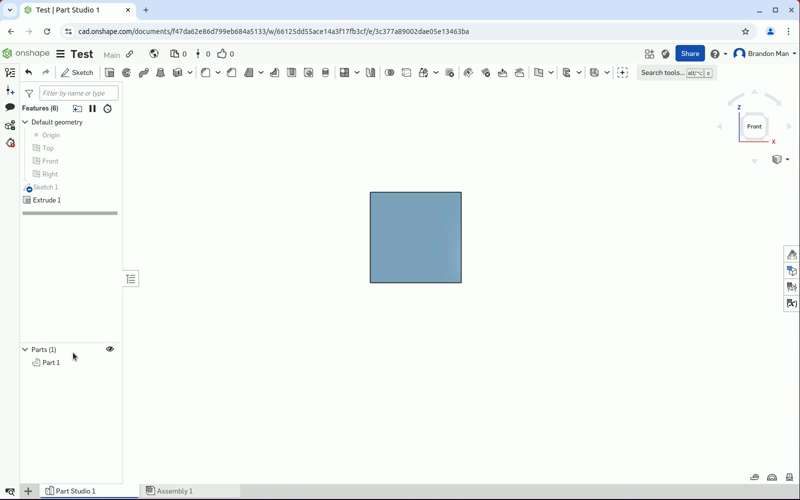
key(y)
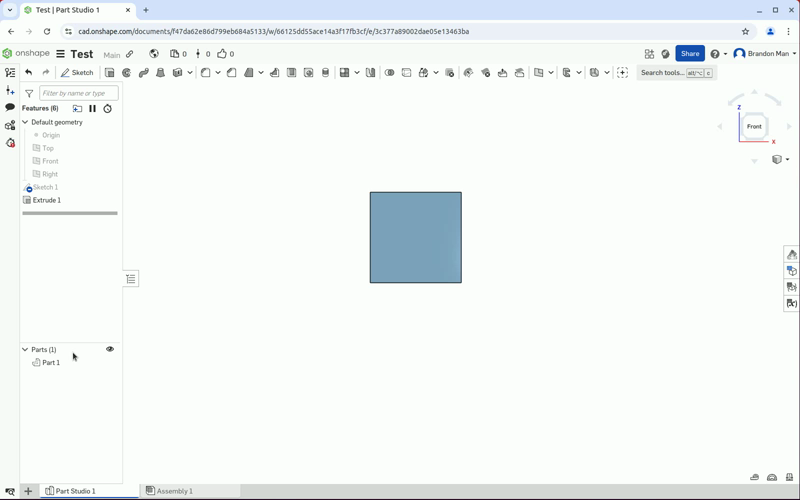
key(shift+p)
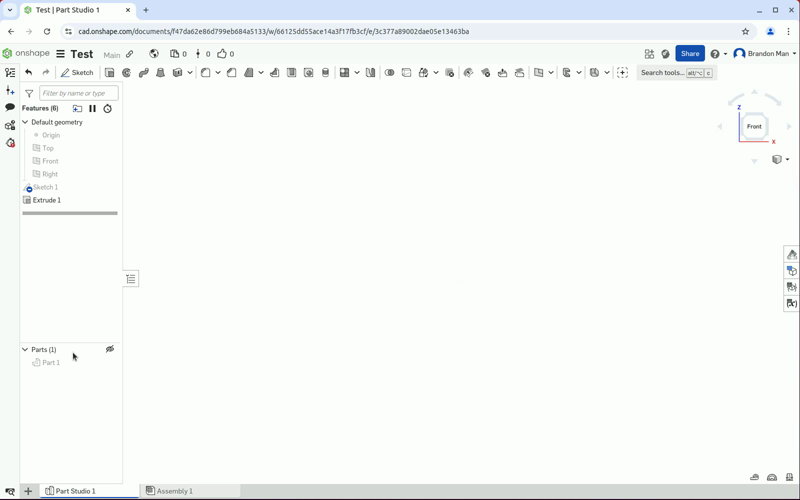
key(space)
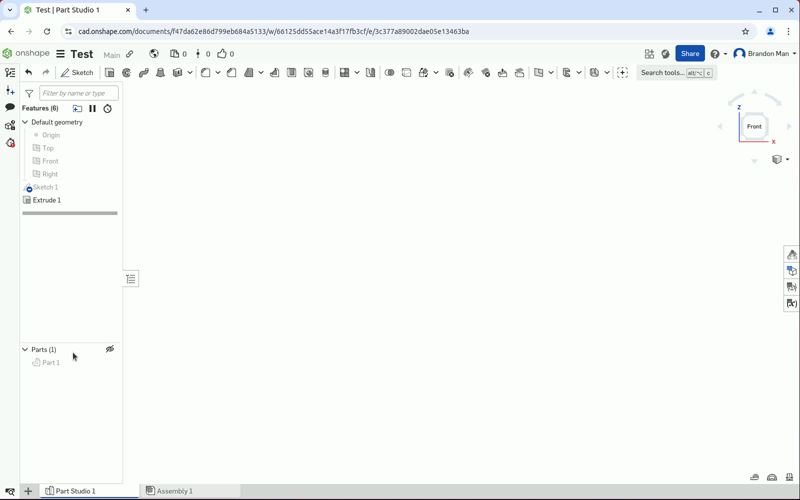
key_down(shift)
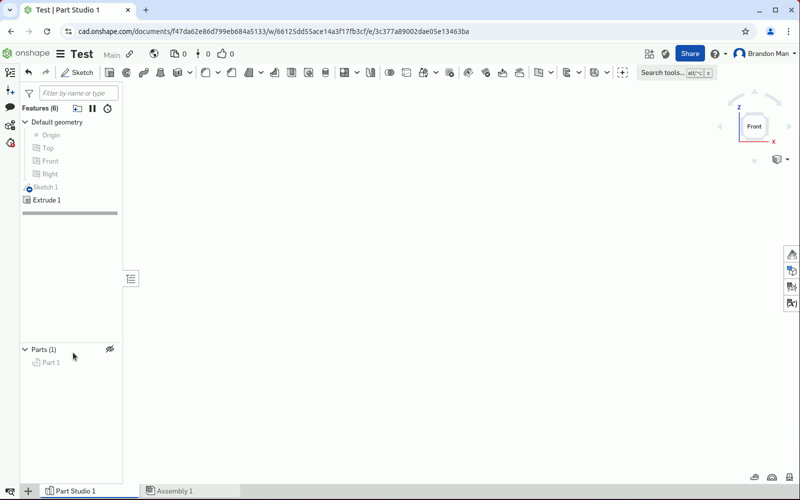
key(left)
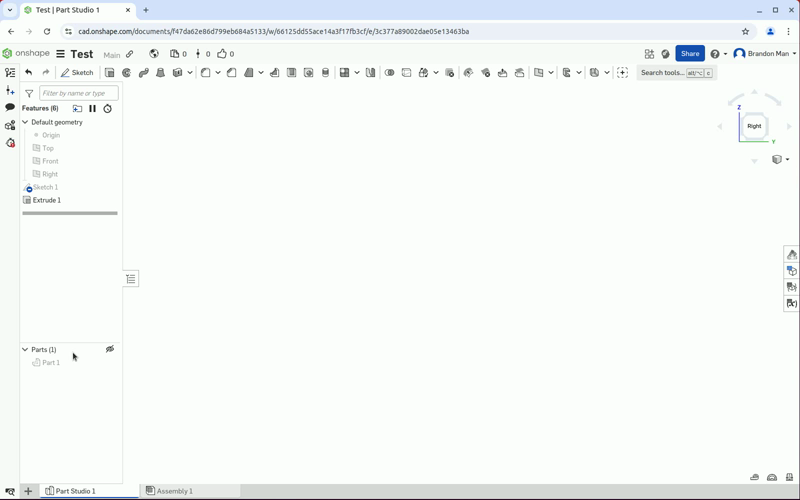
key_up(shift)
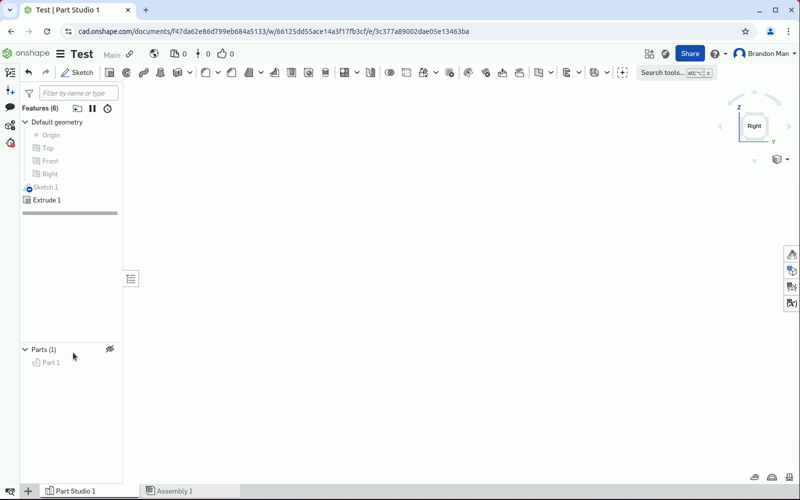
mouse_move(73, 352)
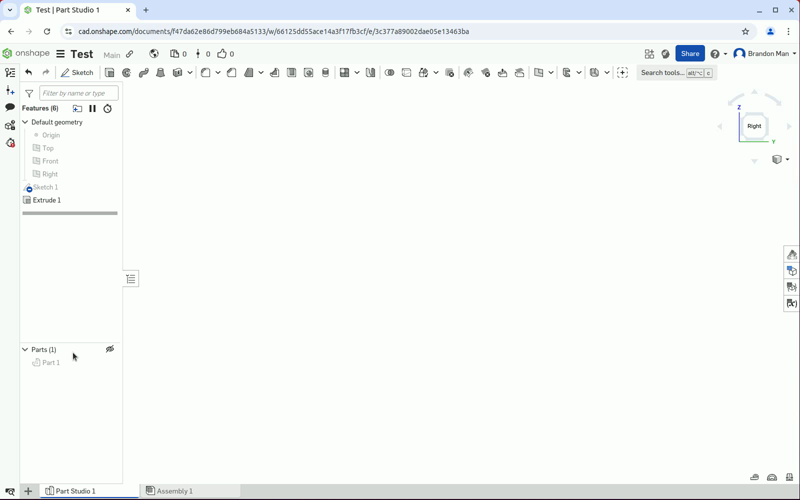
key(shift+y)
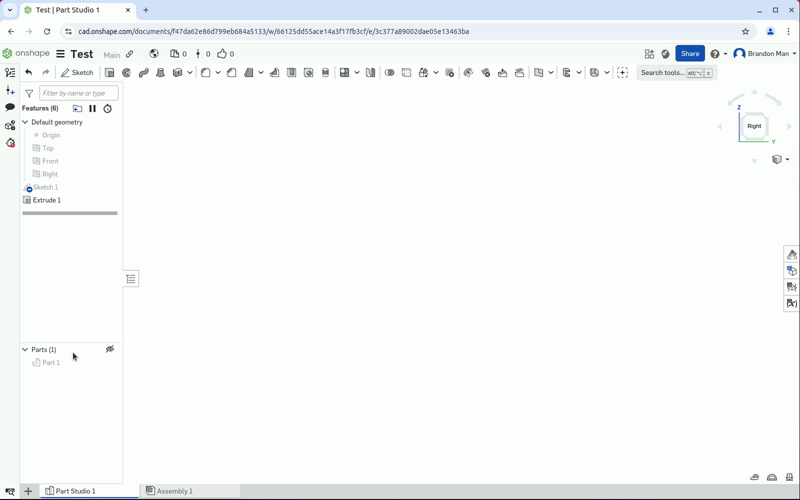
key(shift+s)
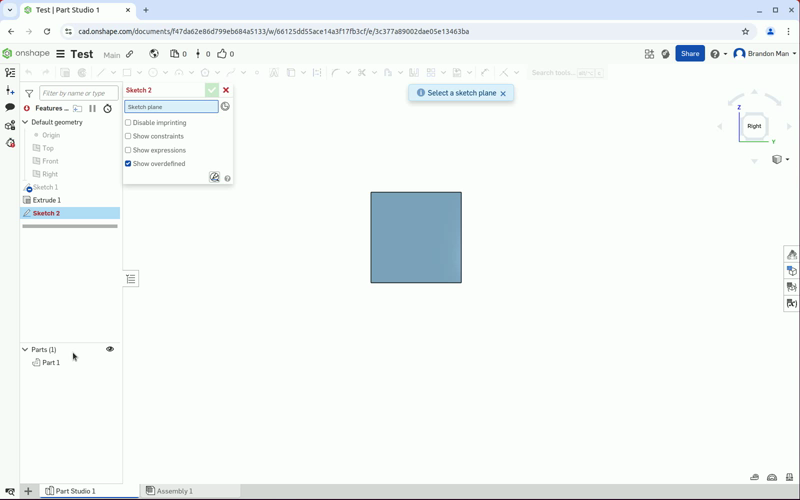
mouse_move(73, 176)
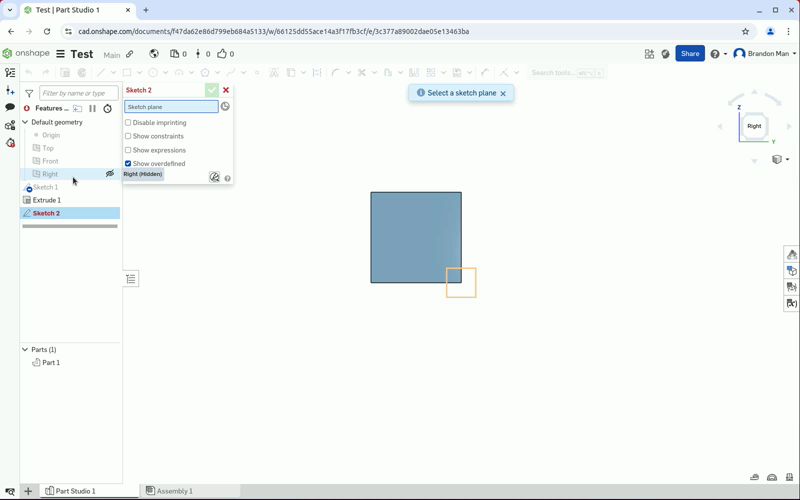
click(73, 176)
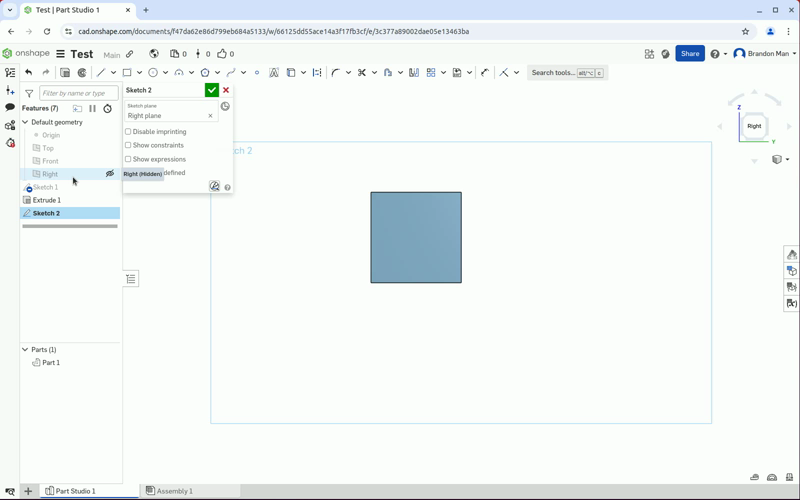
mouse_move(73, 352)
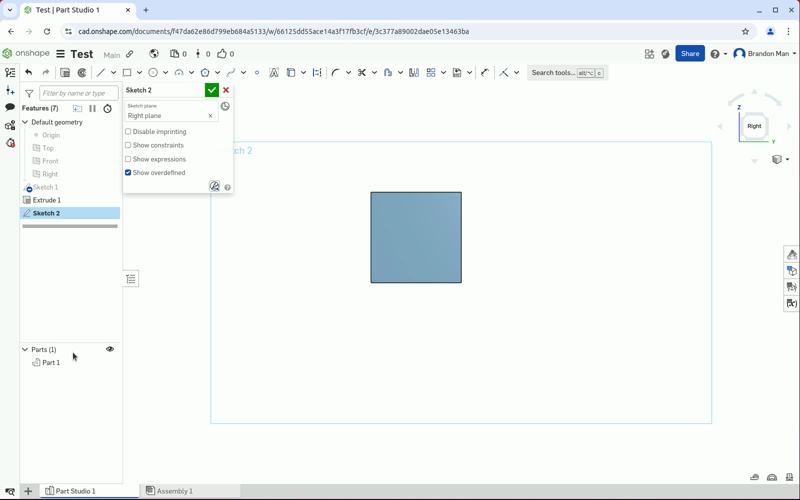
key(y)
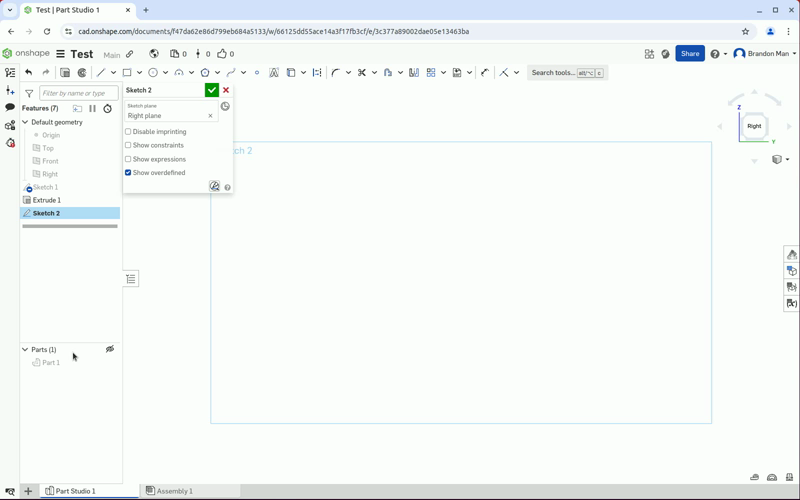
key(l)
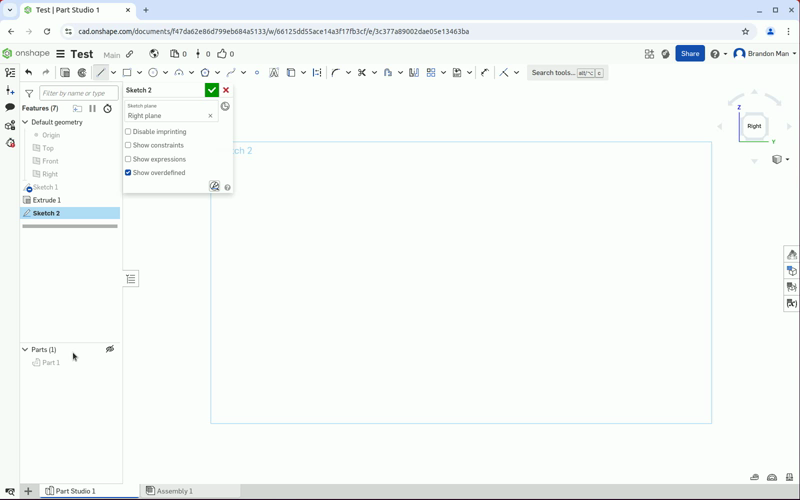
key_down(shift)
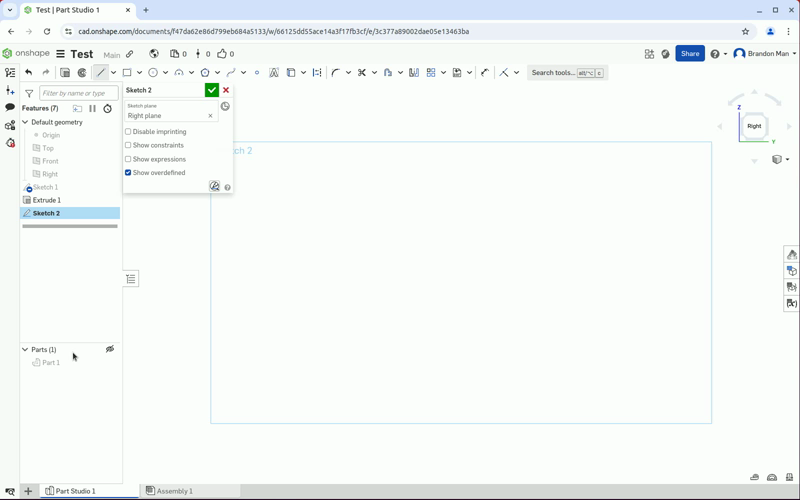
mouse_move(392, 260)
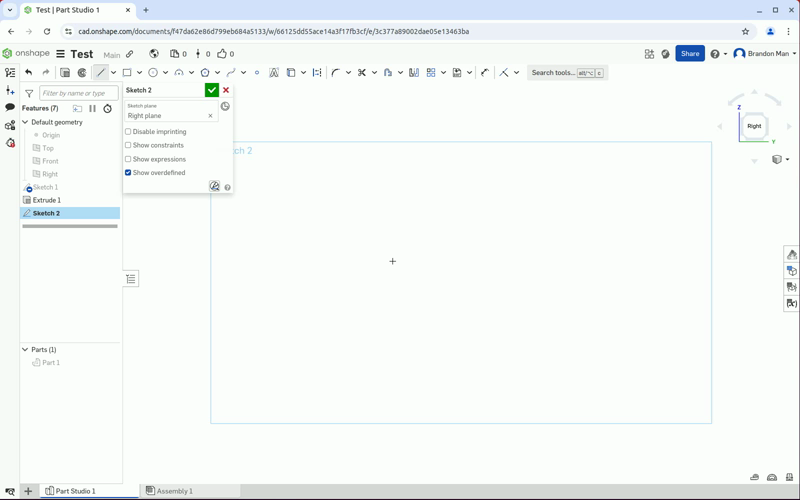
click(392, 260)
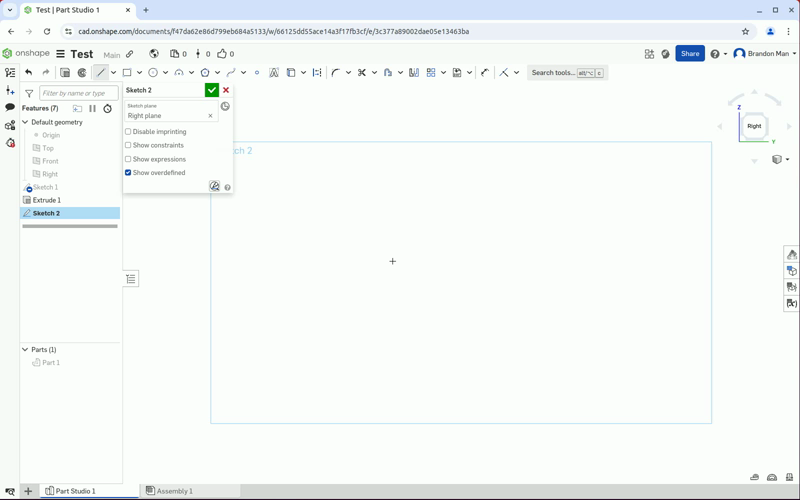
key_up(shift)
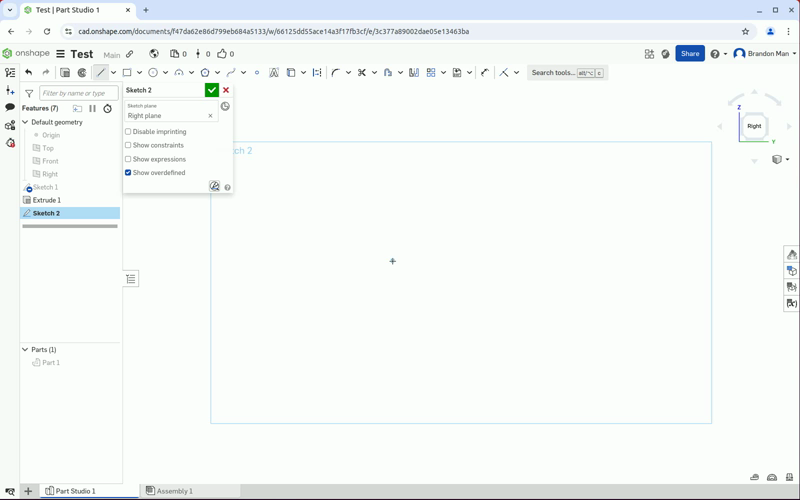
key_down(shift)
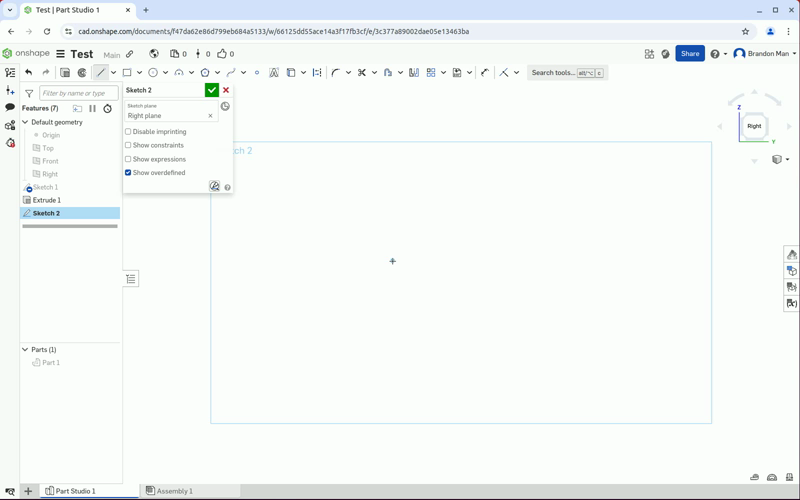
mouse_move(422, 260)
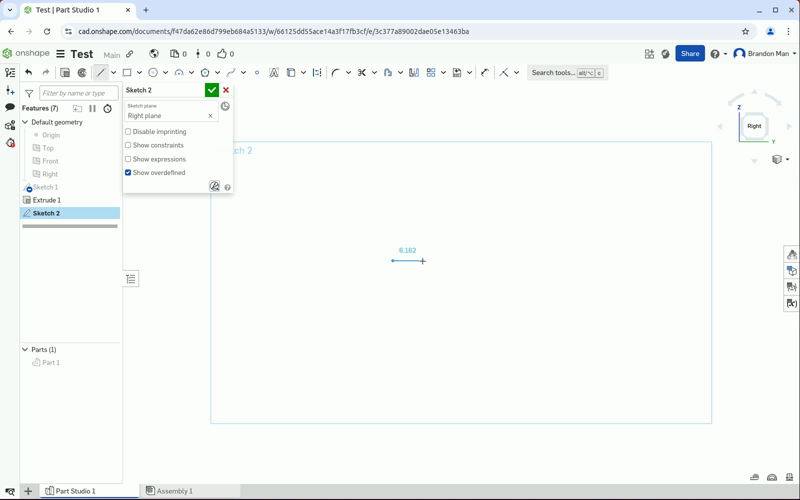
mouse_move(437, 260)
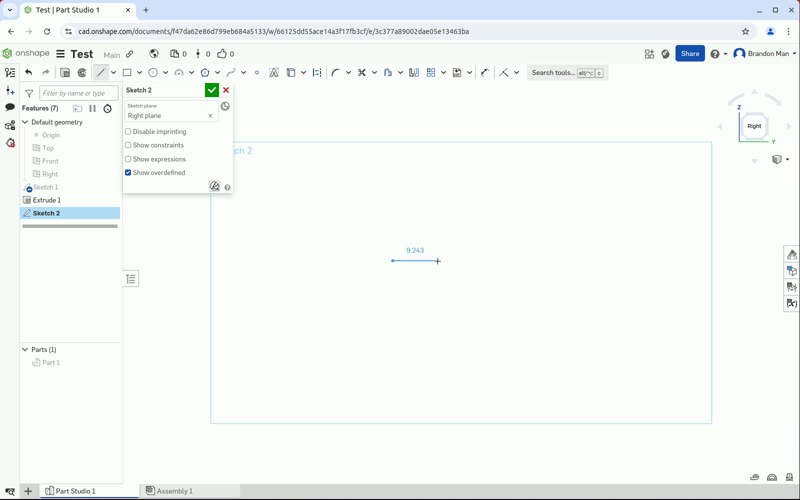
click(437, 260)
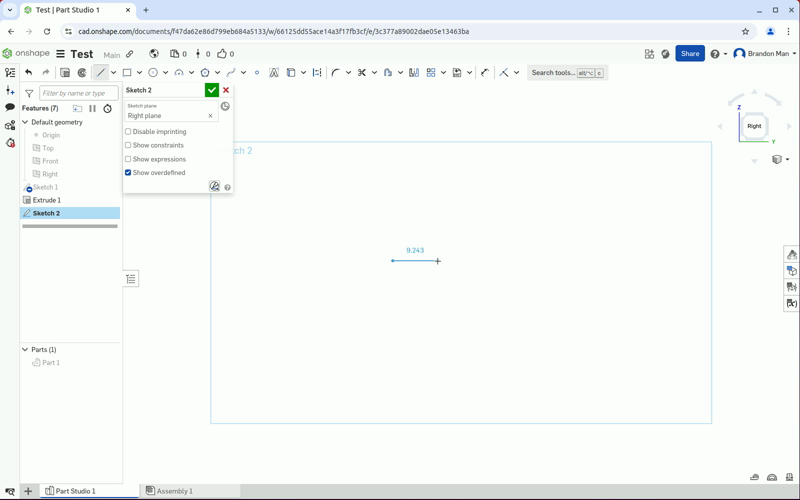
key_up(shift)
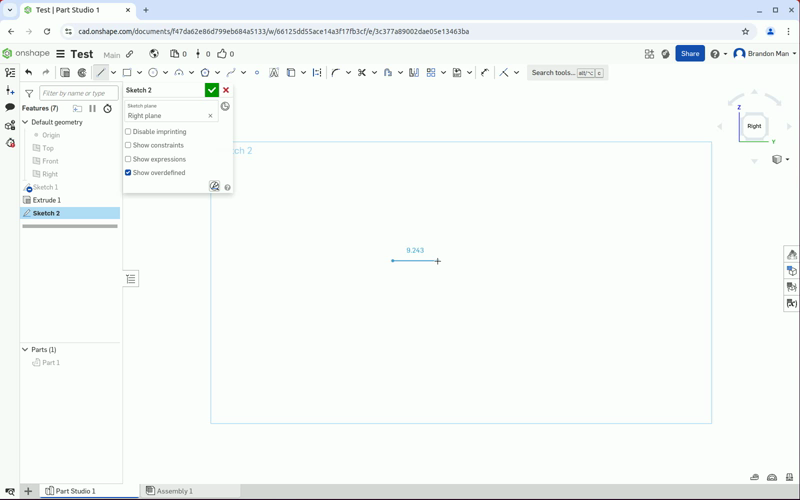
key_down(shift)
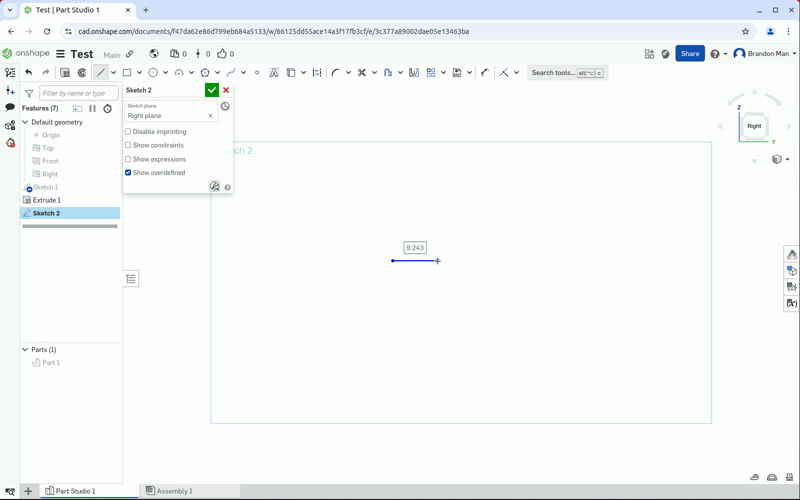
mouse_move(467, 260)
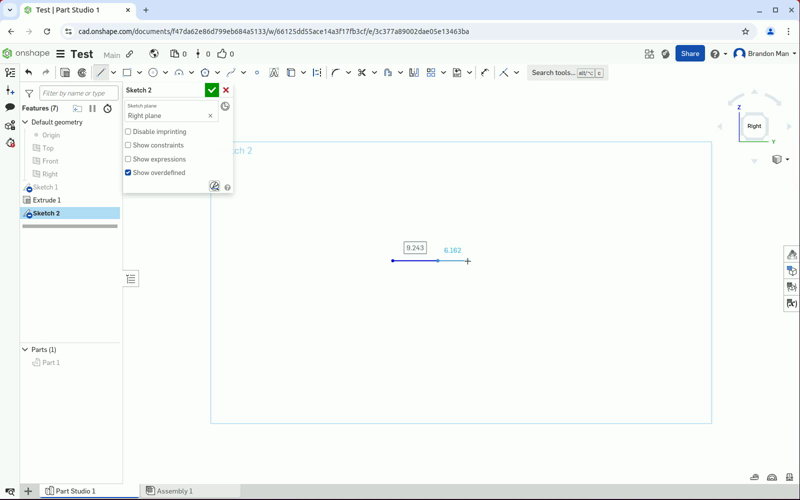
mouse_move(437, 215)
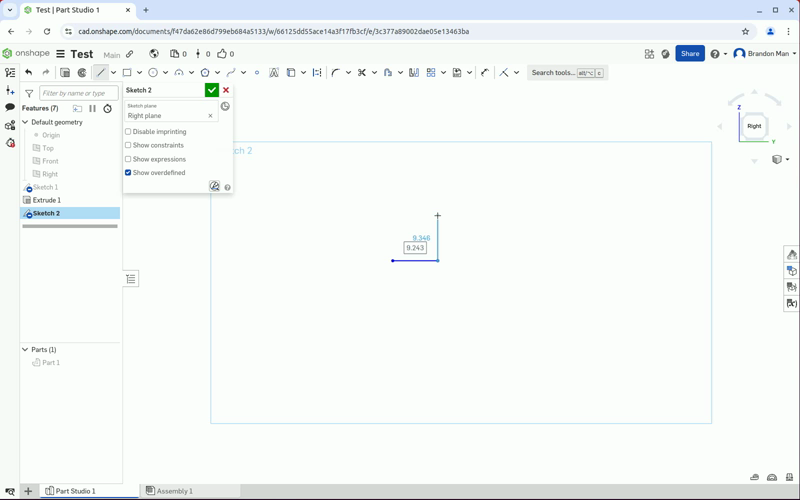
click(437, 215)
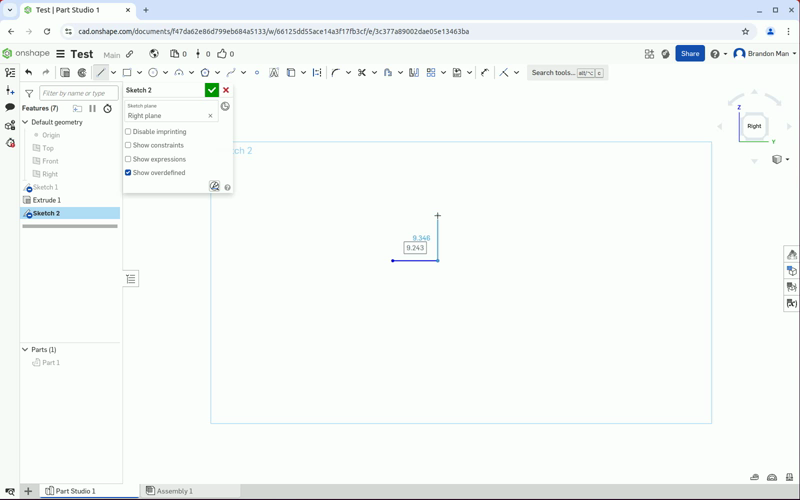
key_up(shift)
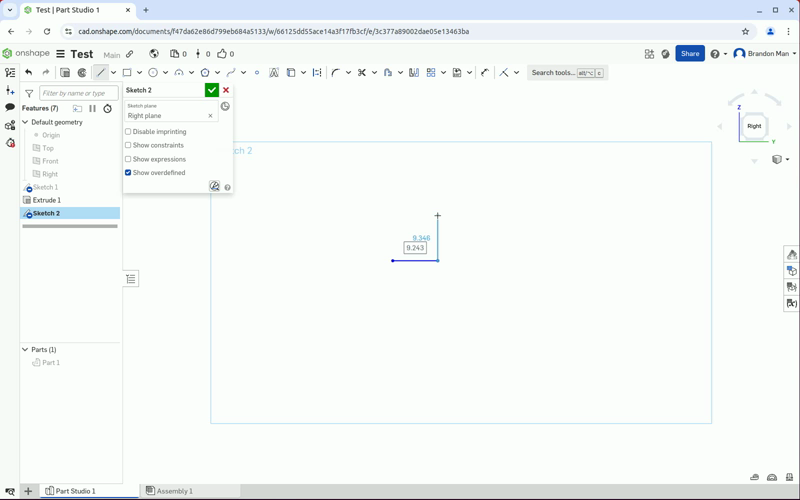
key_down(shift)
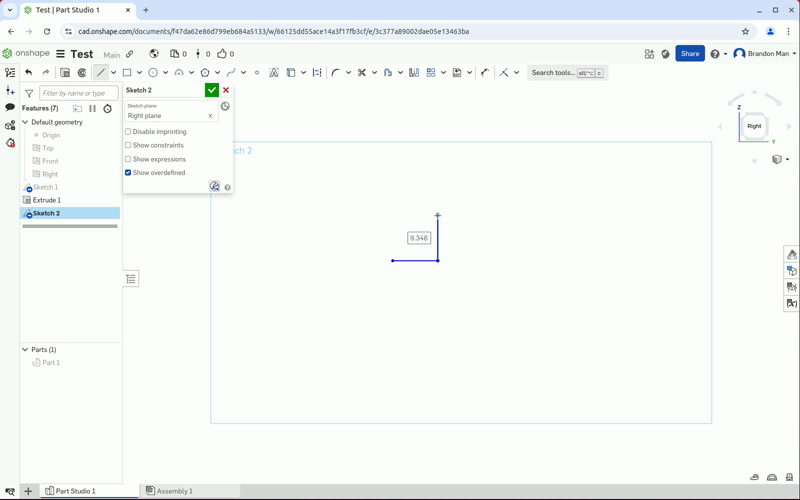
mouse_move(467, 215)
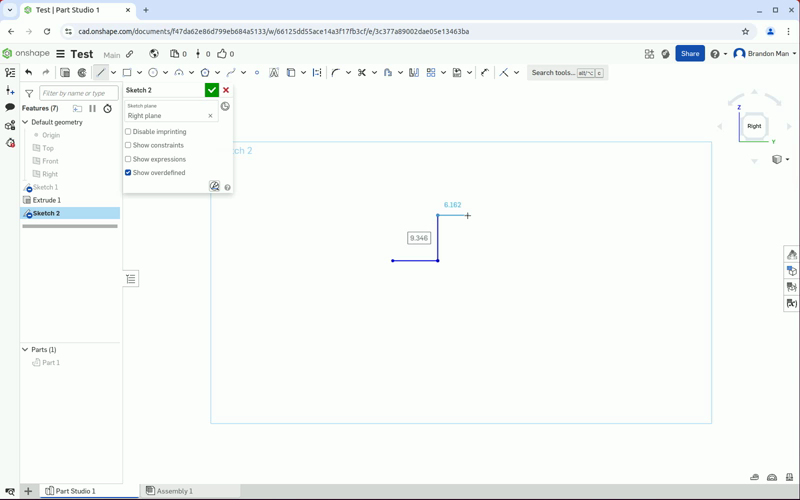
mouse_move(392, 215)
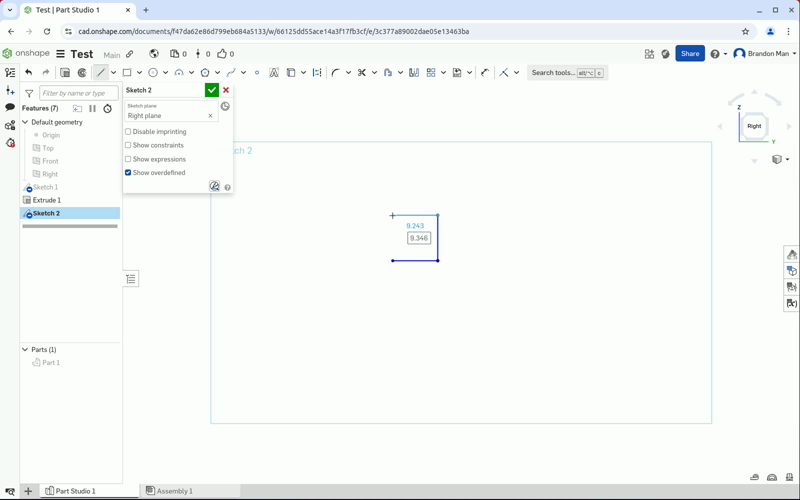
click(392, 215)
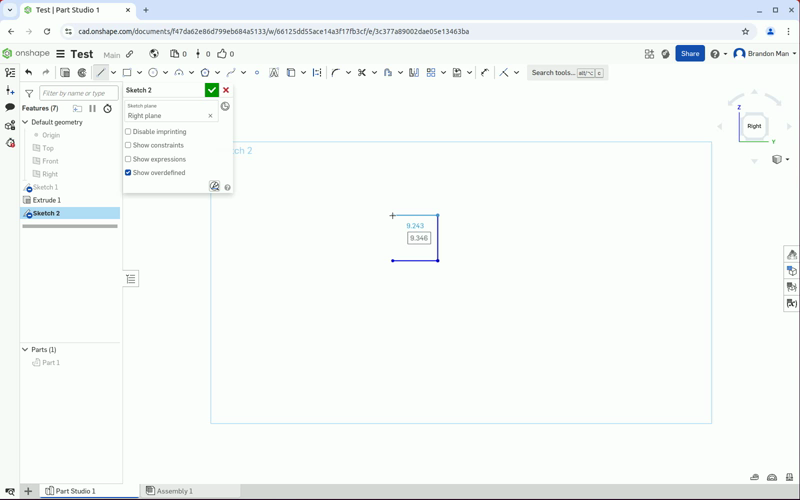
key_up(shift)
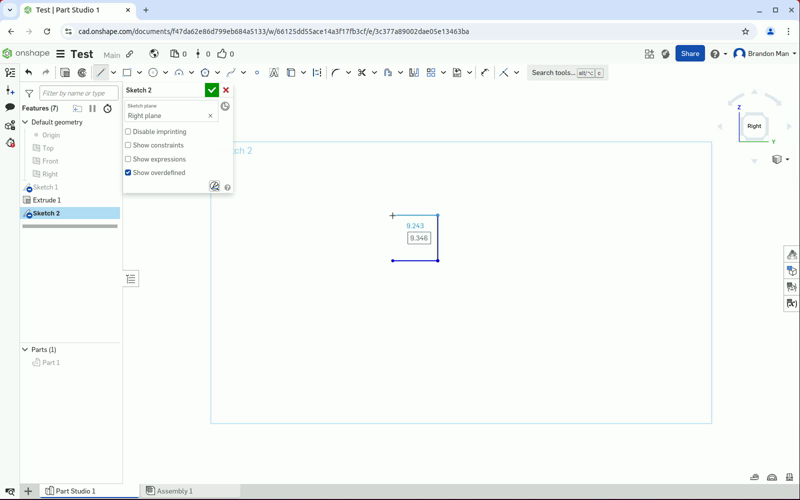
mouse_move(422, 215)
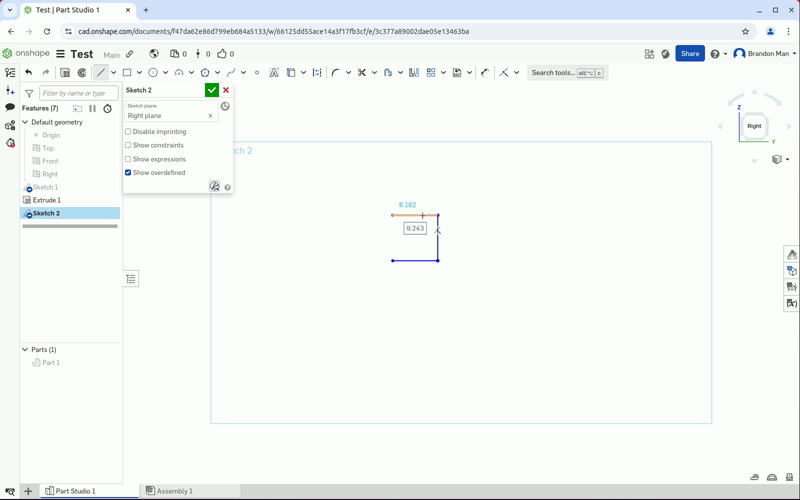
key_down(shift)
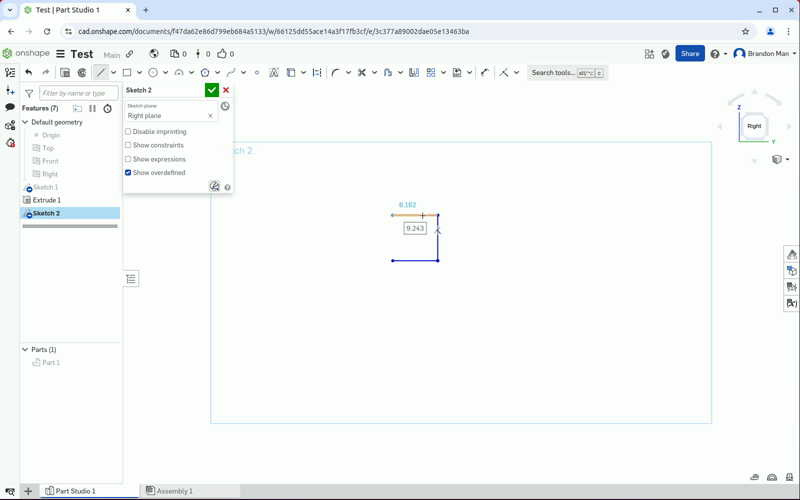
mouse_move(392, 260)
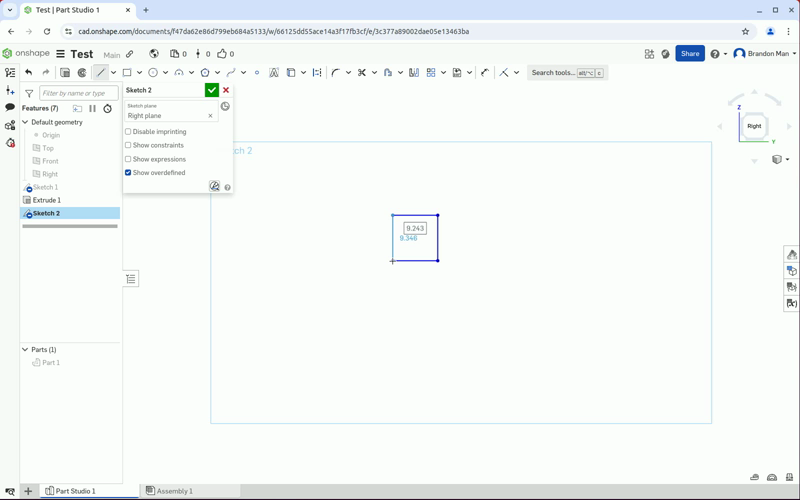
key_up(shift)
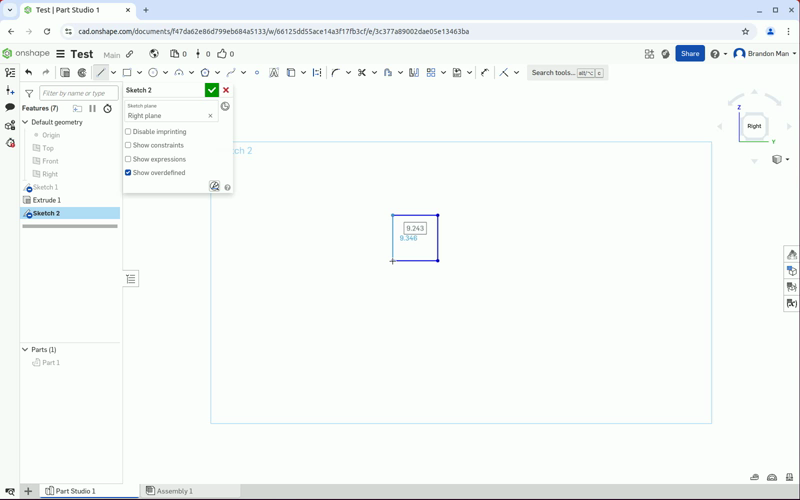
click(392, 260)
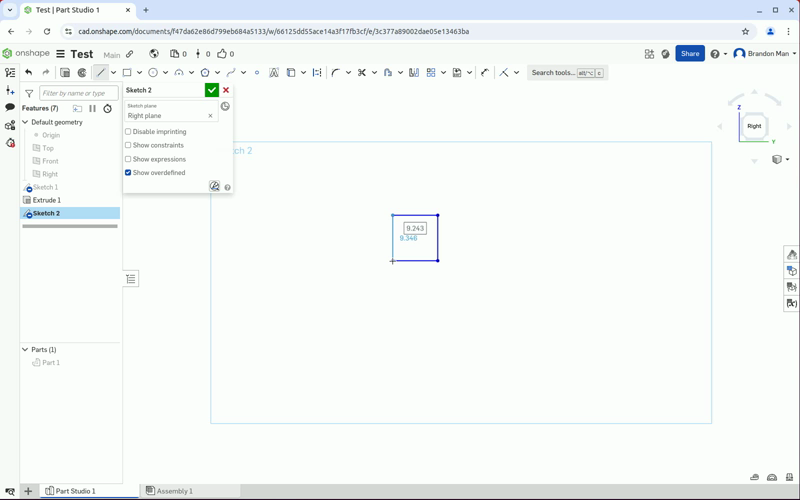
key(esc)
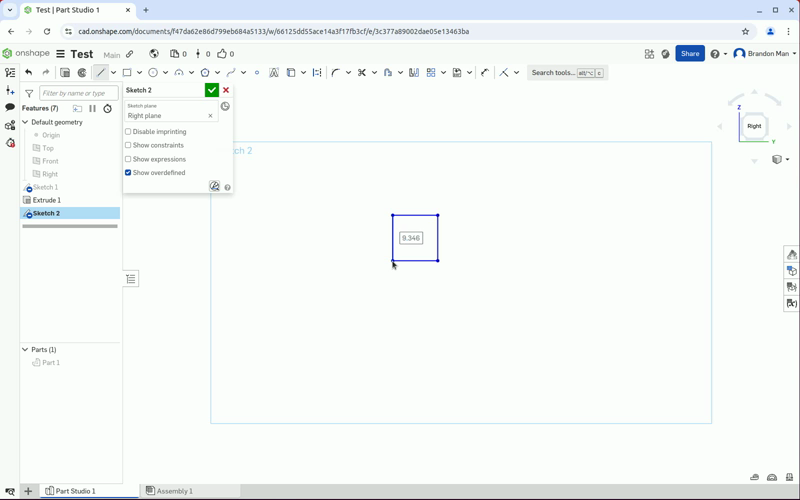
mouse_move(417, 224)
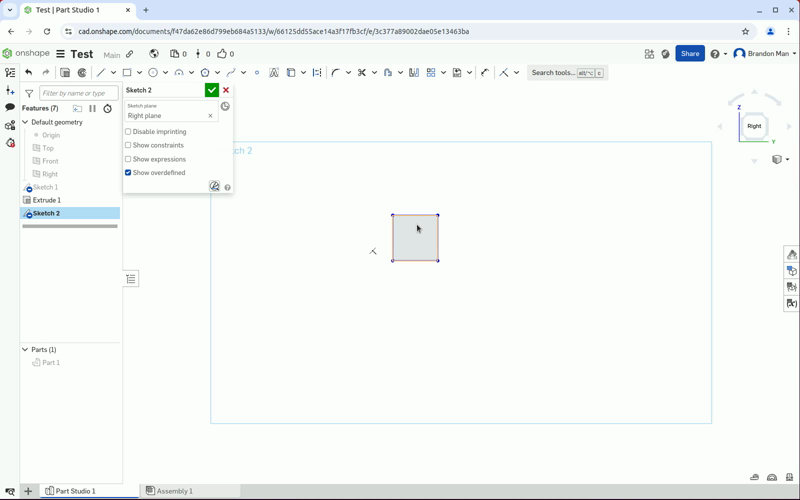
click(417, 224)
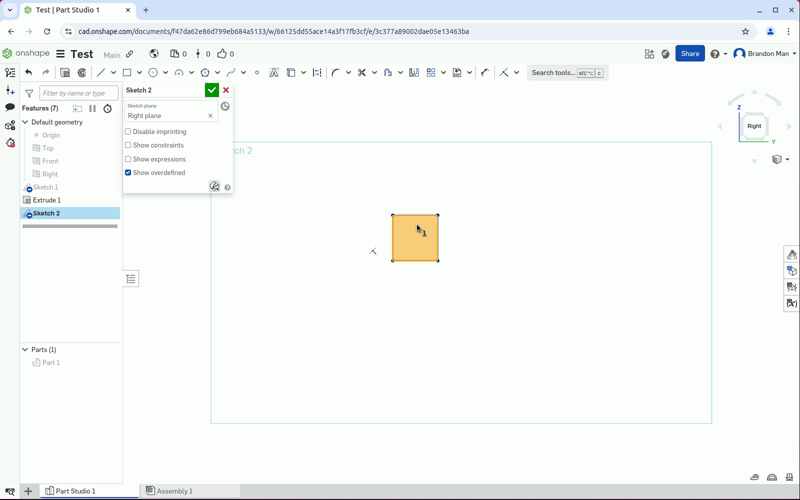
mouse_move(73, 352)
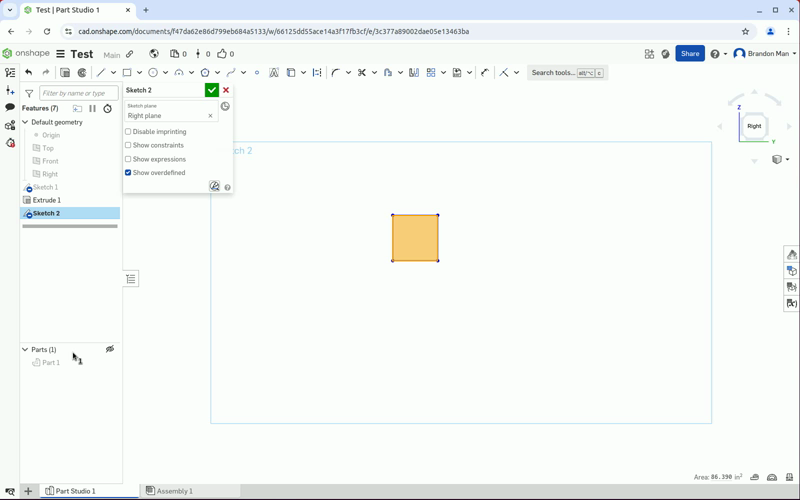
key(shift+y)
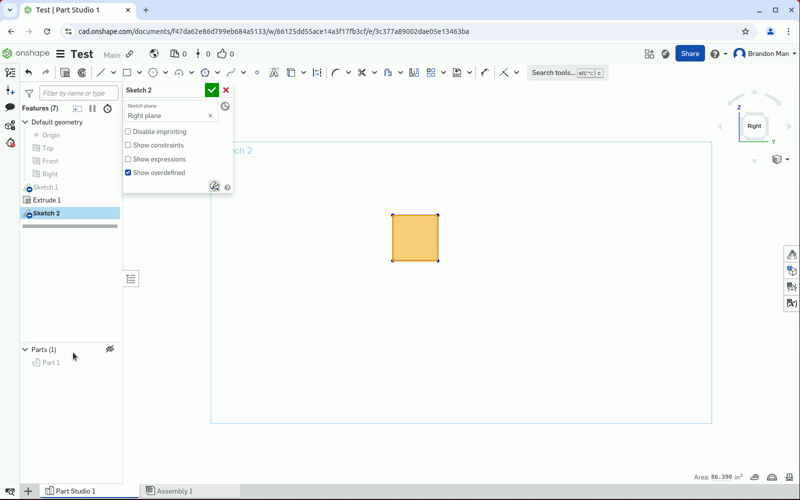
key(shift+e)
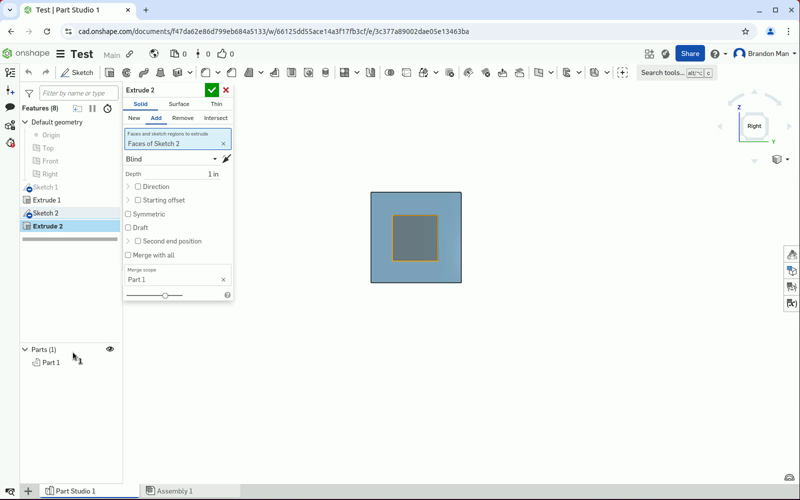
mouse_move(143, 106)
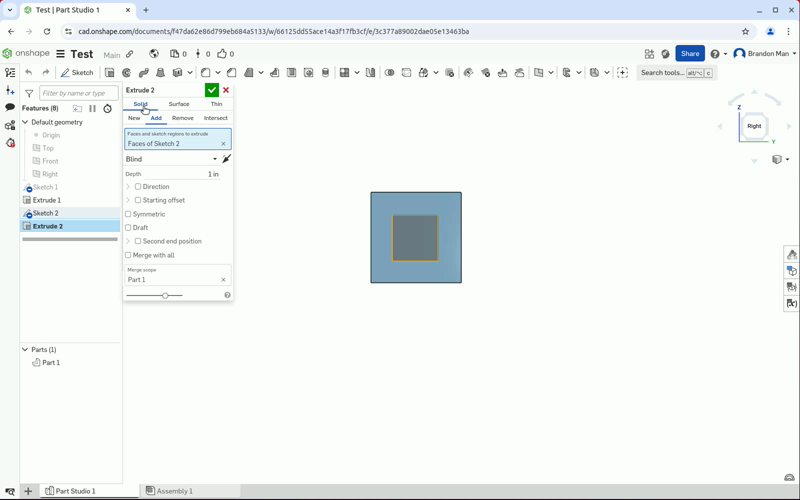
click(143, 106)
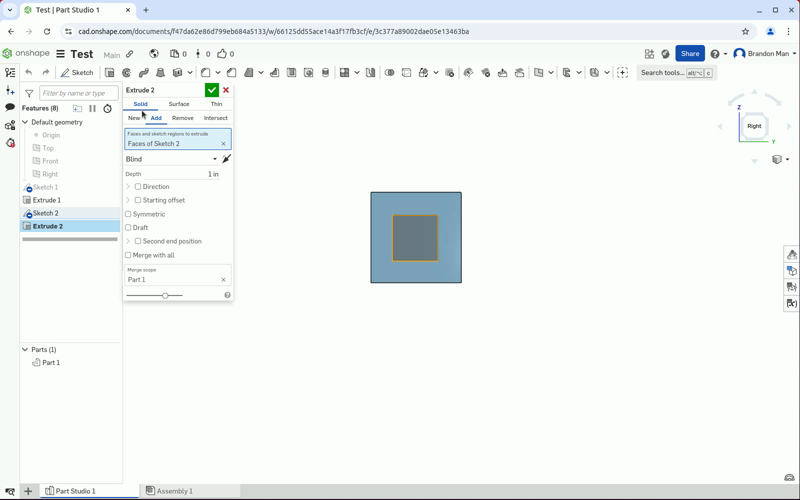
mouse_move(137, 120)
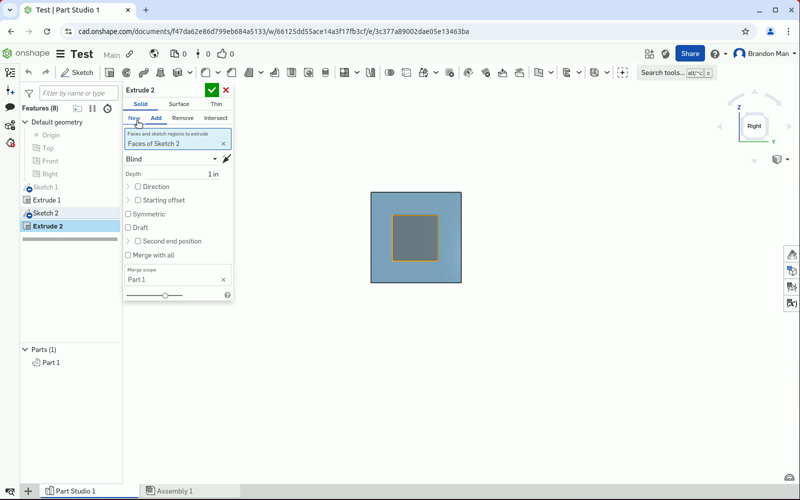
click(137, 120)
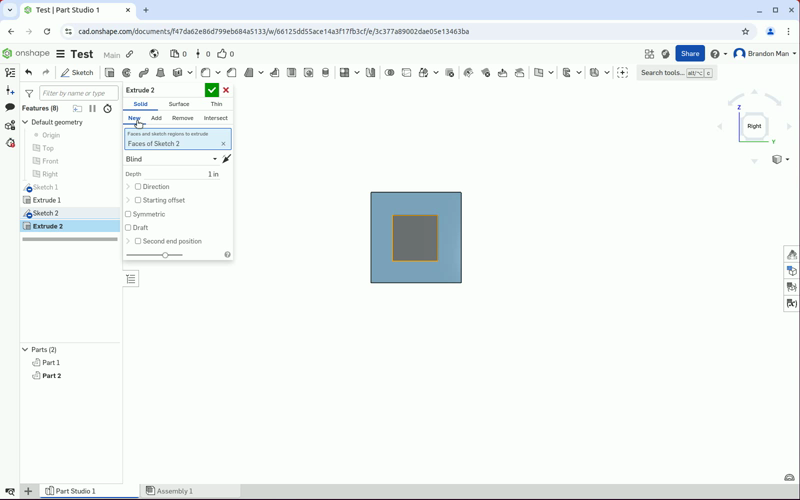
key(tab, 4)
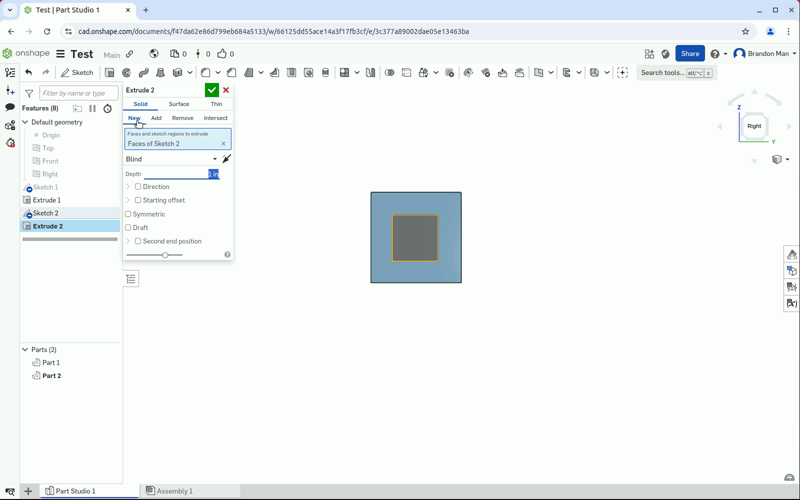
text(4.574)
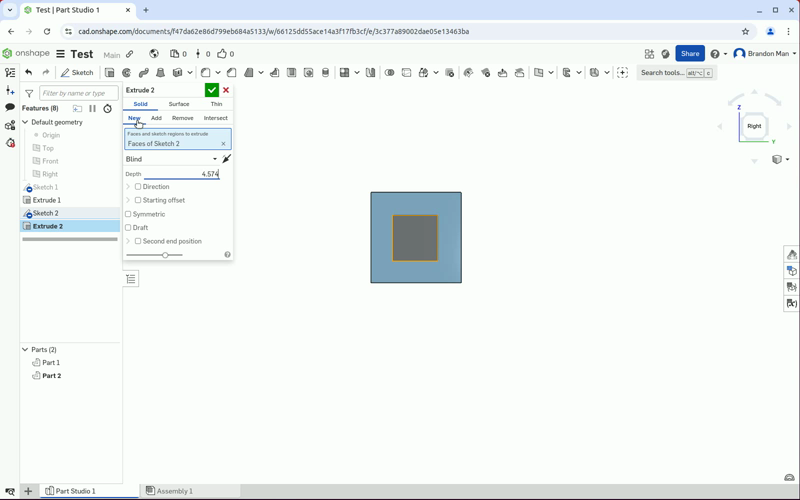
key(enter)
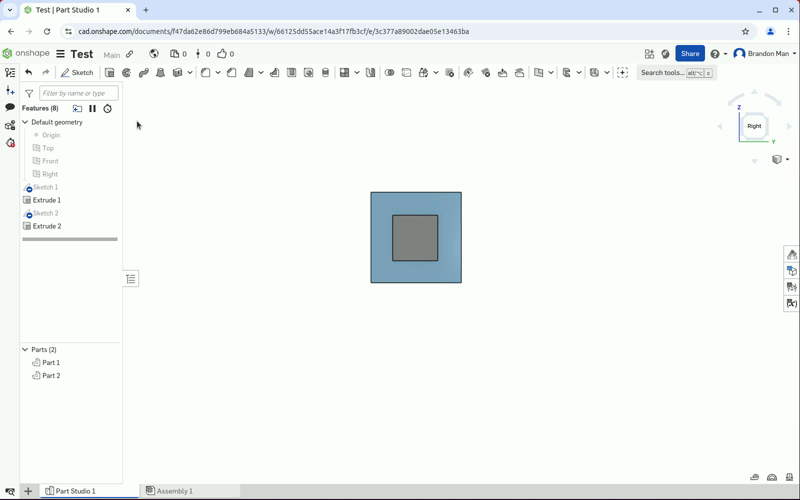
key(shift+h)
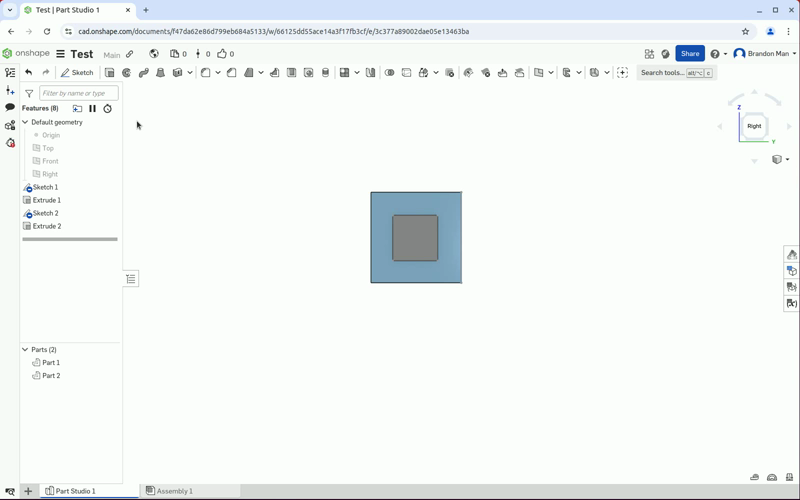
key(shift+h)
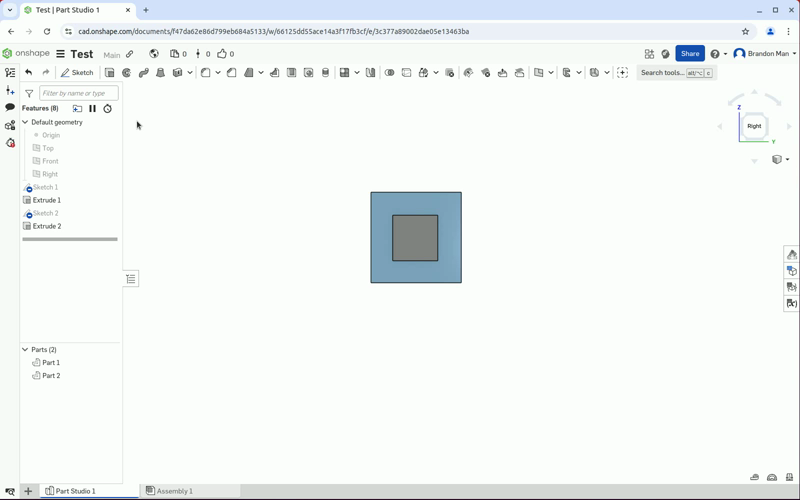
mouse_move(73, 189)
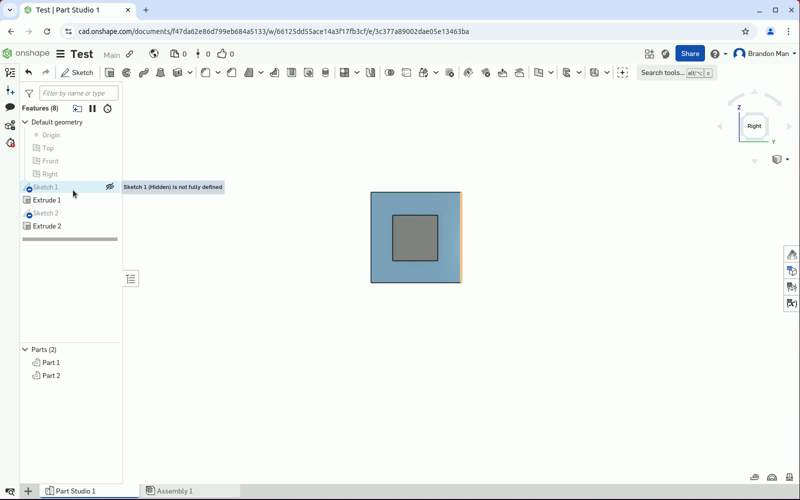
click(73, 189)
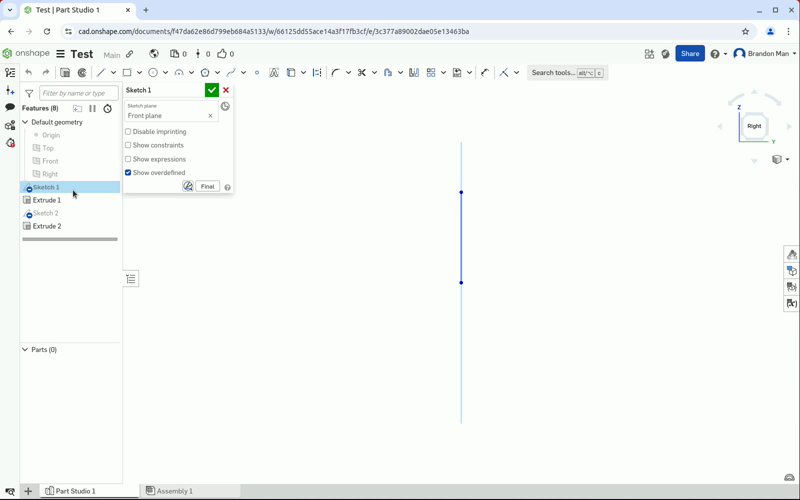
mouse_move(229, 92)
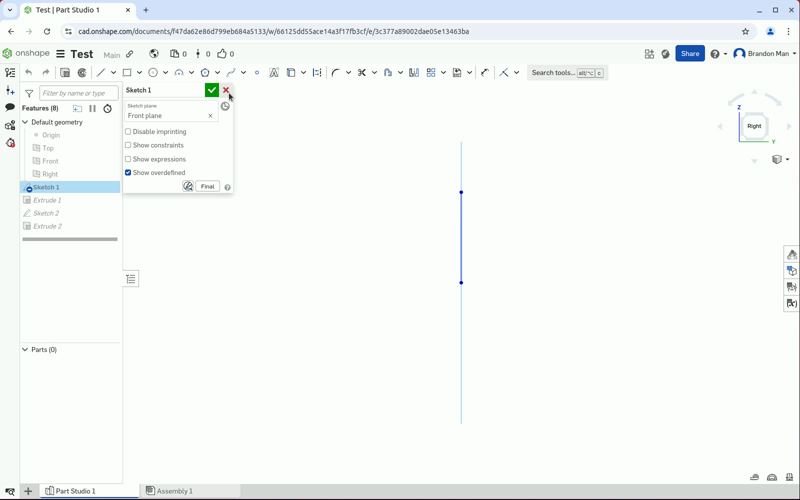
click(229, 92)
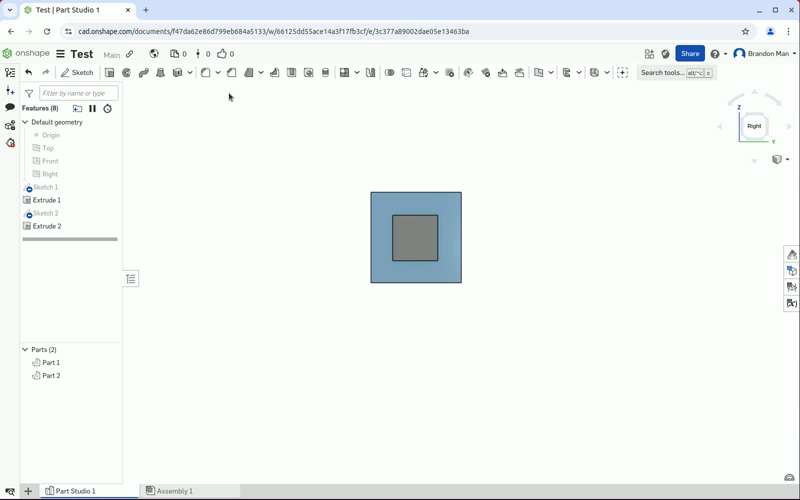
mouse_move(73, 352)
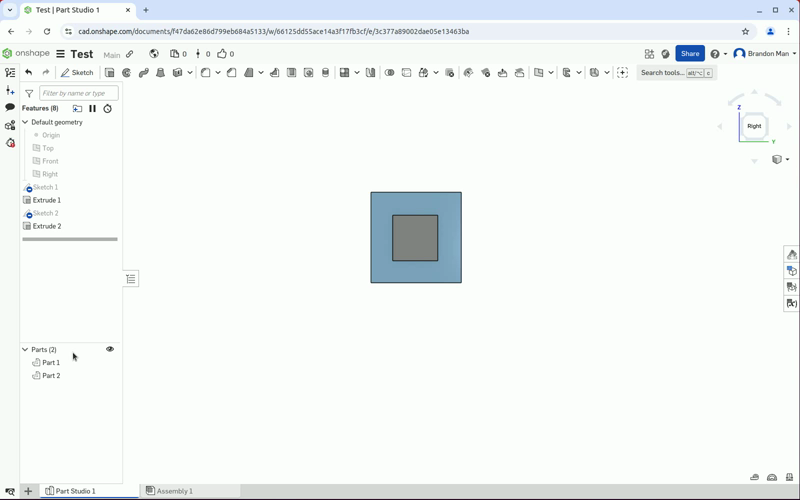
key(y)
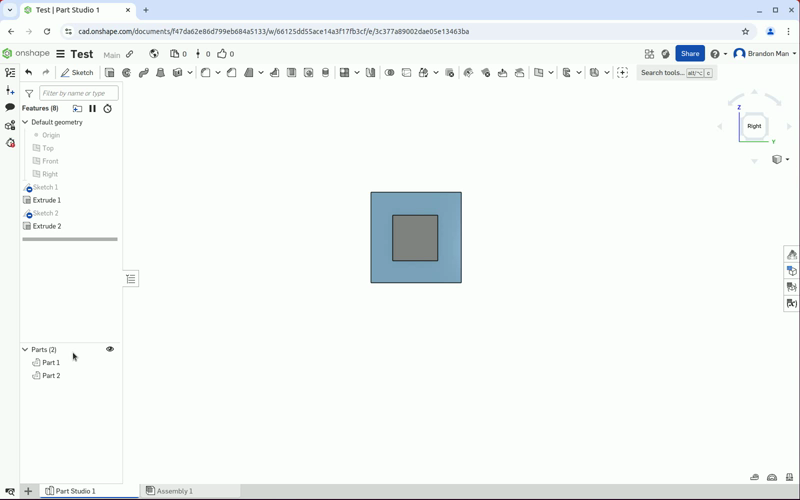
key(shift+p)
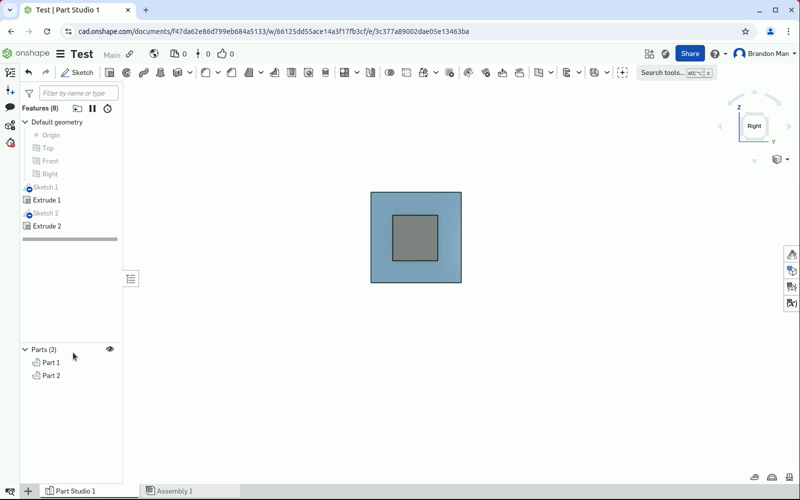
key(space)
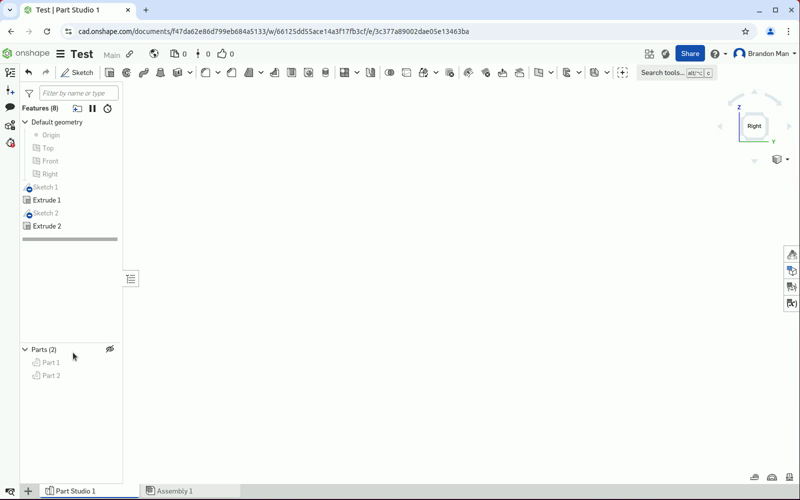
key_down(shift)
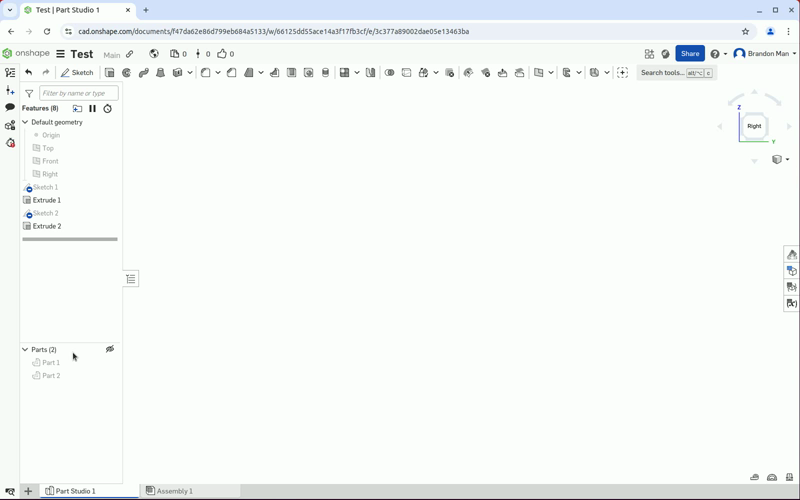
key(right)
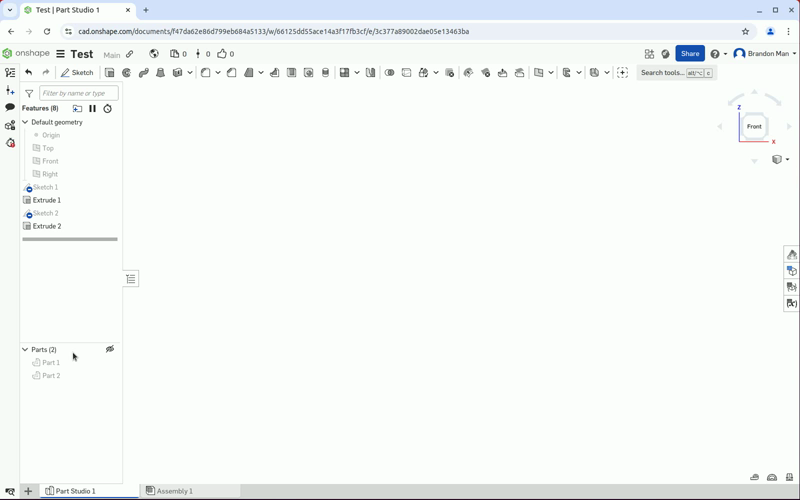
key_up(shift)
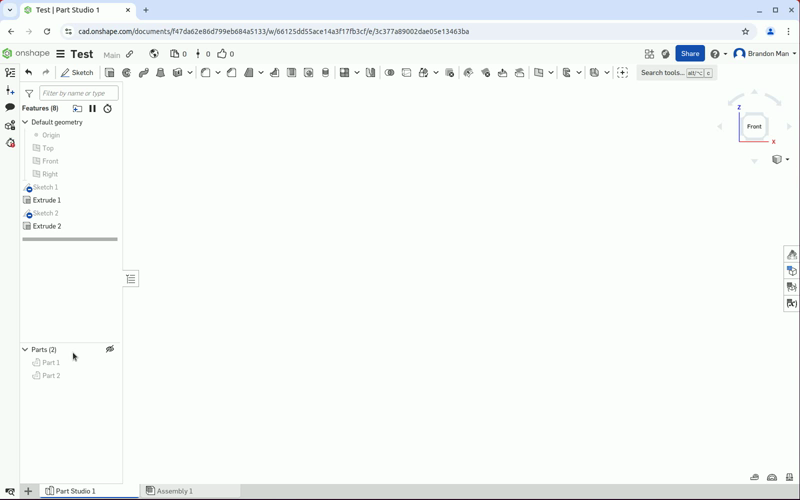
mouse_move(73, 352)
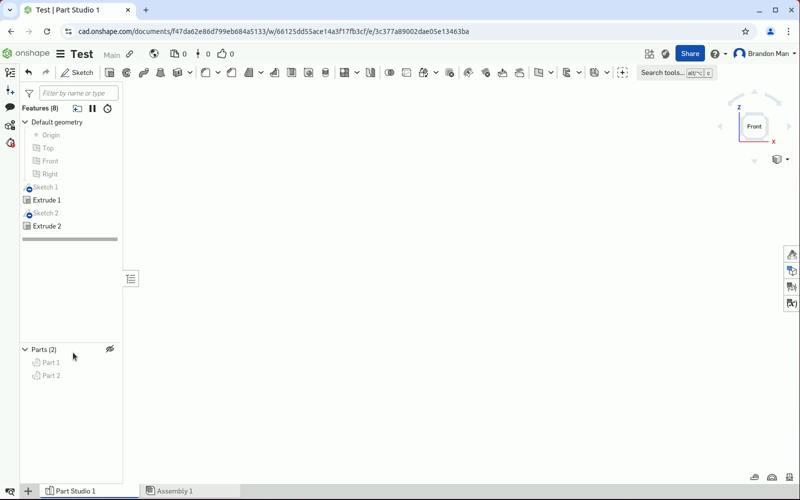
key(shift+y)
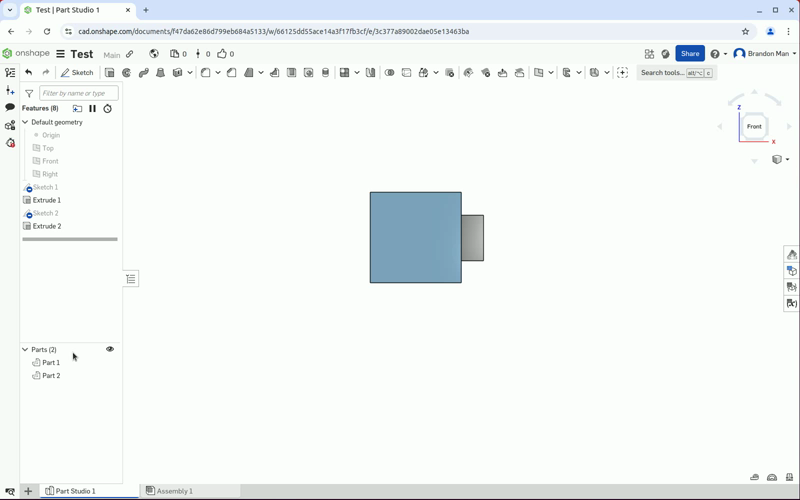
mouse_move(541, 75)
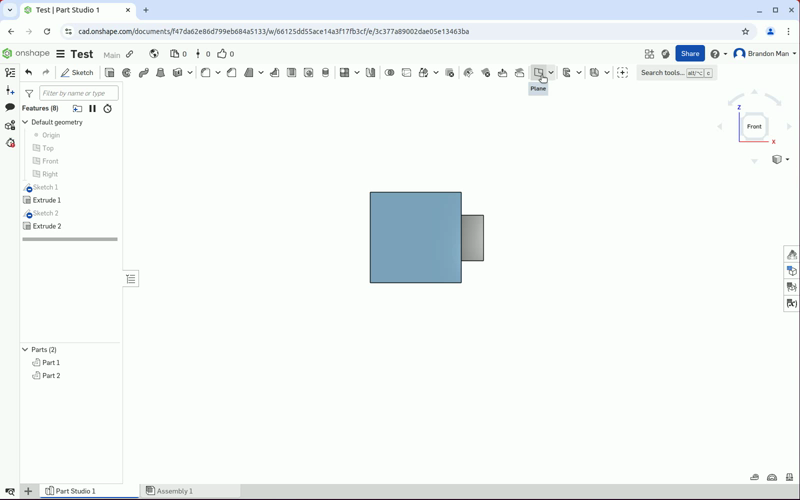
click(541, 75)
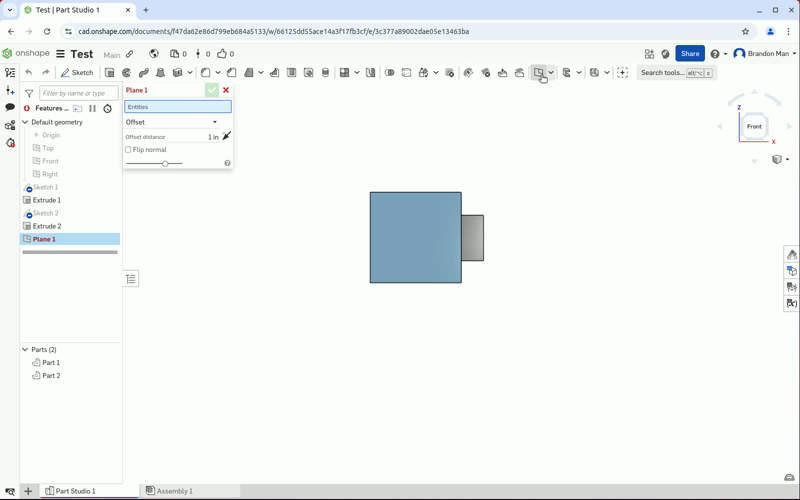
mouse_move(73, 163)
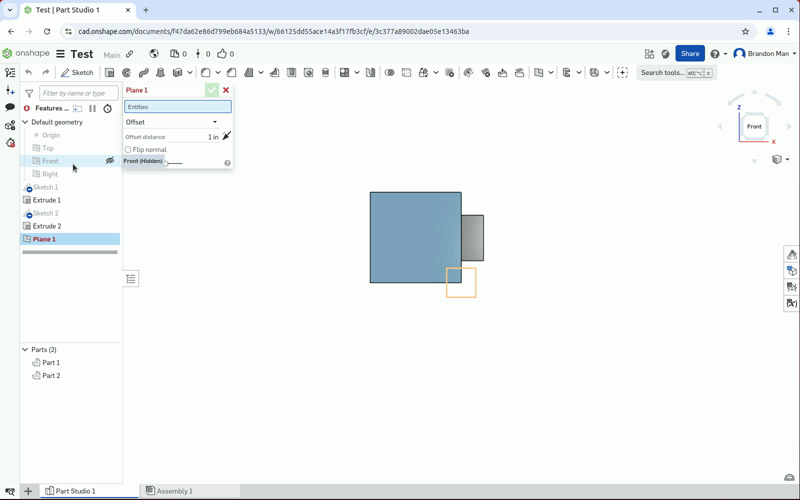
click(73, 163)
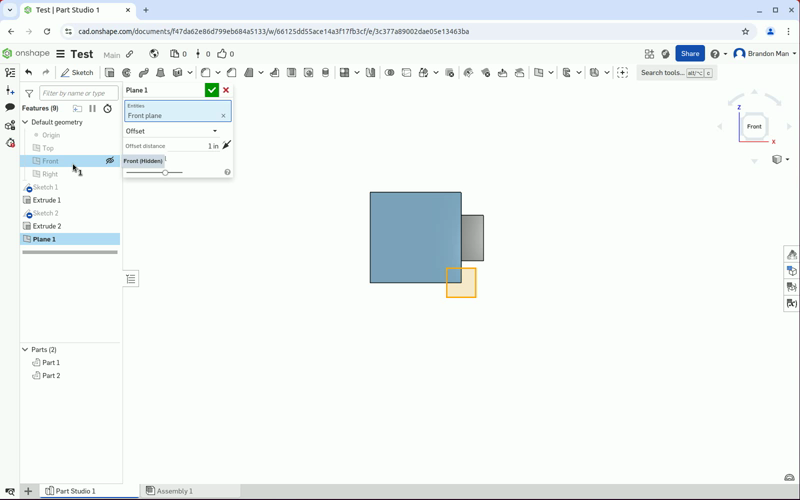
key(tab, 2)
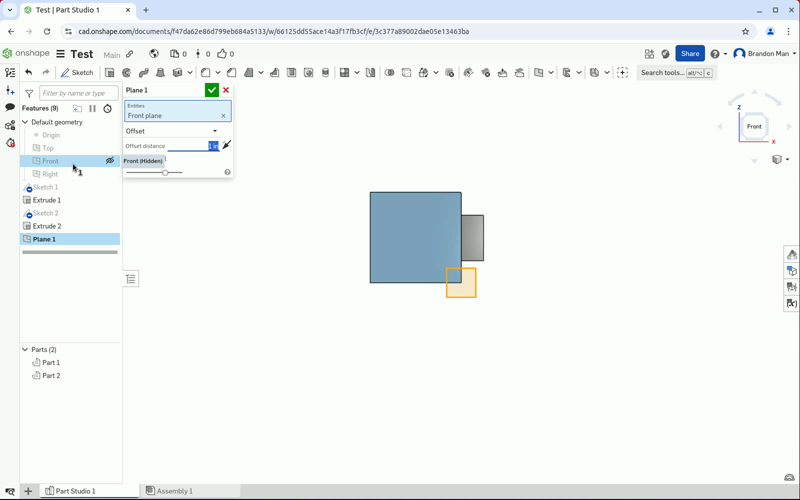
text(18.548)
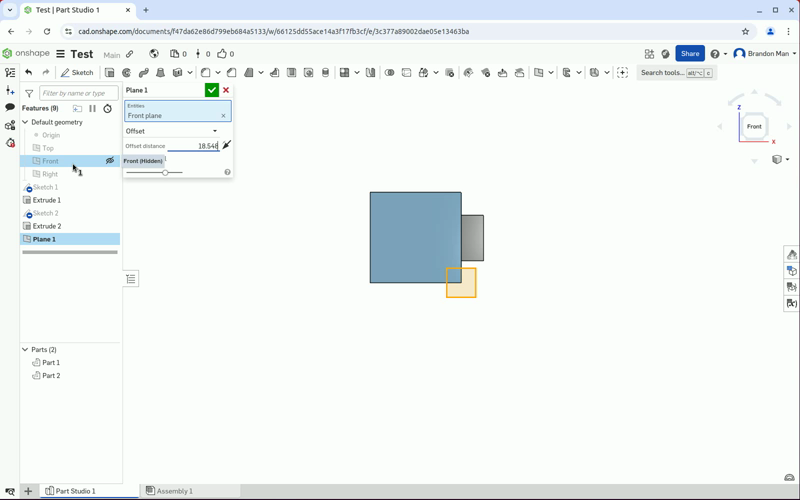
key(enter, 2)
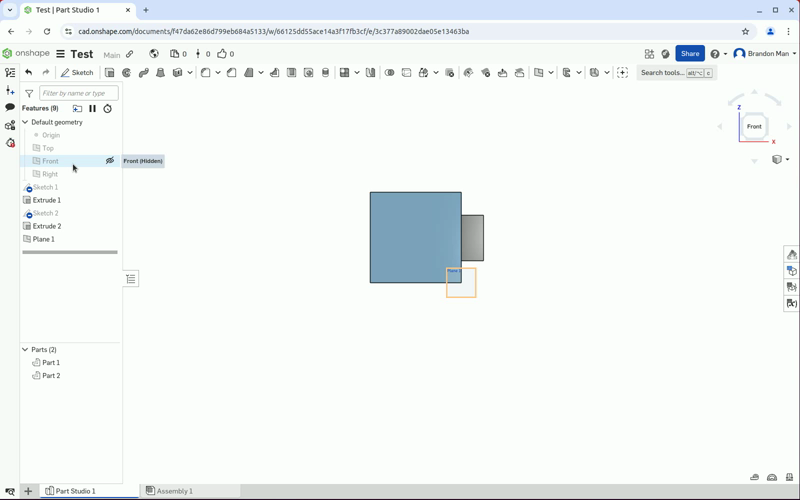
key(shift+s)
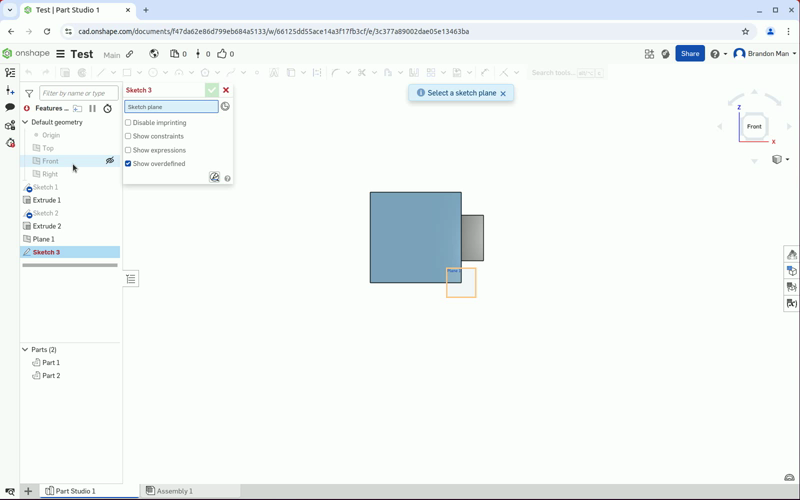
mouse_move(73, 241)
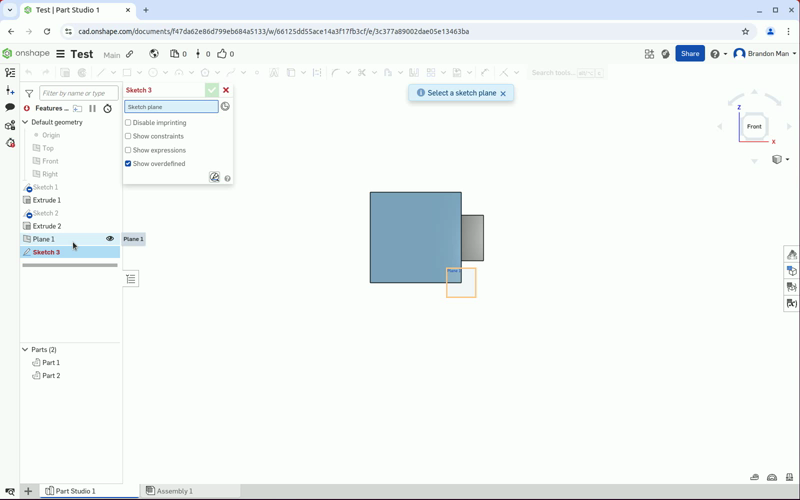
click(73, 241)
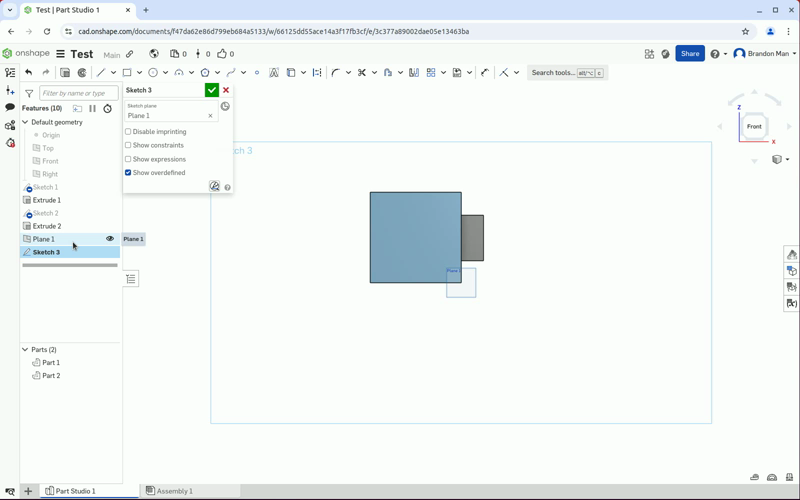
mouse_move(73, 352)
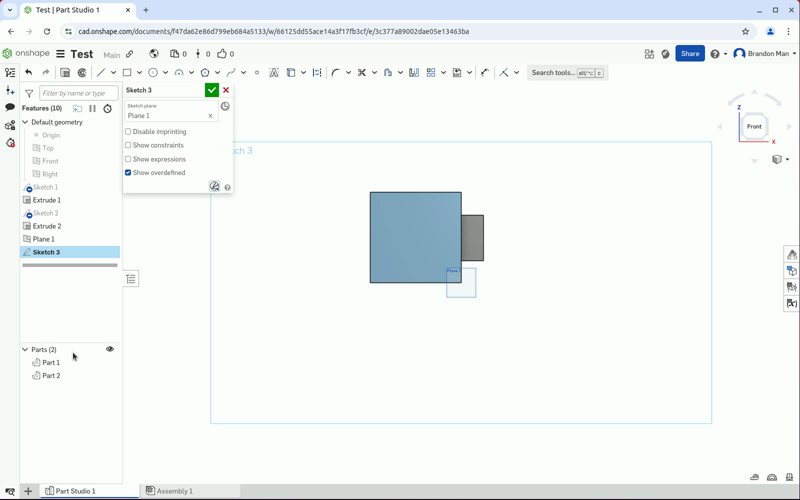
key(y)
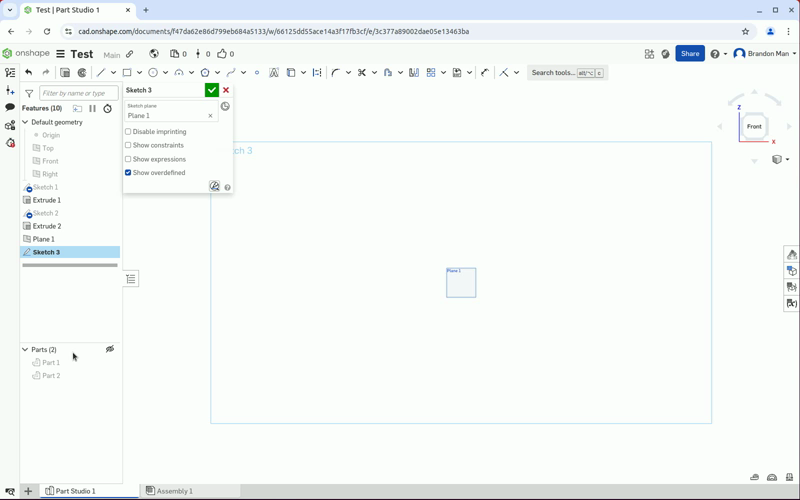
key(c)
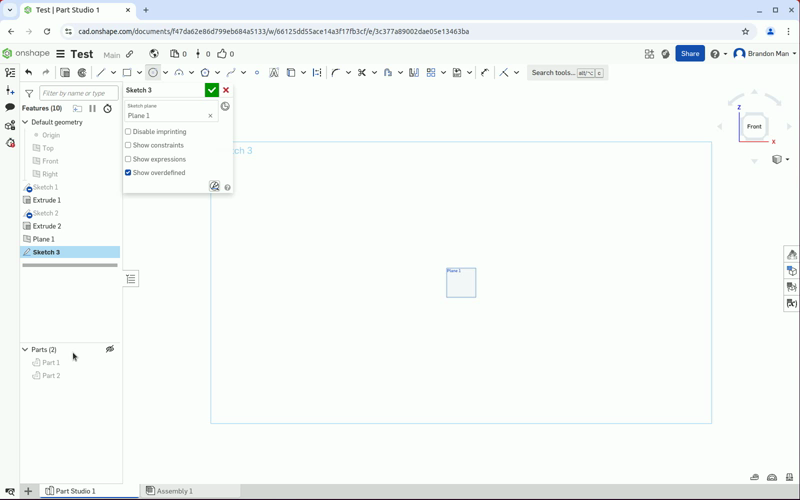
key_down(shift)
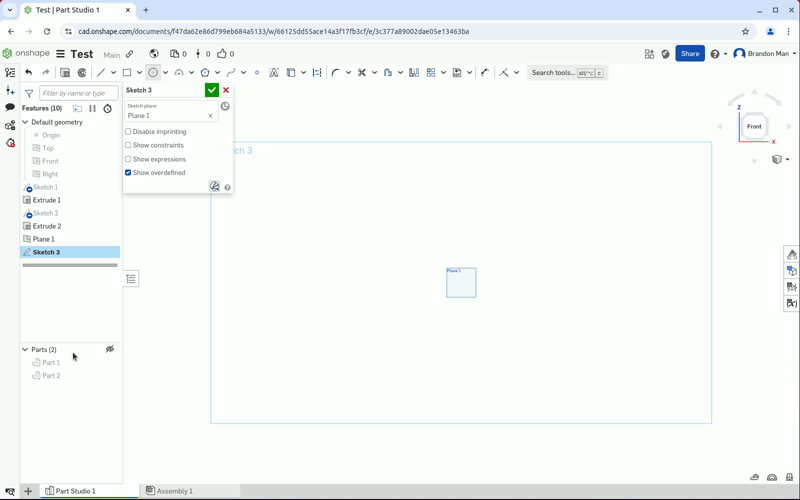
mouse_move(415, 238)
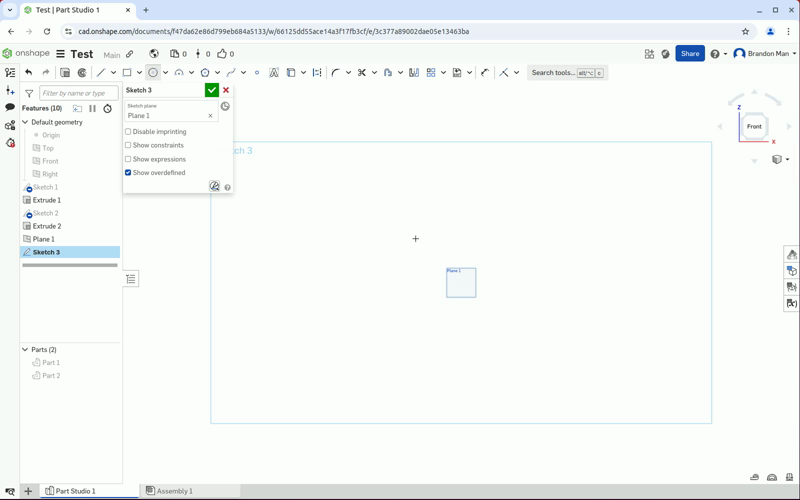
click(415, 238)
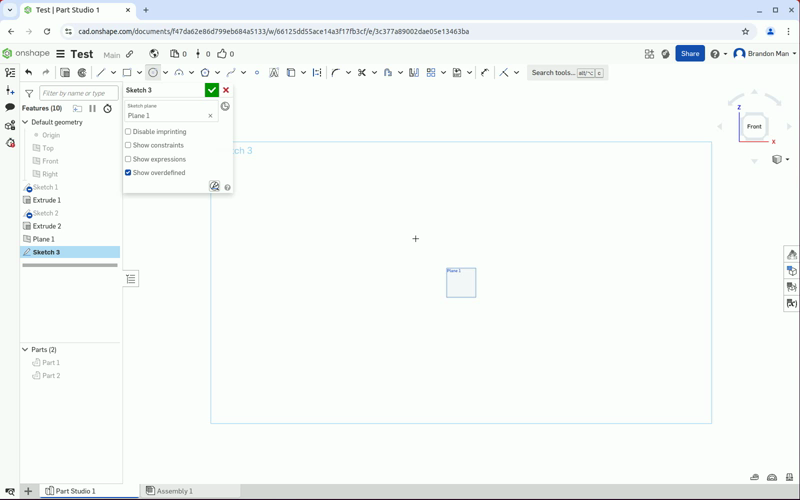
key_up(shift)
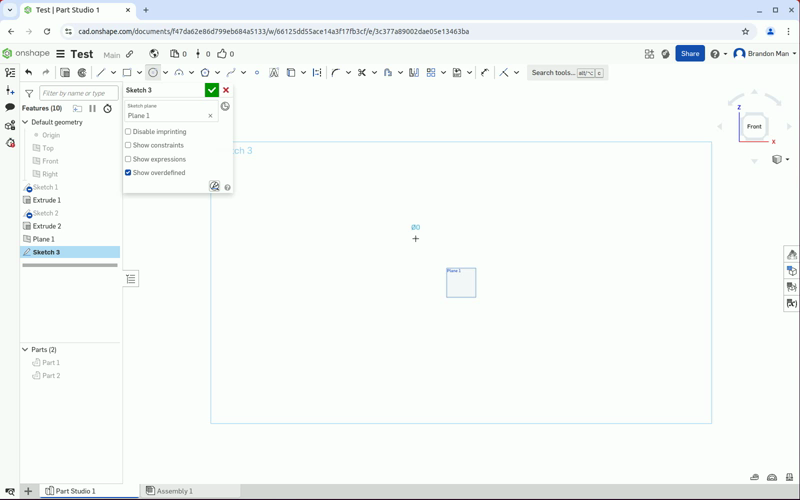
mouse_move(438, 238)
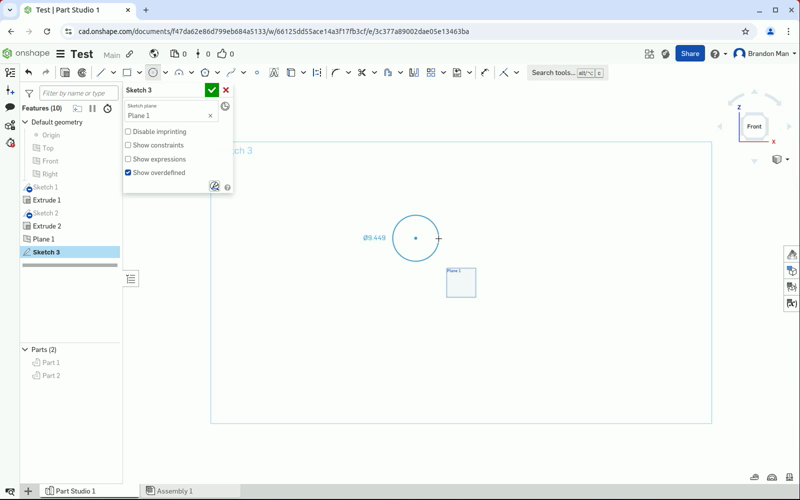
click(438, 238)
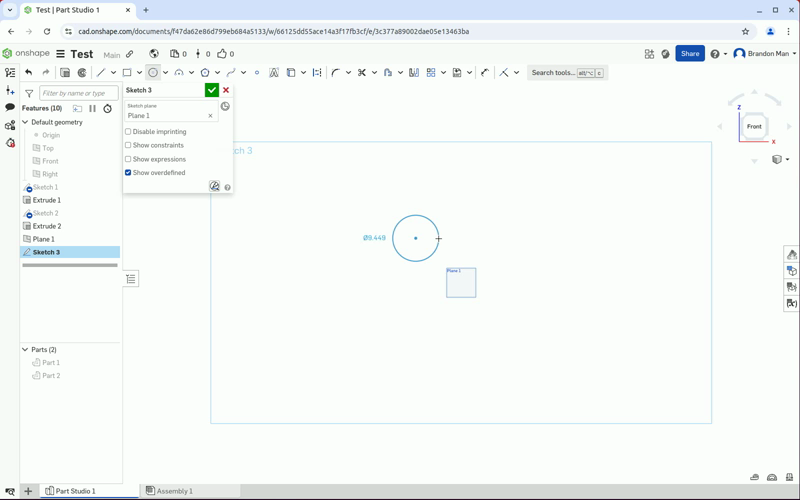
key(esc)
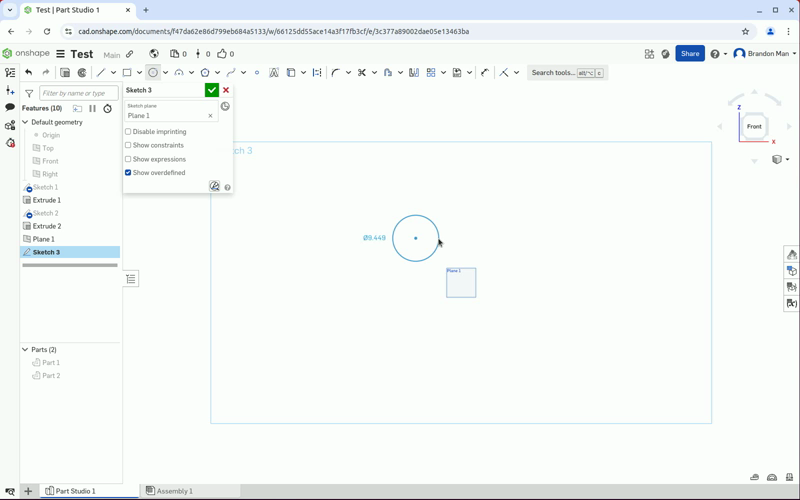
mouse_move(407, 256)
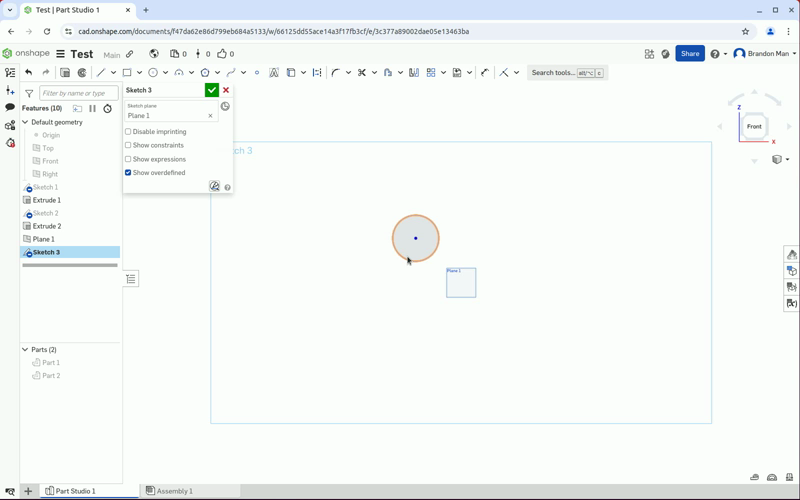
scroll(6)
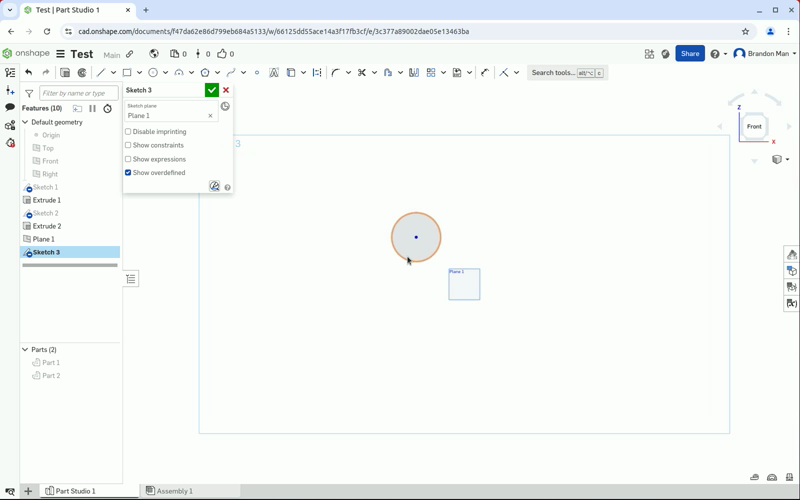
scroll(6)
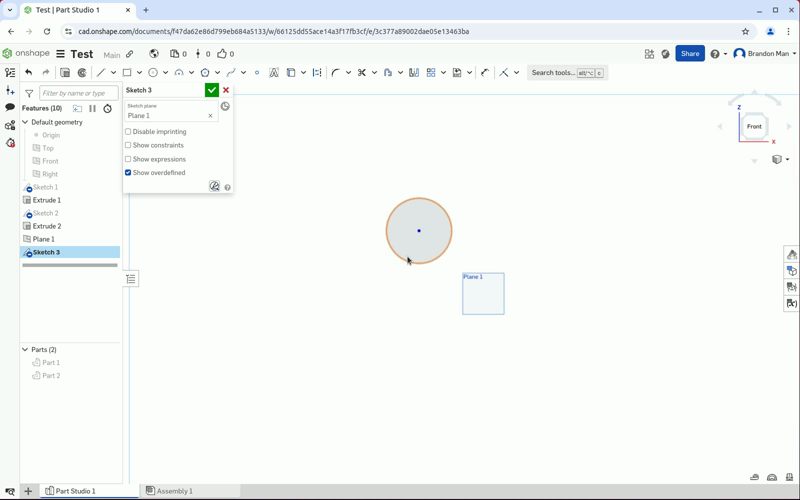
scroll(6)
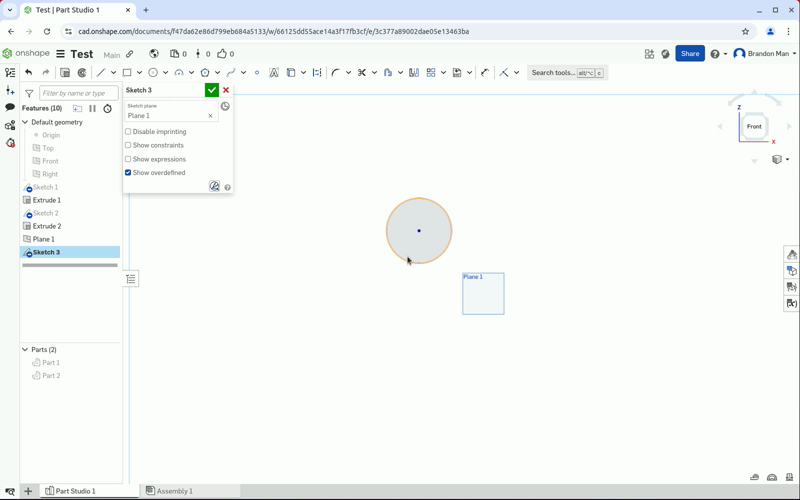
scroll(6)
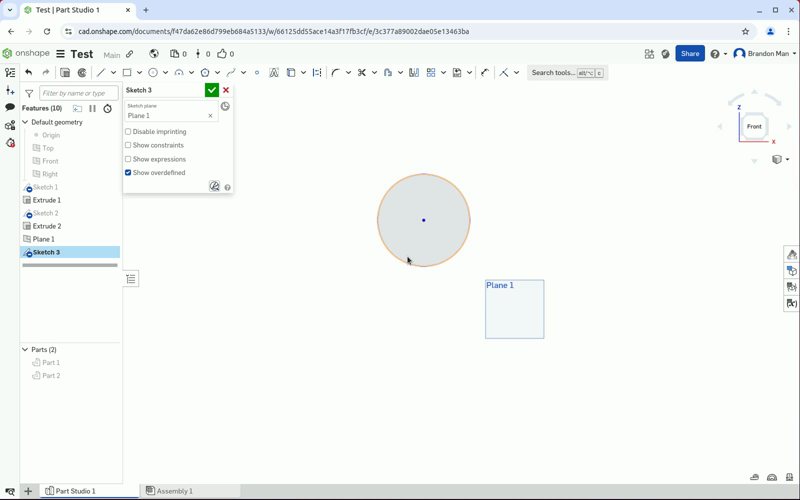
scroll(6)
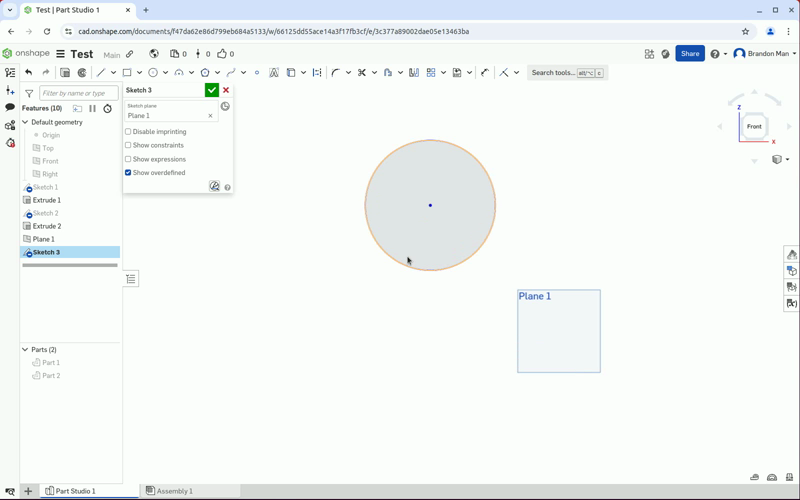
scroll(6)
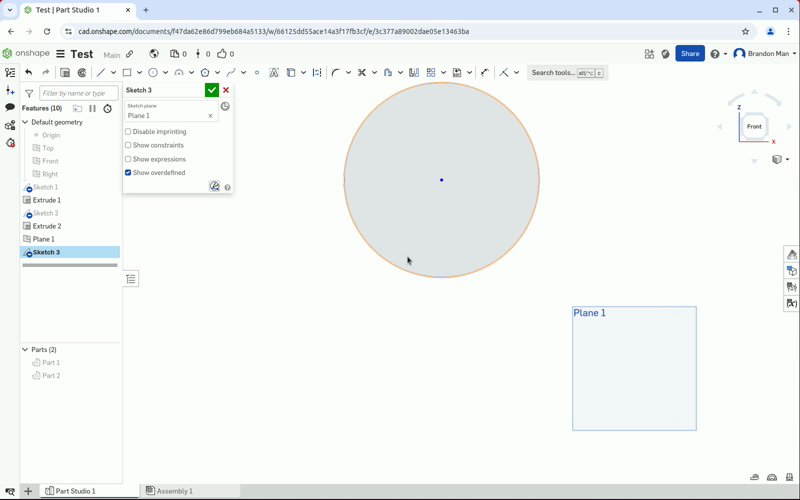
scroll(6)
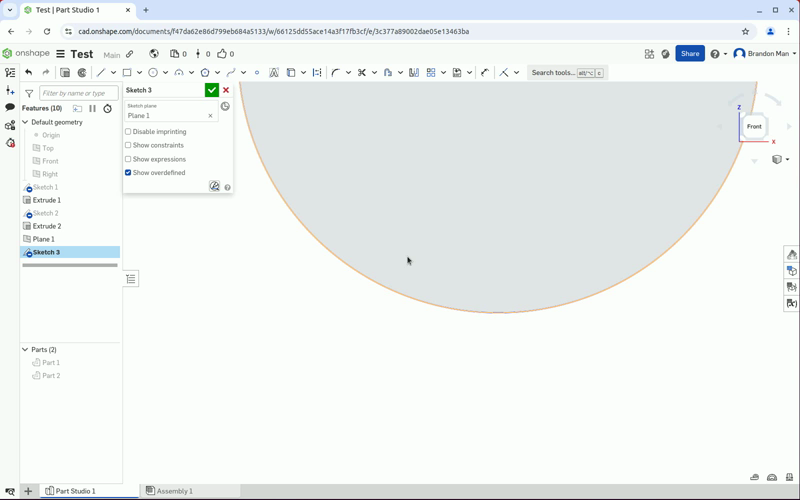
click(407, 256)
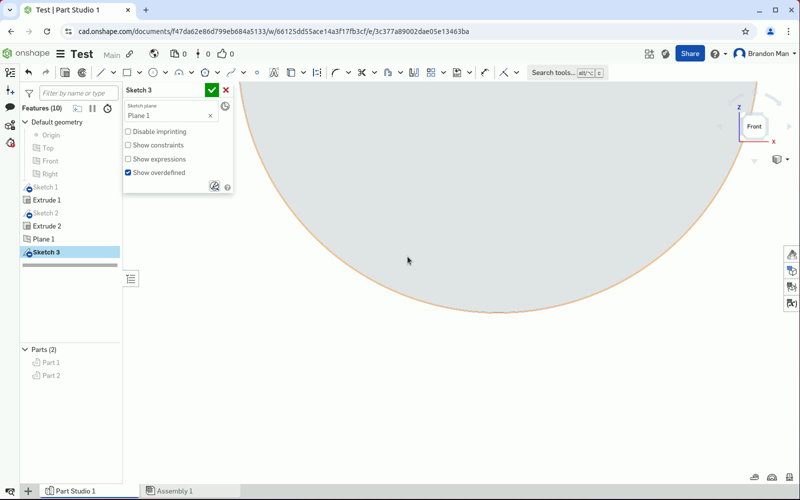
scroll(-6)
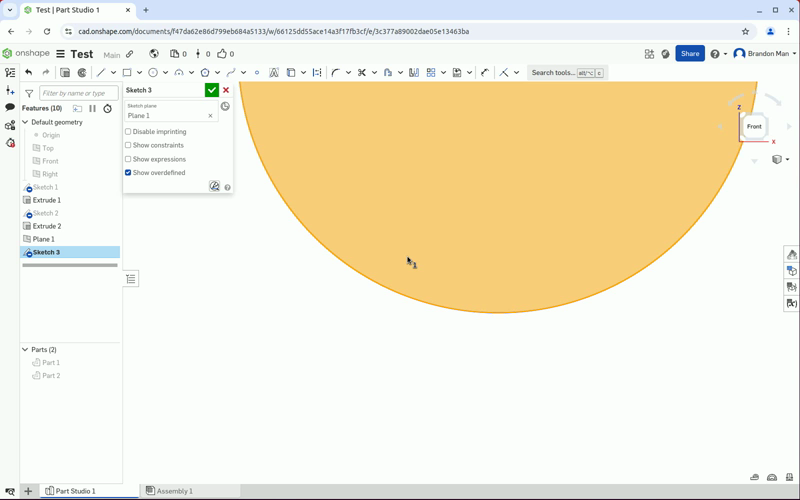
scroll(-6)
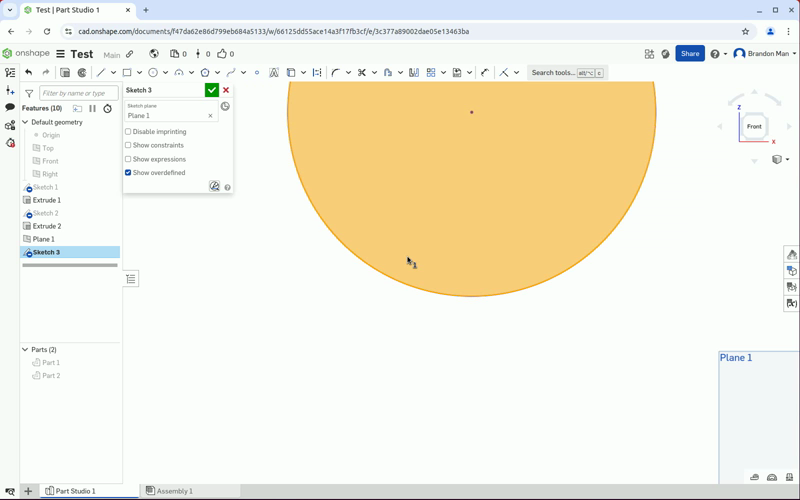
scroll(-6)
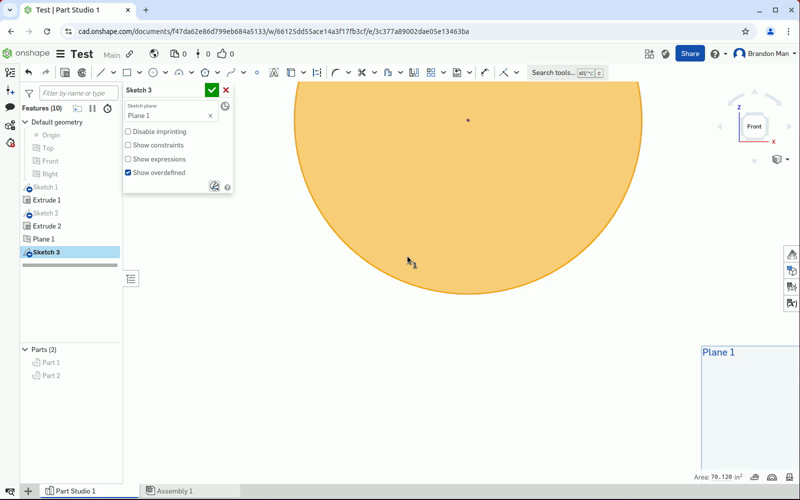
scroll(-6)
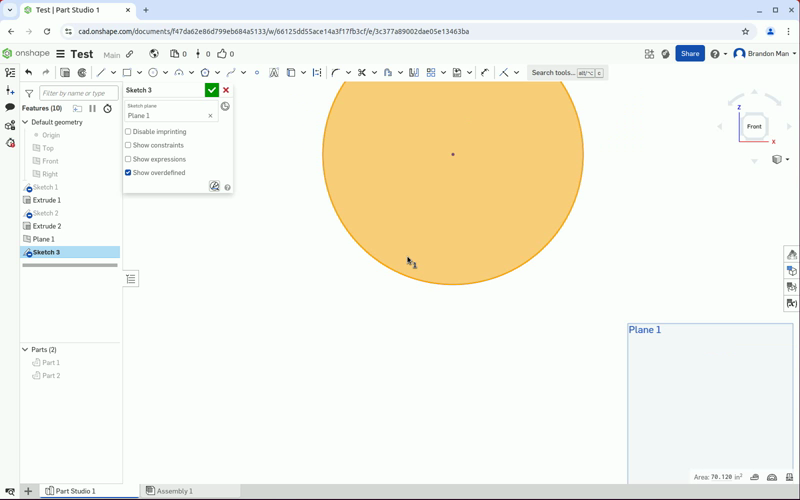
scroll(-6)
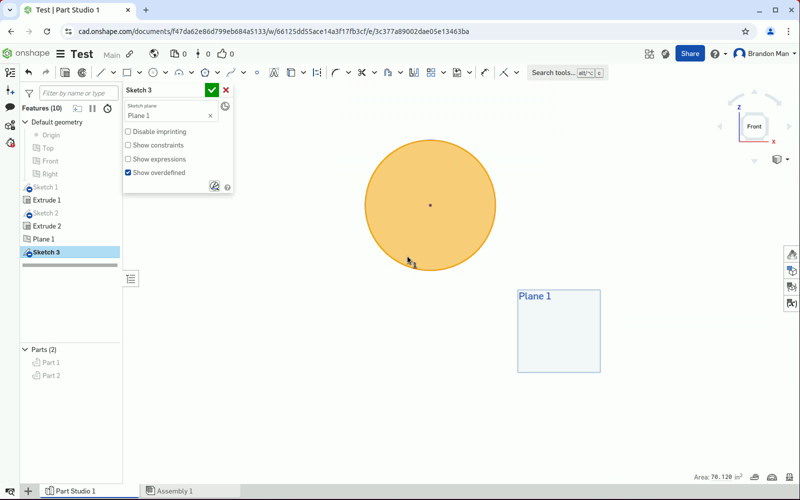
scroll(-6)
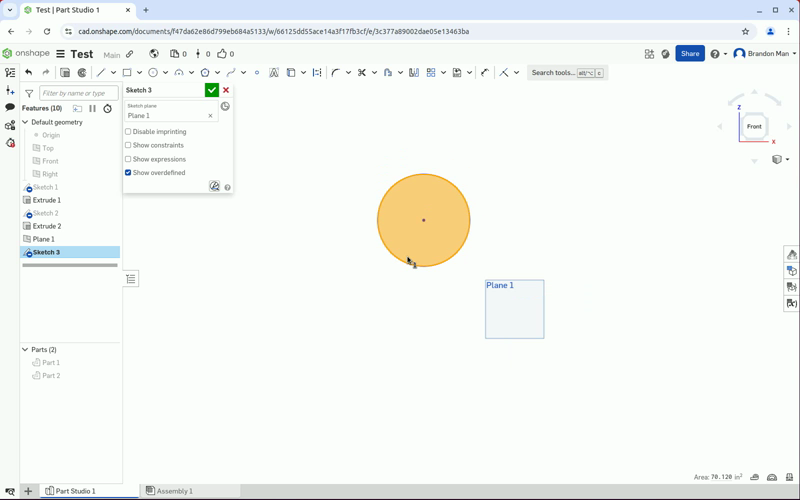
scroll(-6)
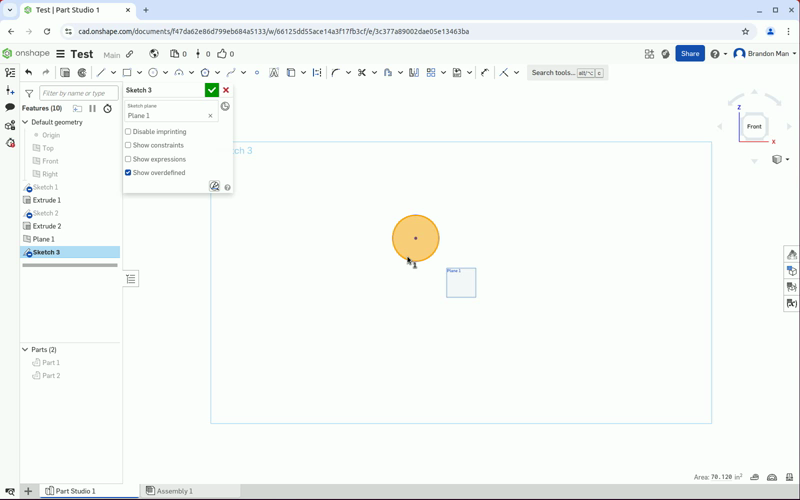
mouse_move(73, 352)
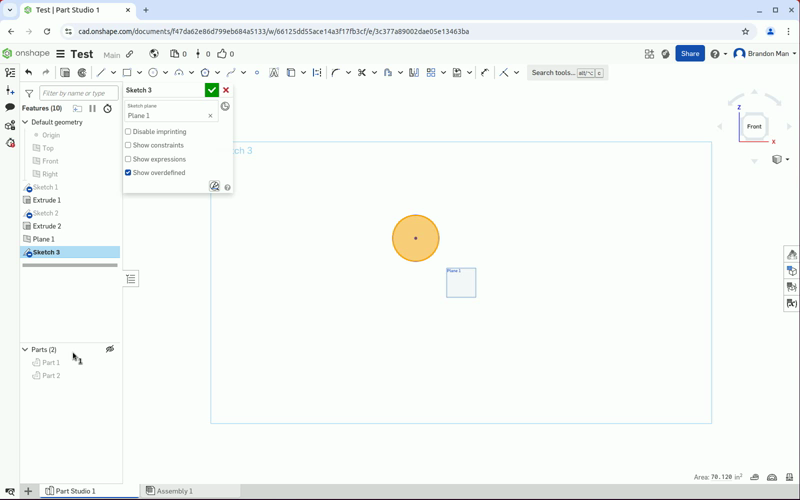
key(shift+y)
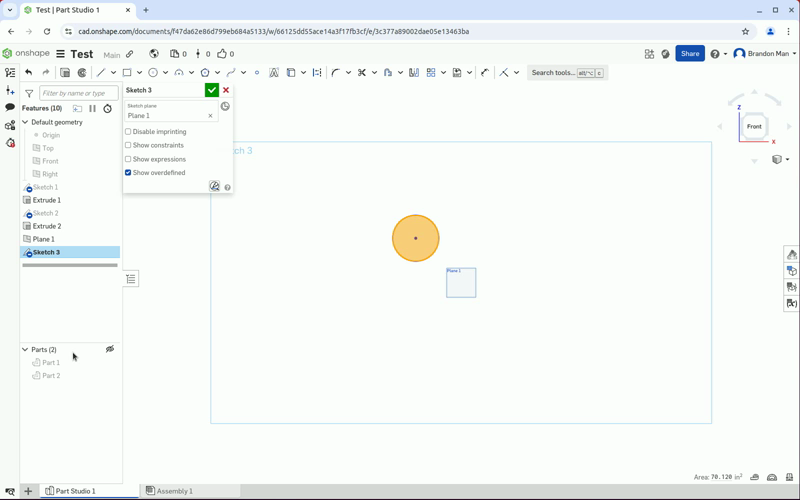
key(shift+e)
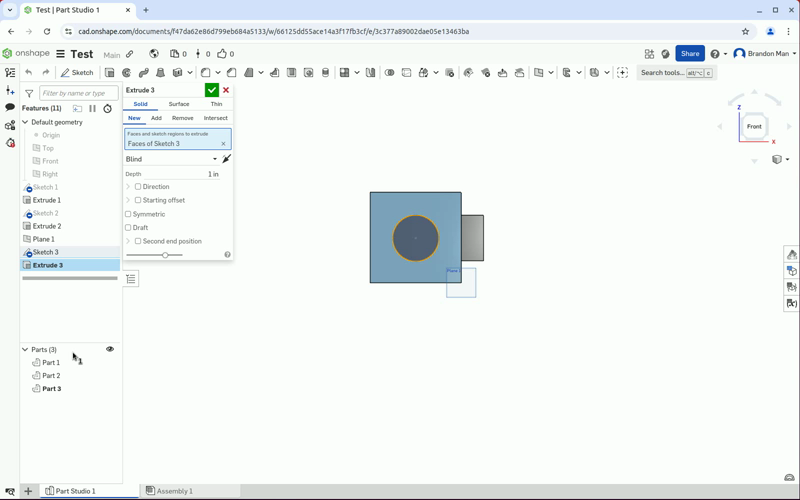
mouse_move(143, 106)
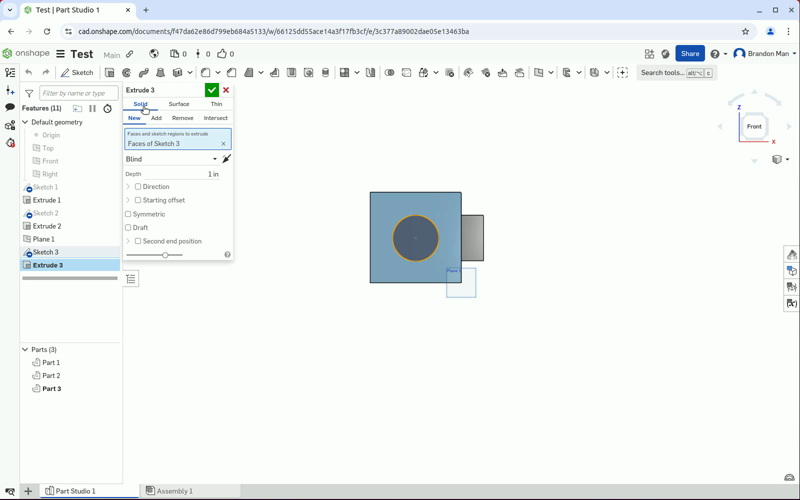
click(143, 106)
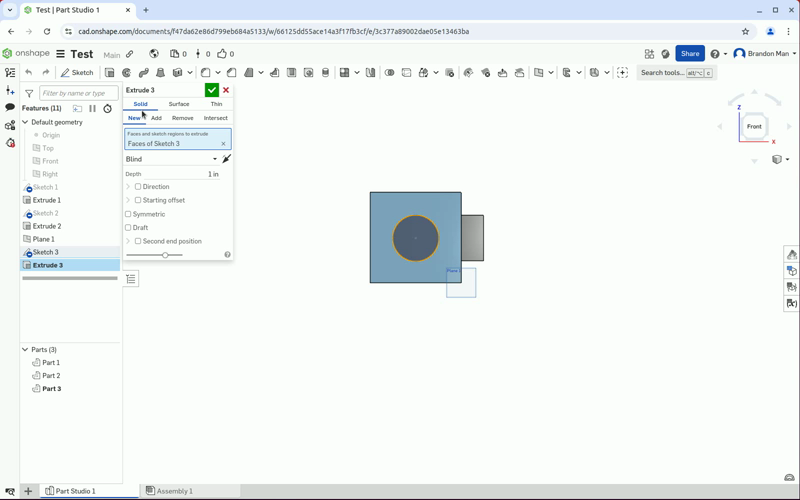
mouse_move(137, 120)
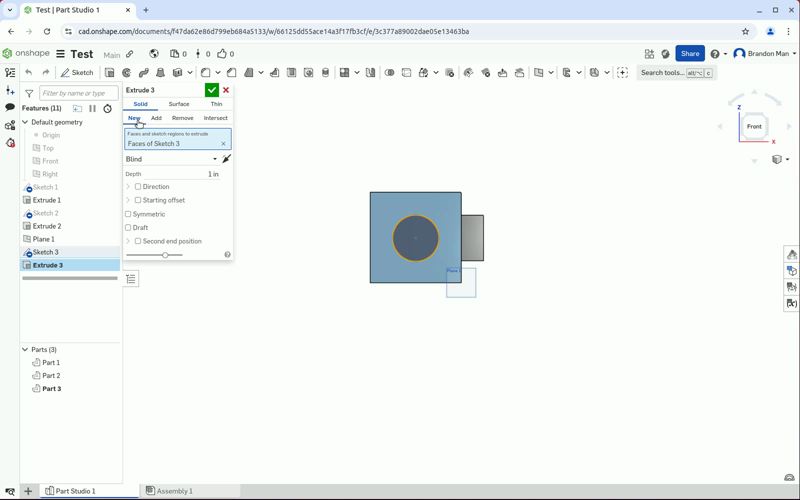
click(137, 120)
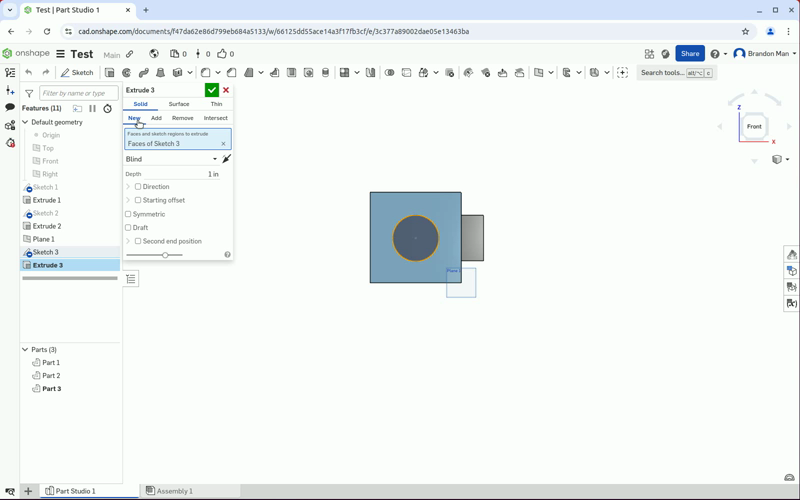
key(tab, 4)
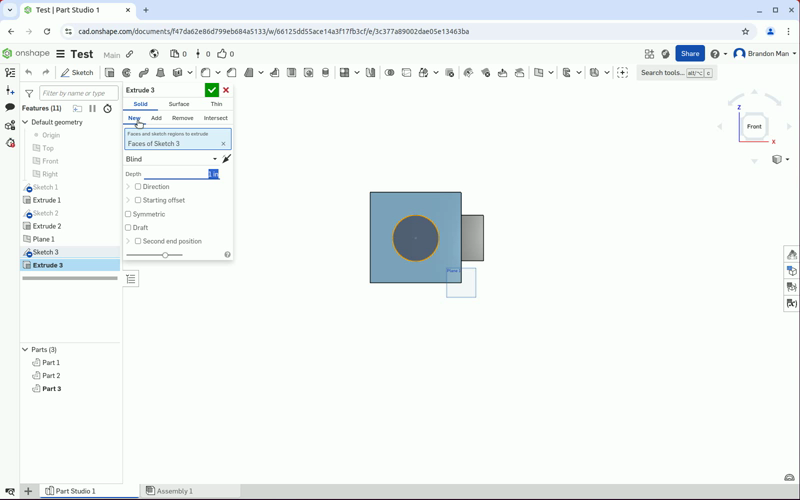
text(4.574)
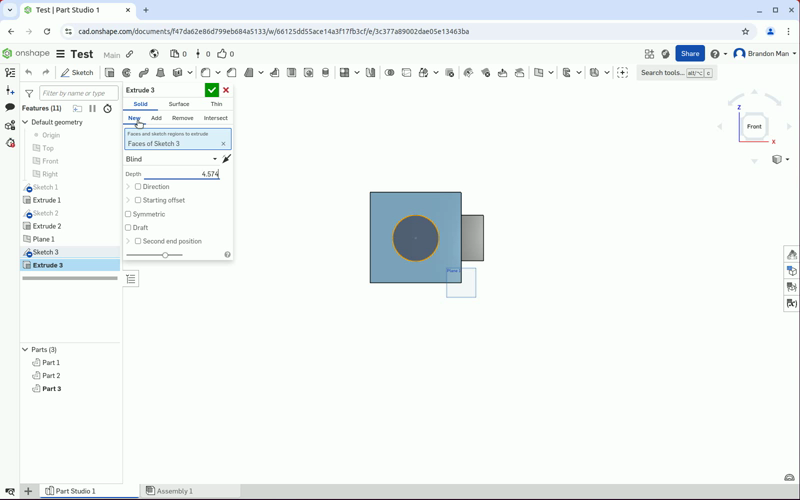
key(enter)
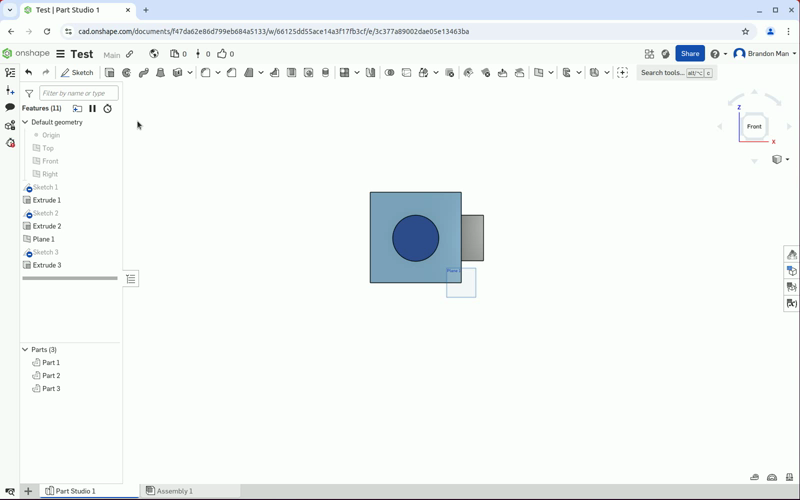
key(shift+h)
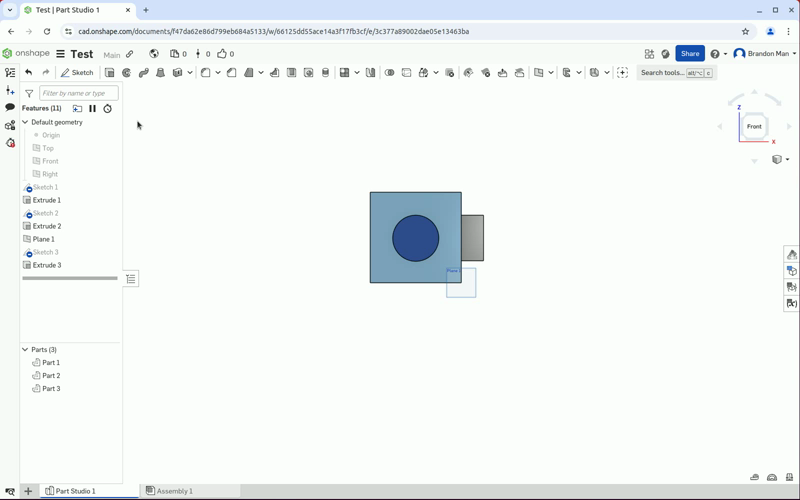
key(shift+h)
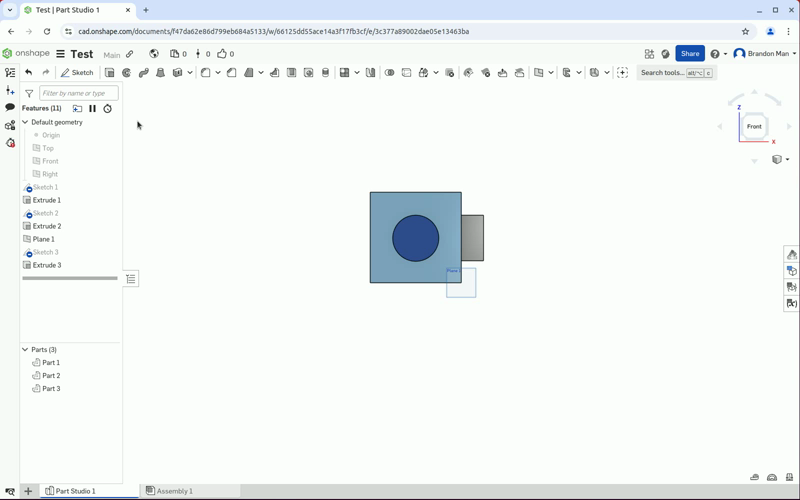
mouse_move(73, 189)
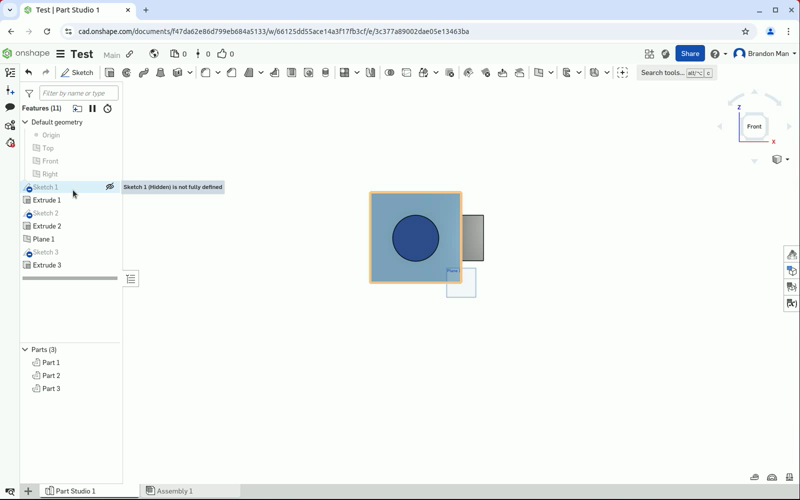
click(73, 189)
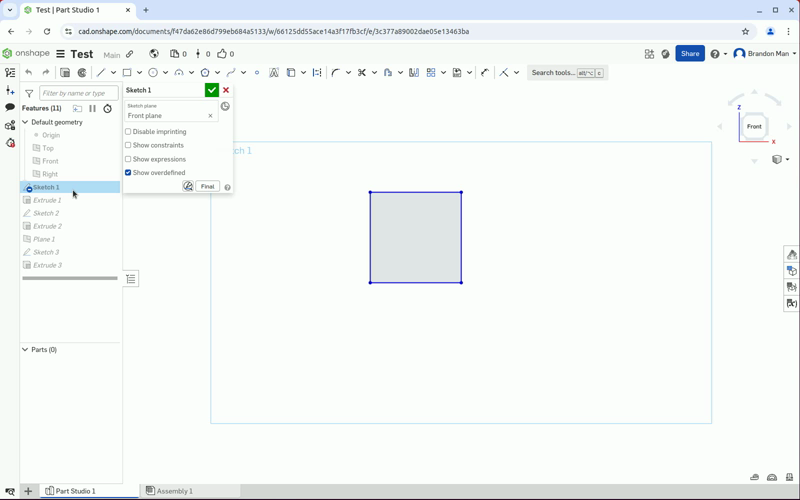
mouse_move(229, 92)
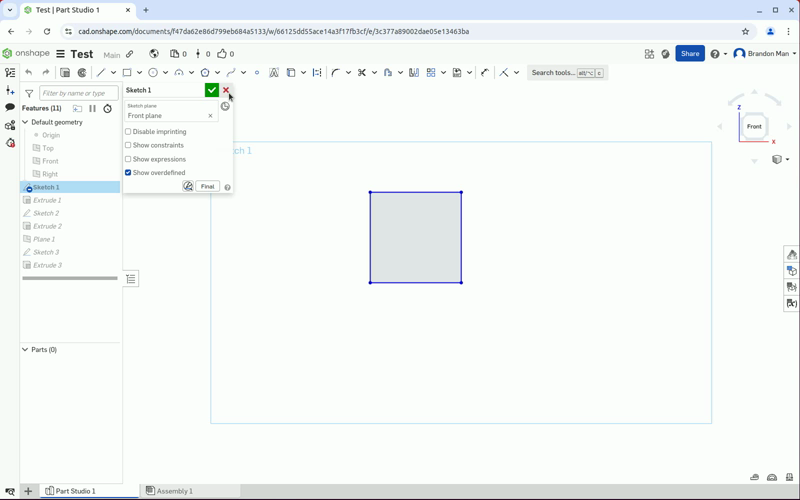
click(229, 92)
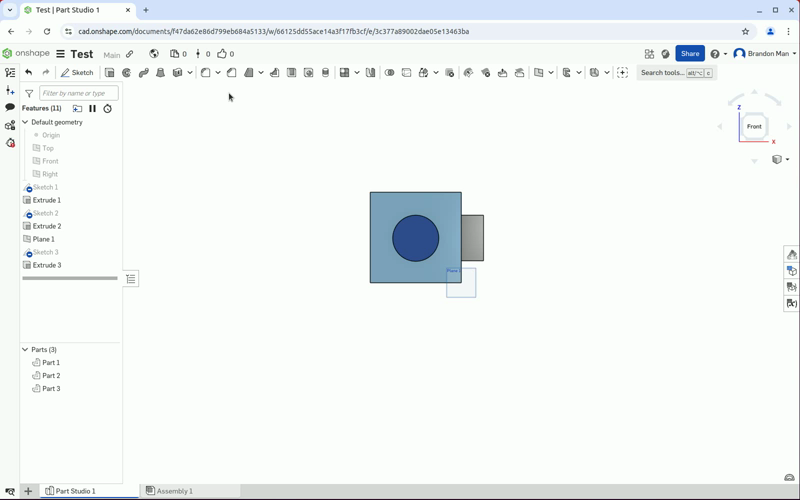
mouse_move(73, 352)
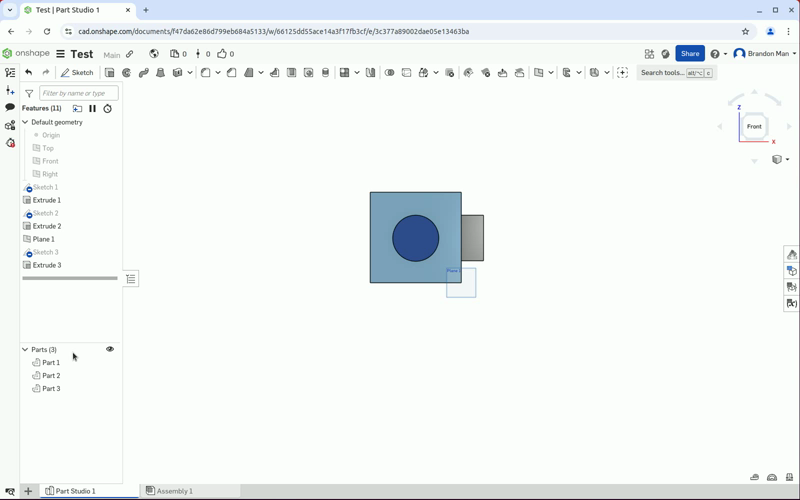
key(y)
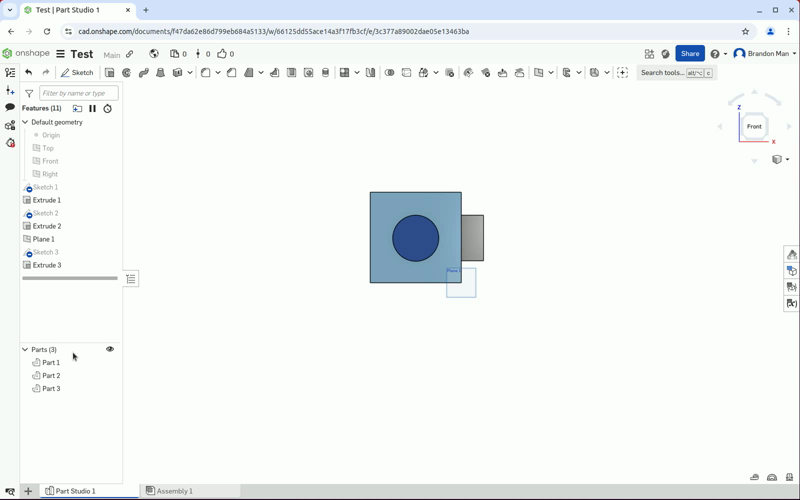
key(shift+p)
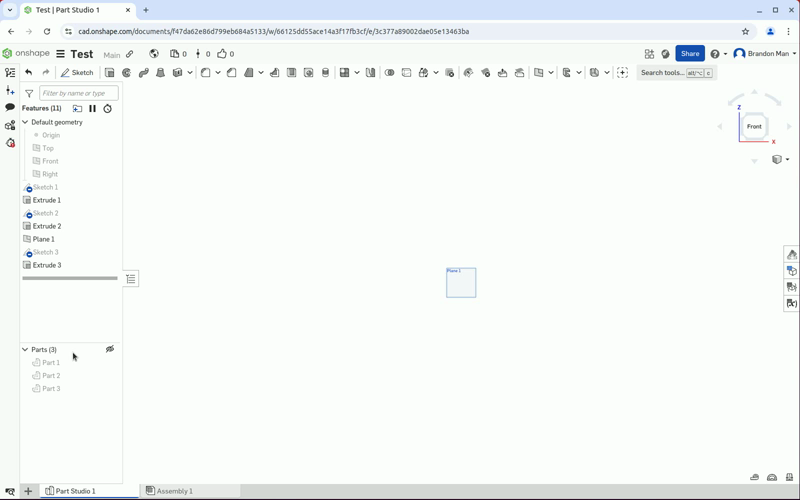
key(space)
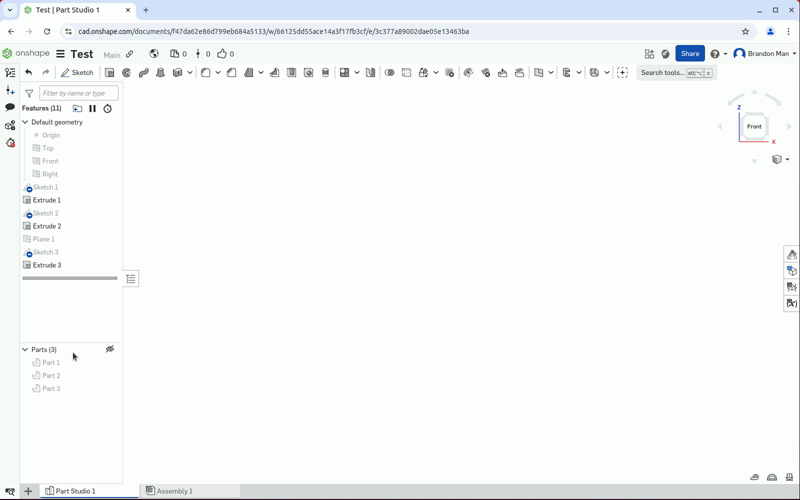
key_down(shift)
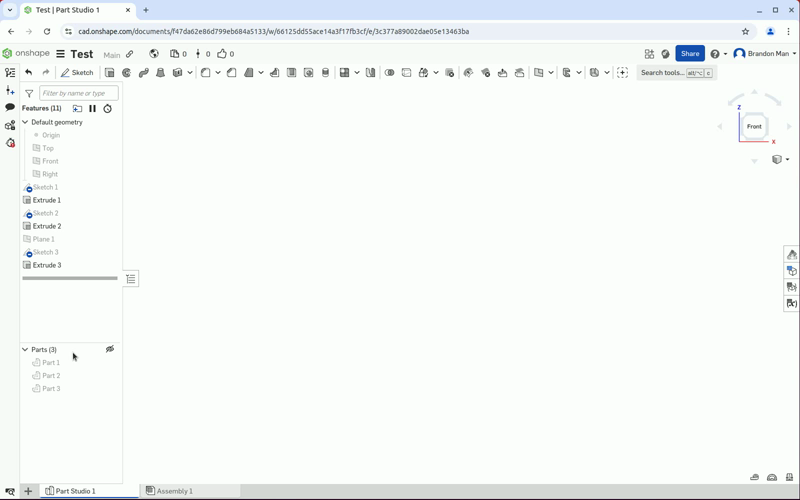
key(down)
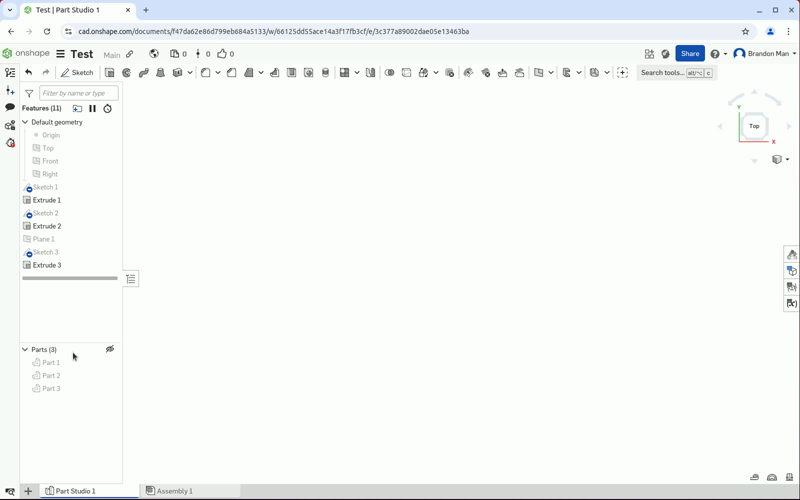
key_up(shift)
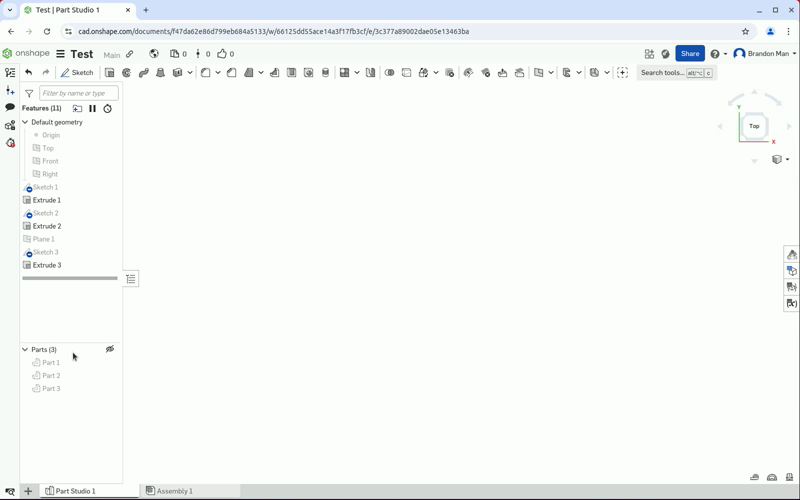
mouse_move(73, 352)
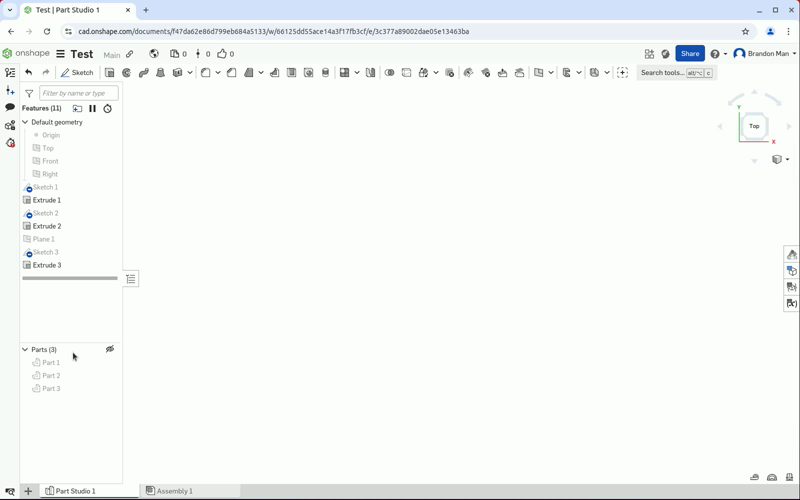
key(shift+y)
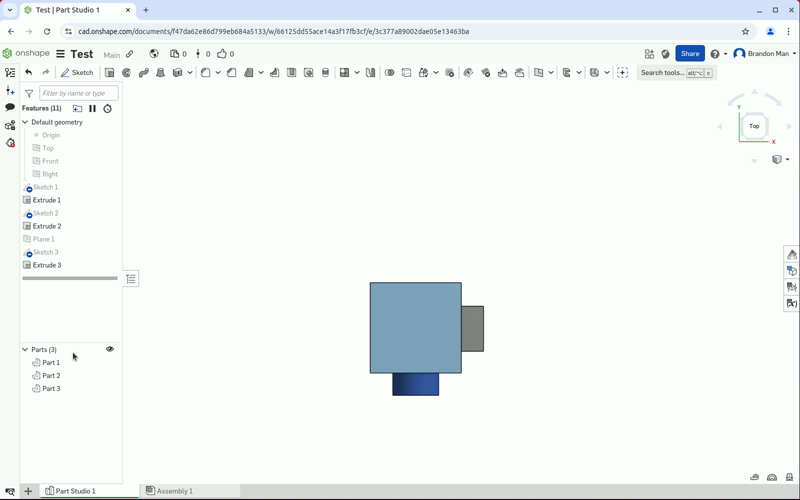
mouse_move(541, 75)
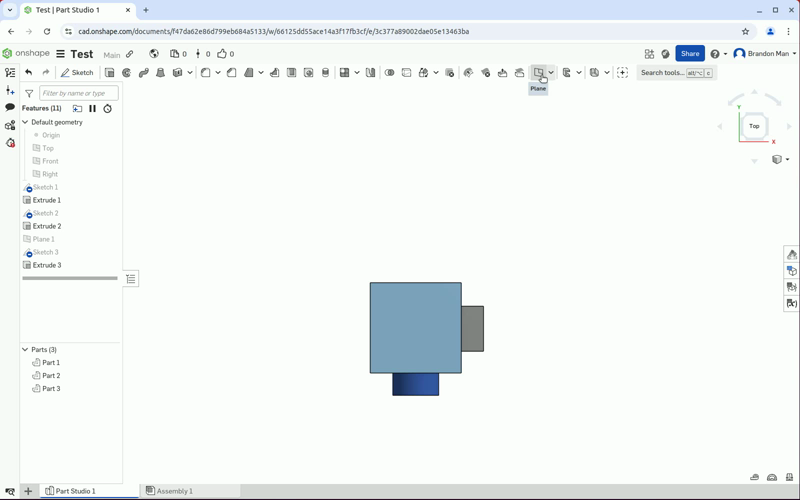
click(541, 75)
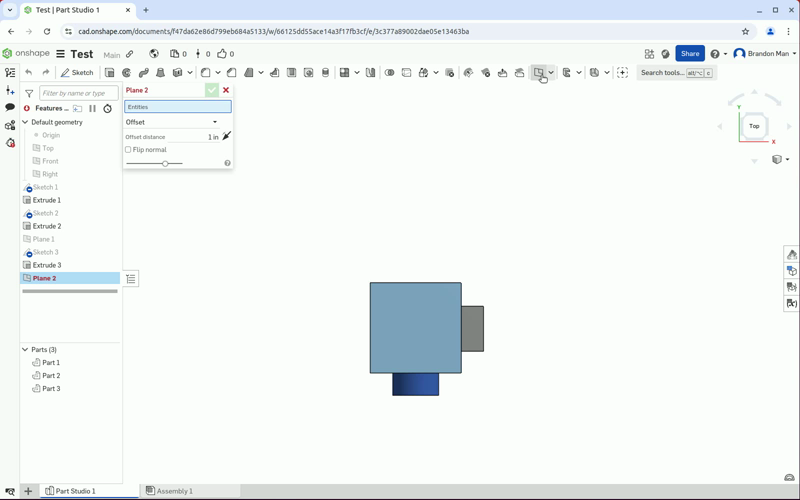
mouse_move(73, 150)
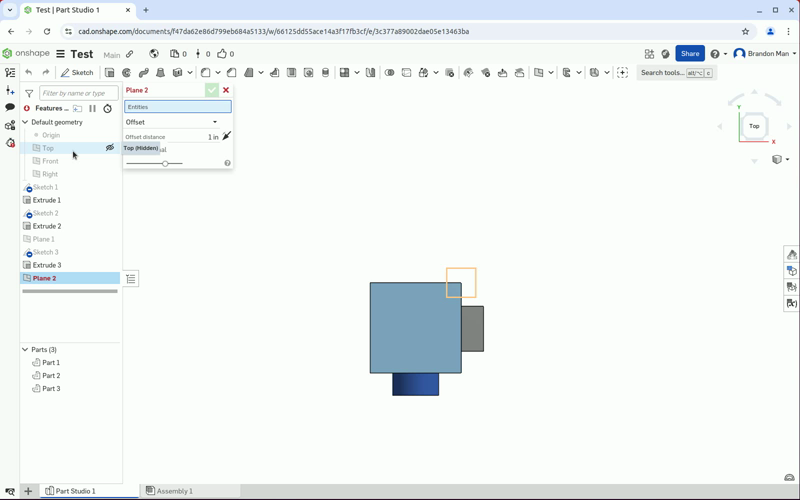
click(73, 150)
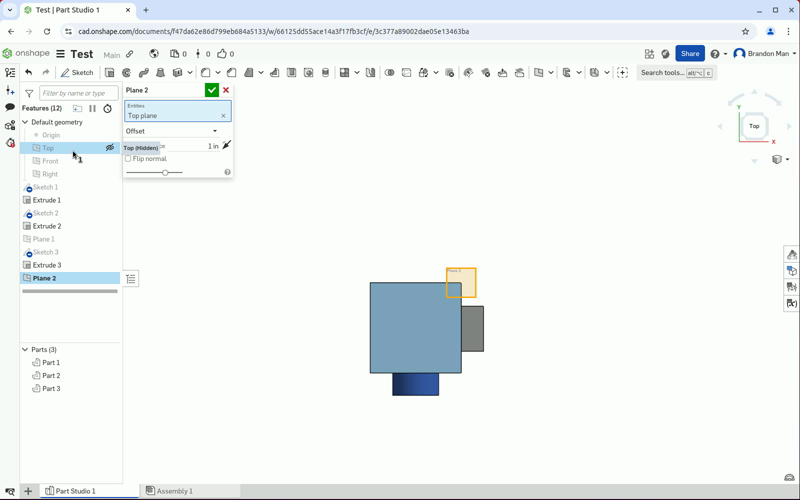
key(tab, 2)
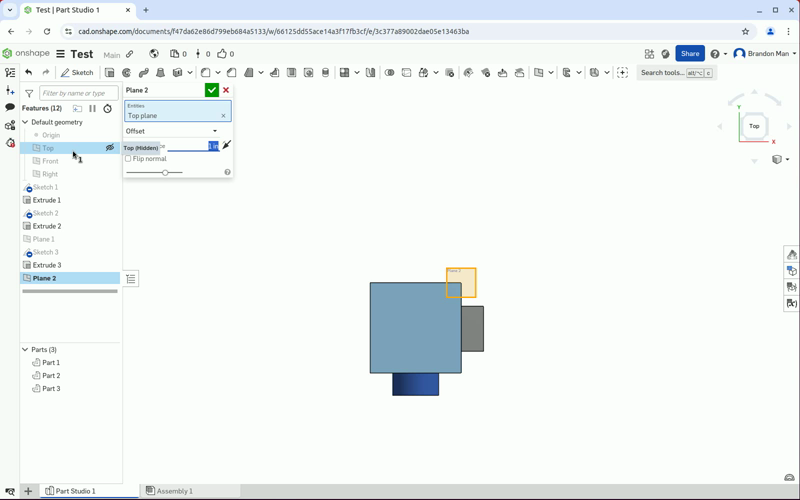
text(18.548)
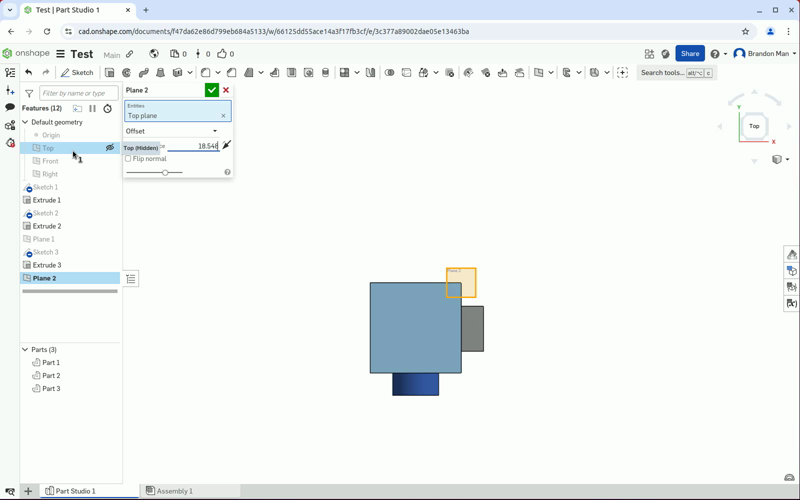
key(enter, 2)
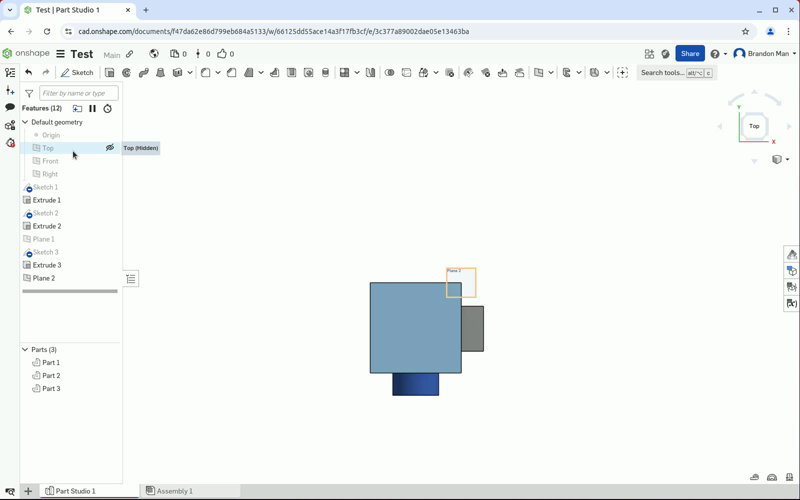
key(shift+s)
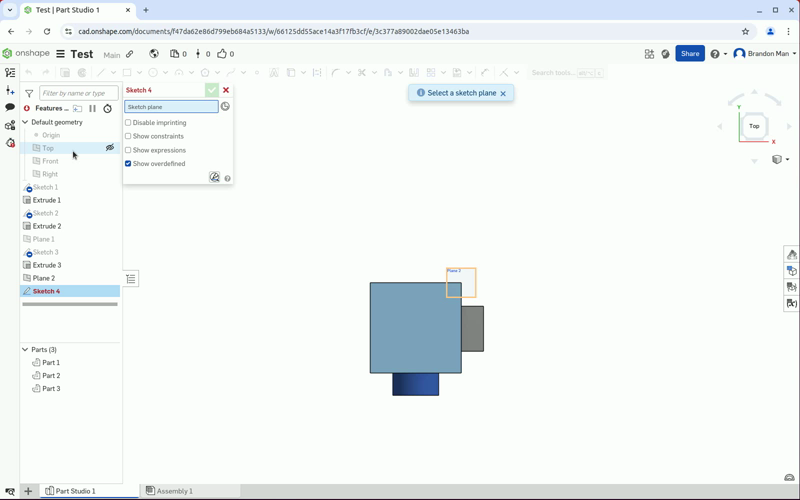
mouse_move(73, 280)
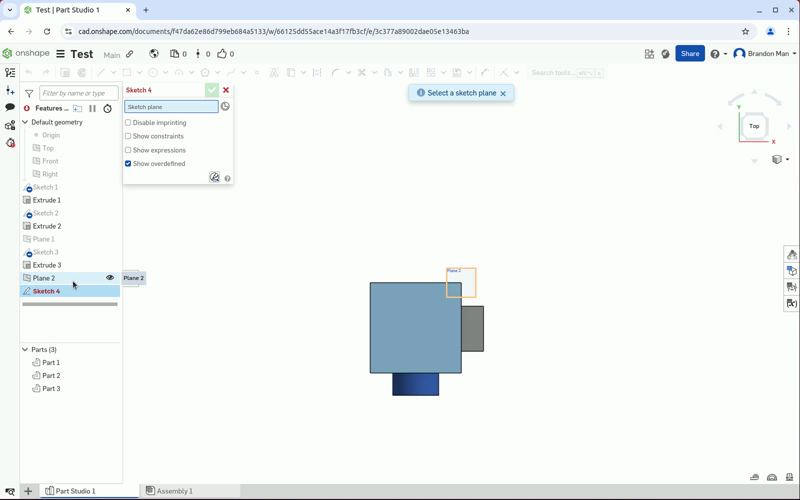
click(73, 280)
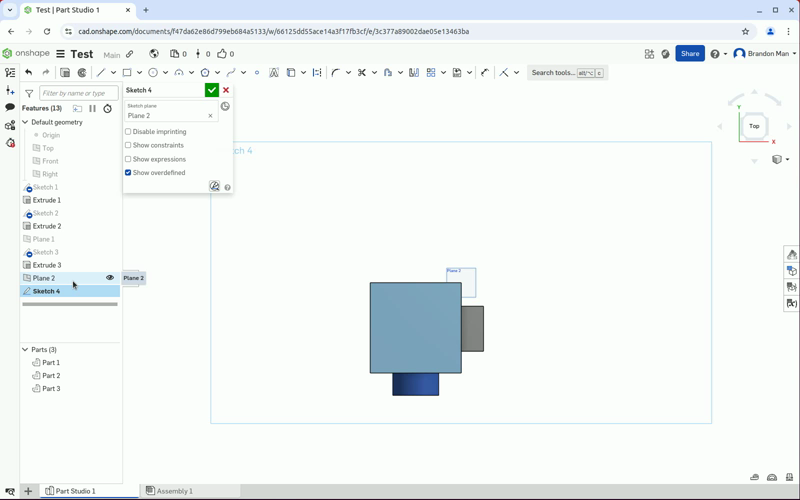
mouse_move(73, 352)
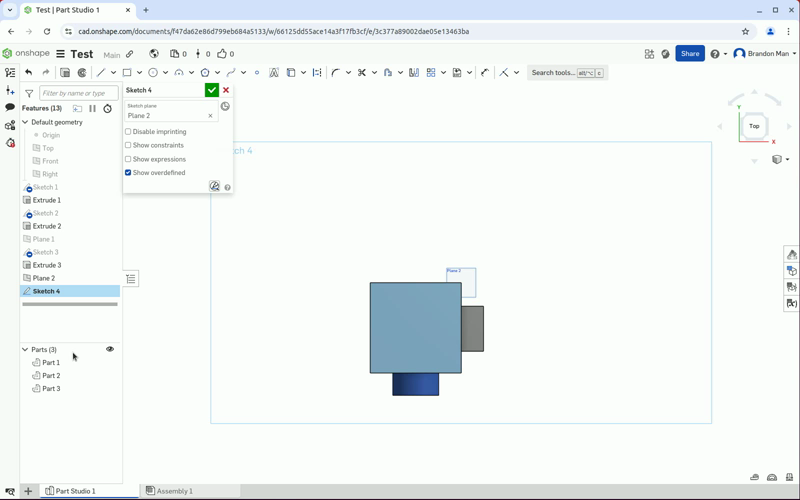
key(y)
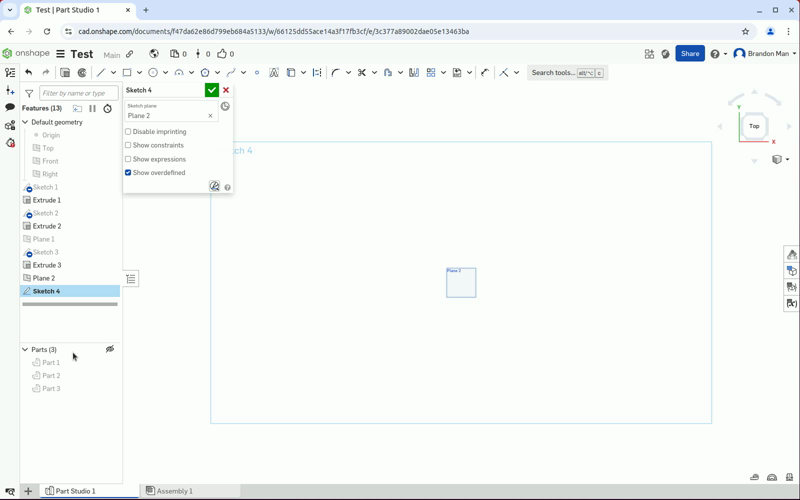
key(c)
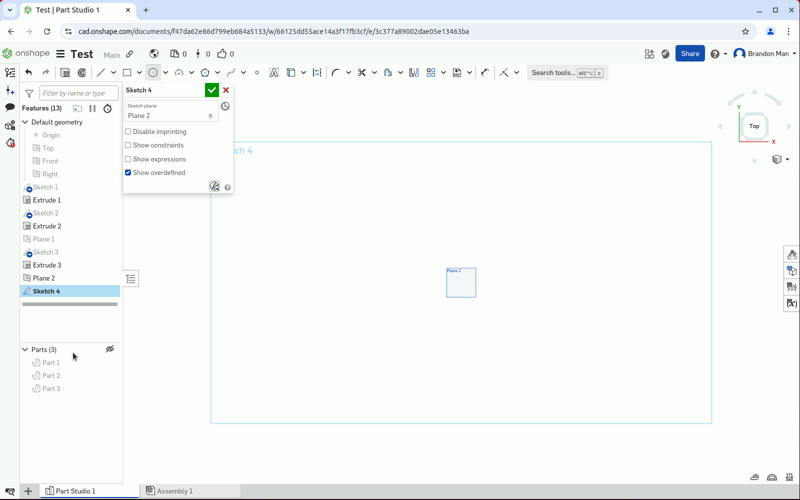
key_down(shift)
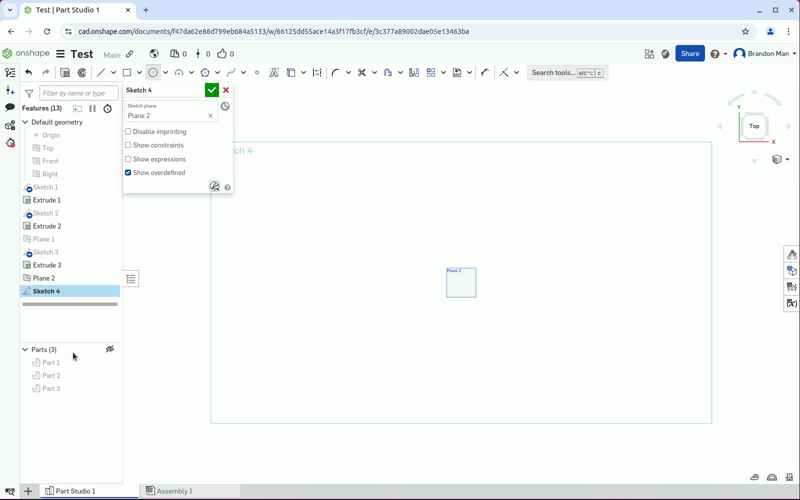
mouse_move(415, 327)
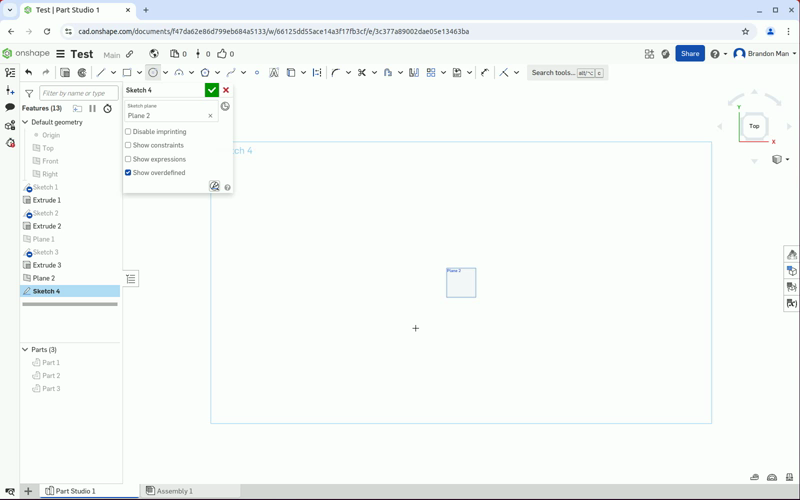
click(415, 327)
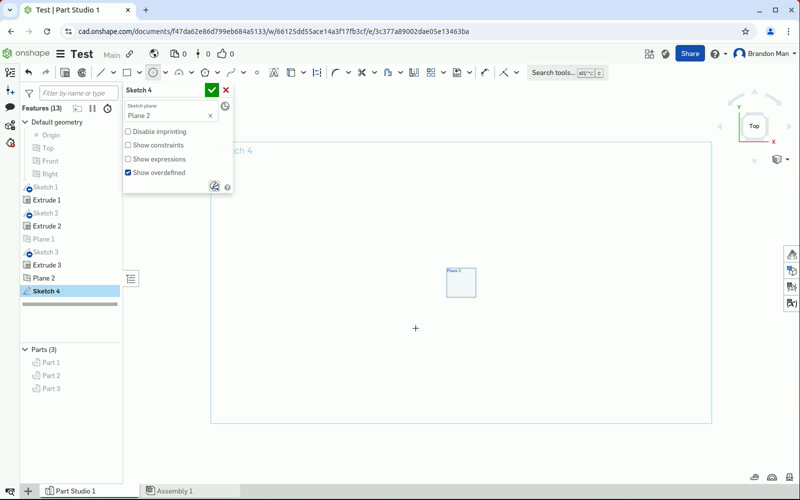
key_up(shift)
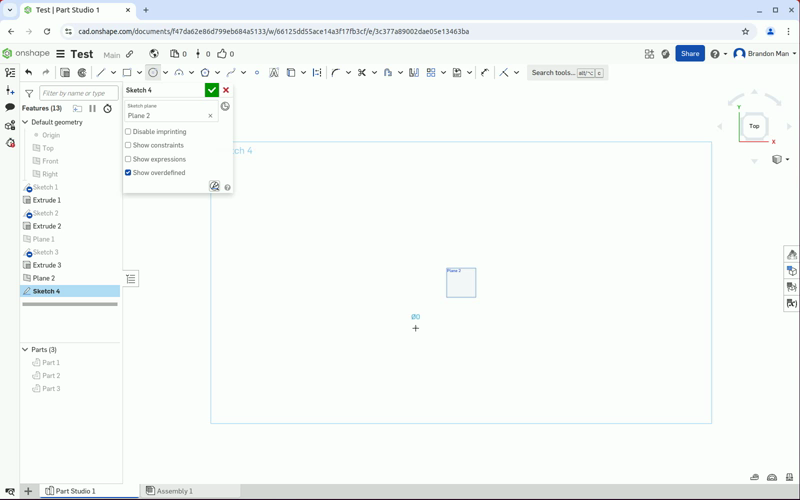
mouse_move(438, 327)
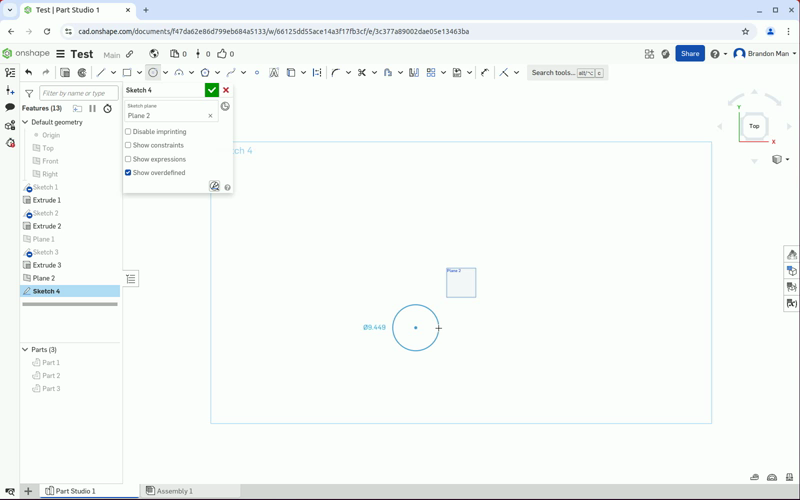
click(438, 327)
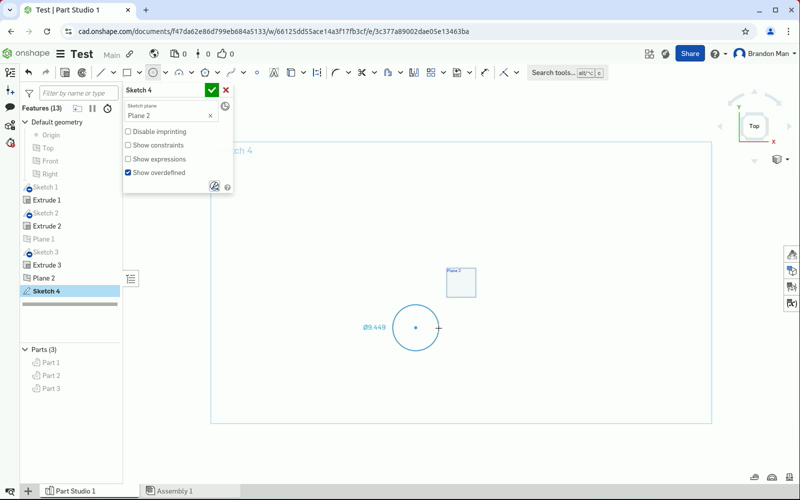
key(esc)
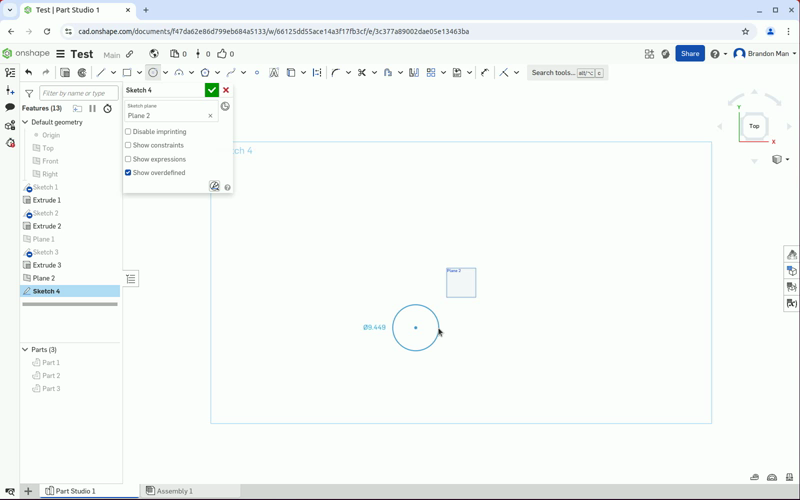
mouse_move(425, 321)
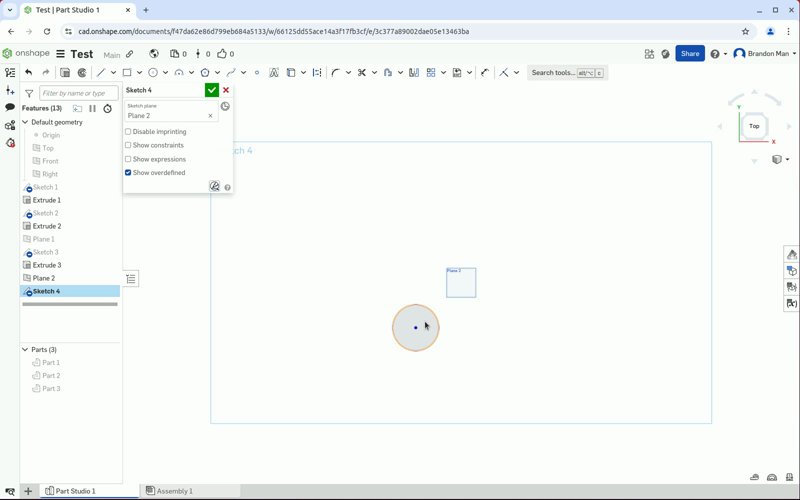
scroll(6)
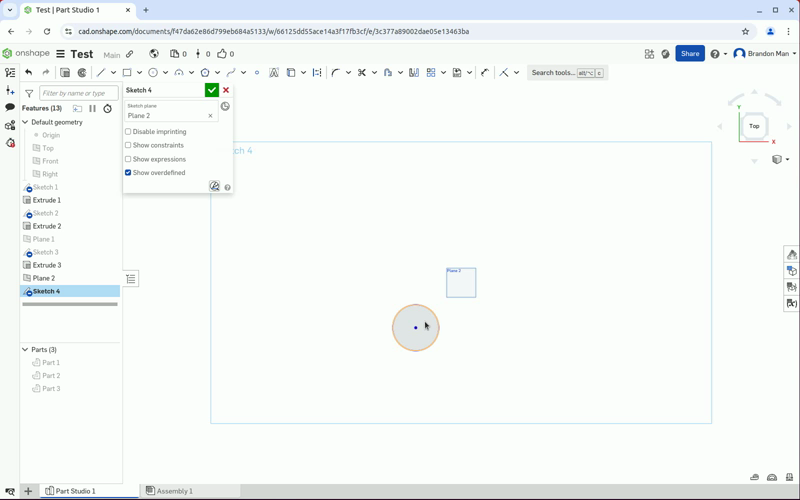
scroll(6)
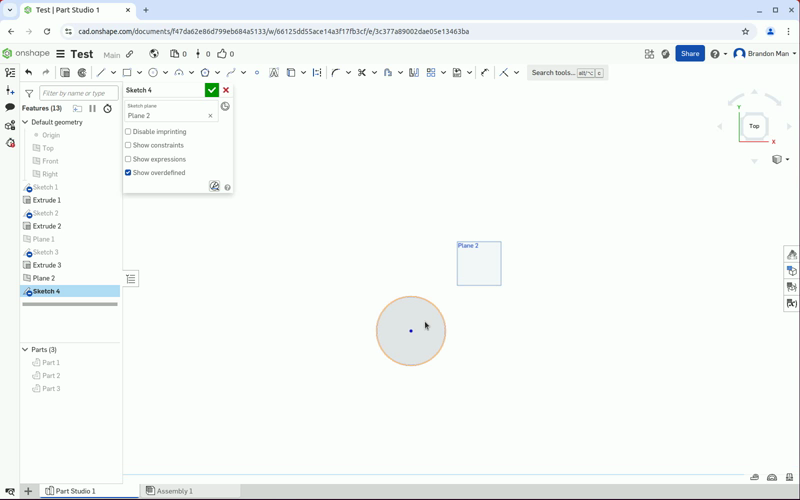
scroll(6)
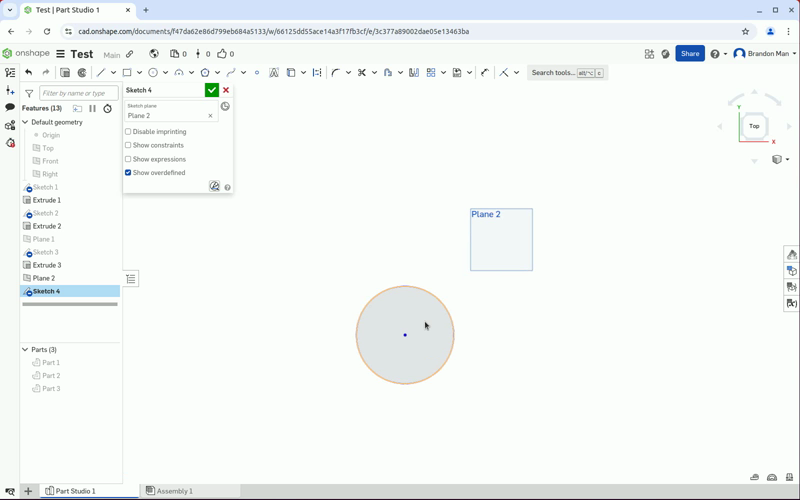
scroll(6)
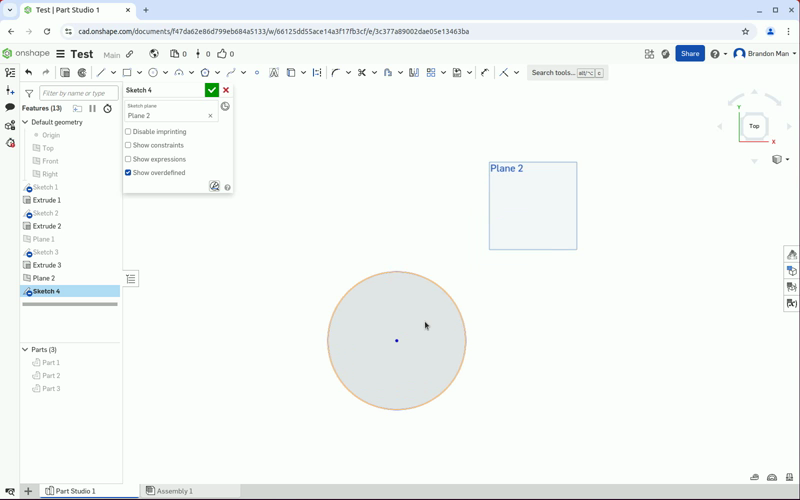
scroll(6)
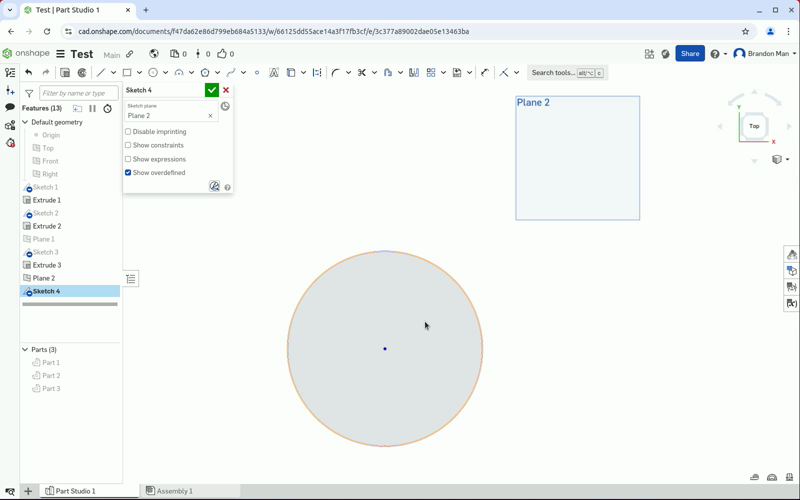
scroll(6)
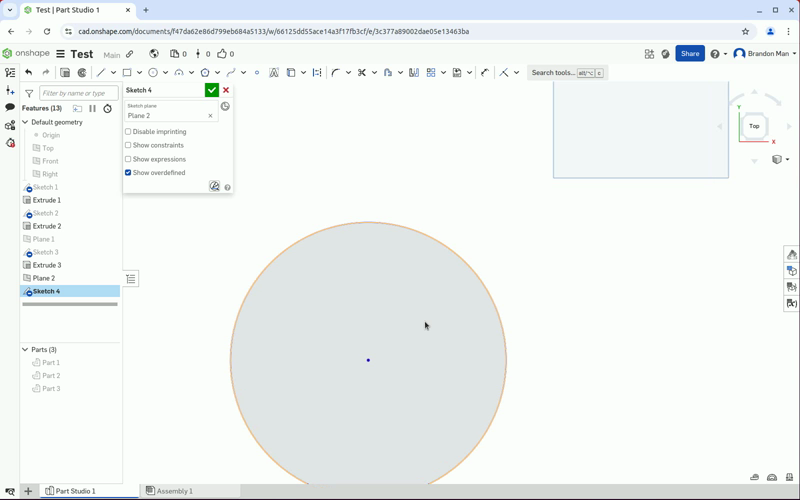
scroll(6)
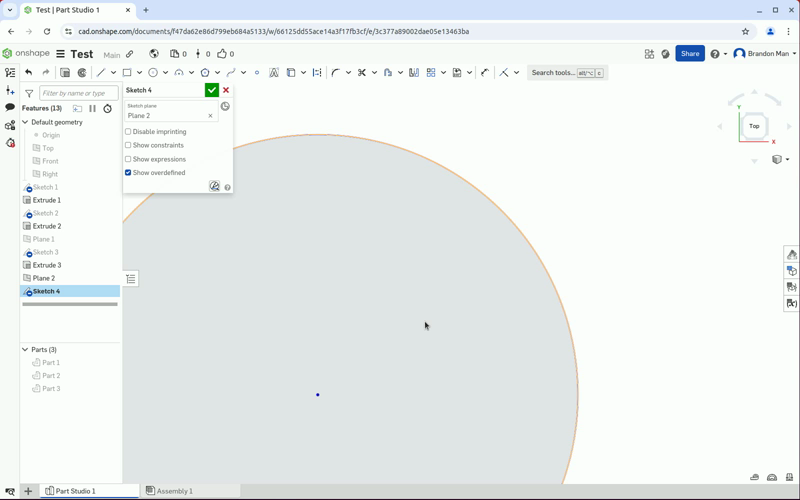
click(425, 321)
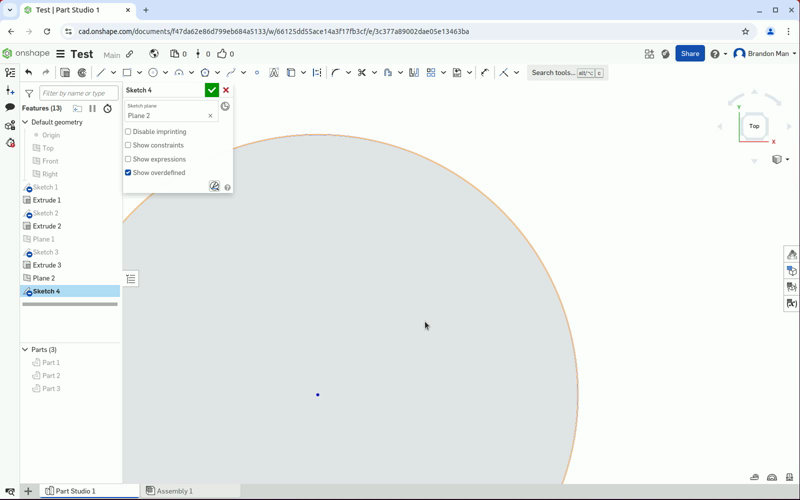
scroll(-6)
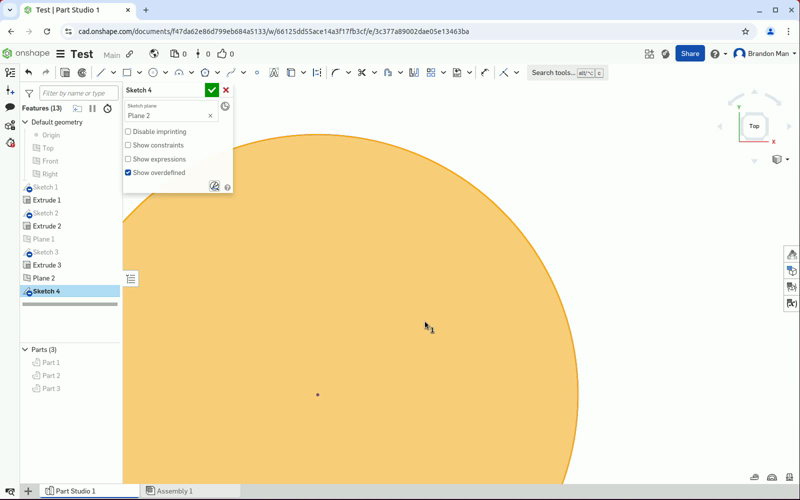
scroll(-6)
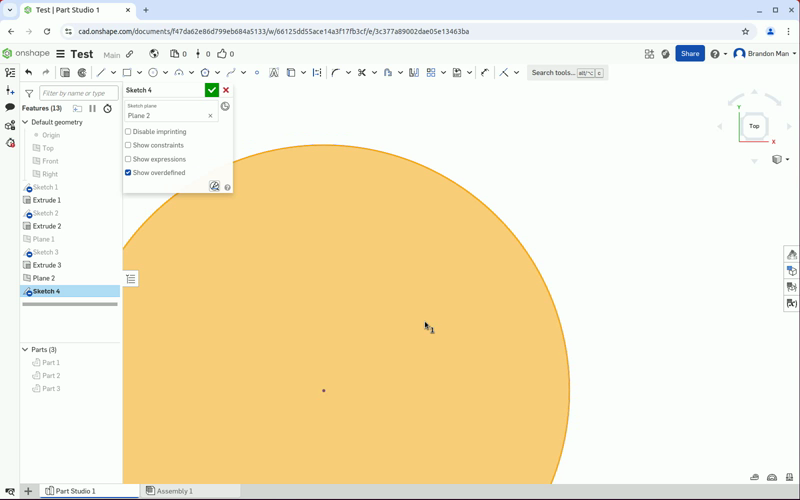
scroll(-6)
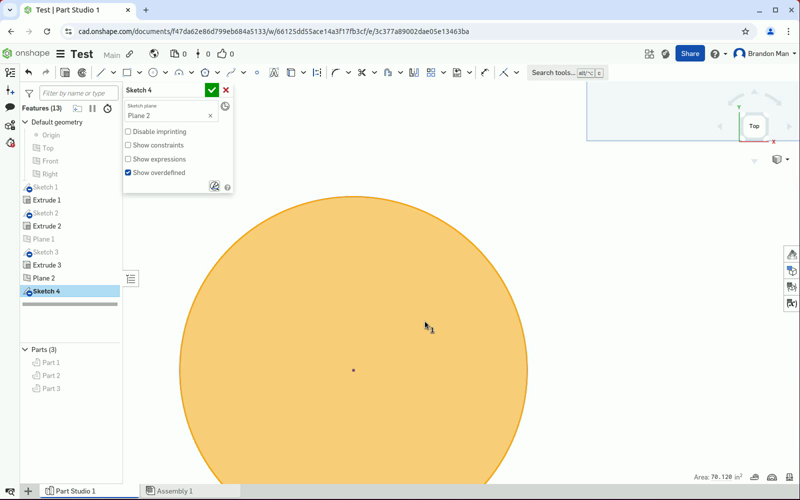
scroll(-6)
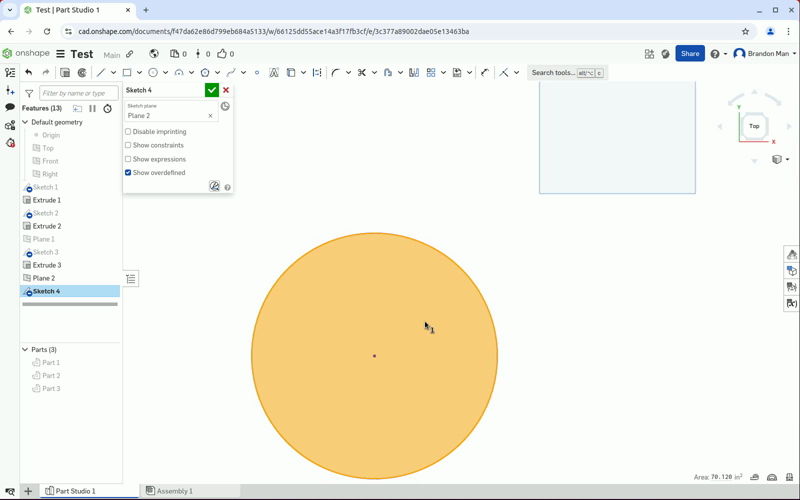
scroll(-6)
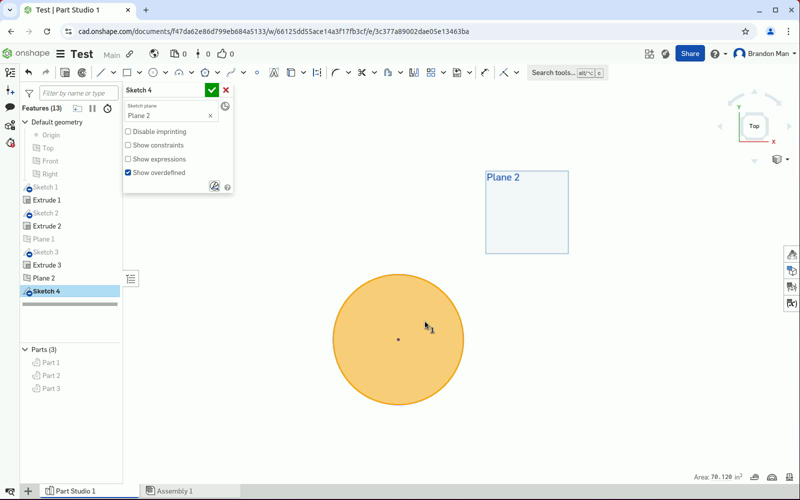
scroll(-6)
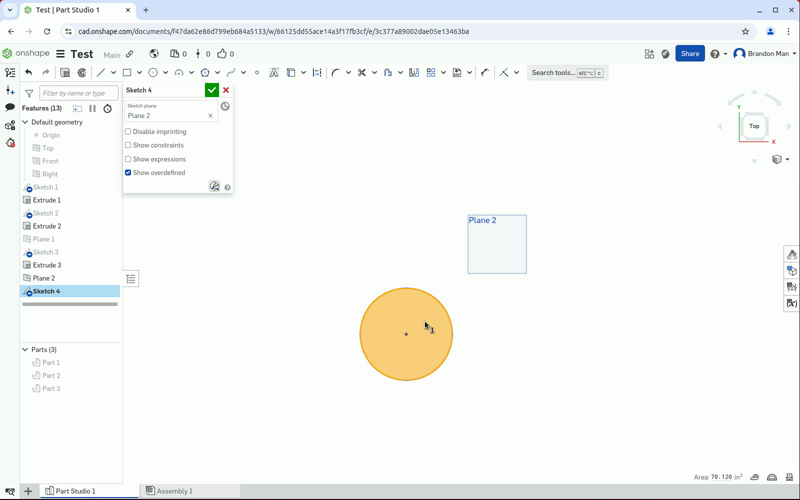
scroll(-6)
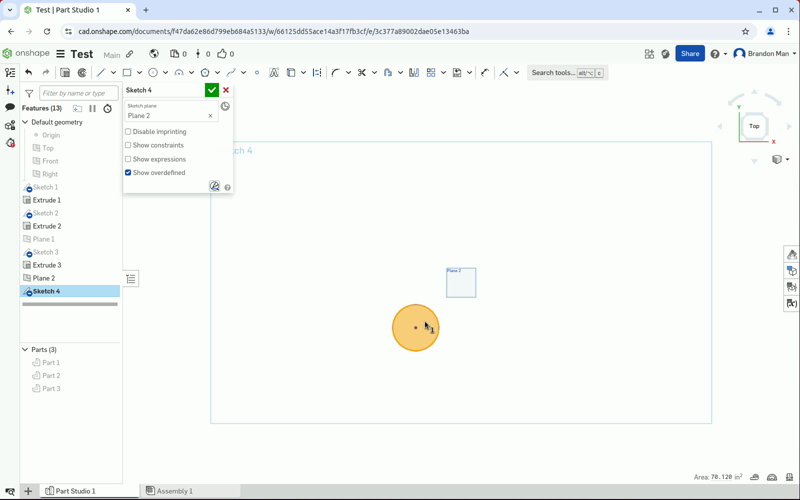
mouse_move(73, 352)
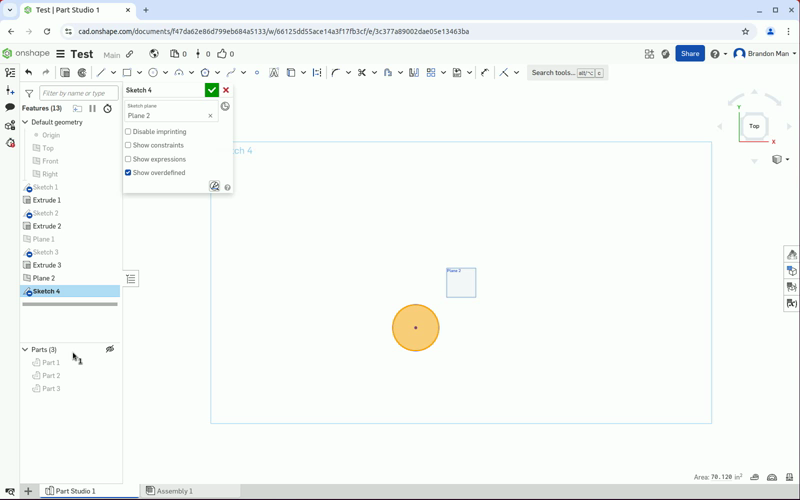
key(shift+y)
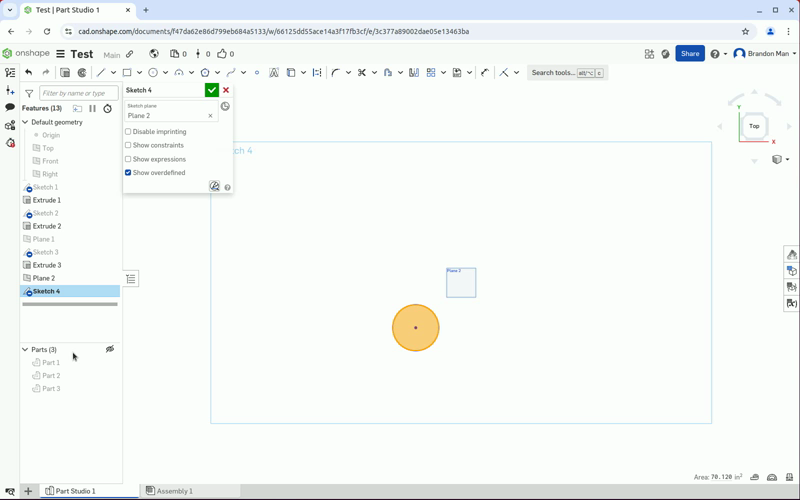
key(shift+e)
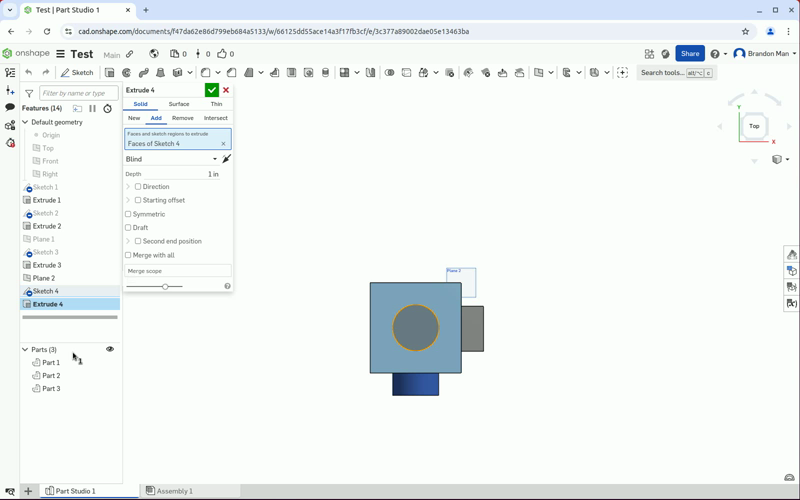
mouse_move(143, 106)
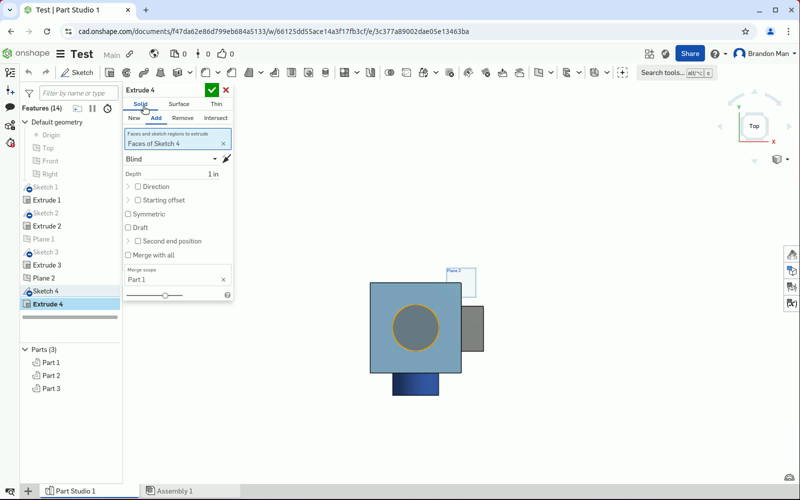
click(143, 106)
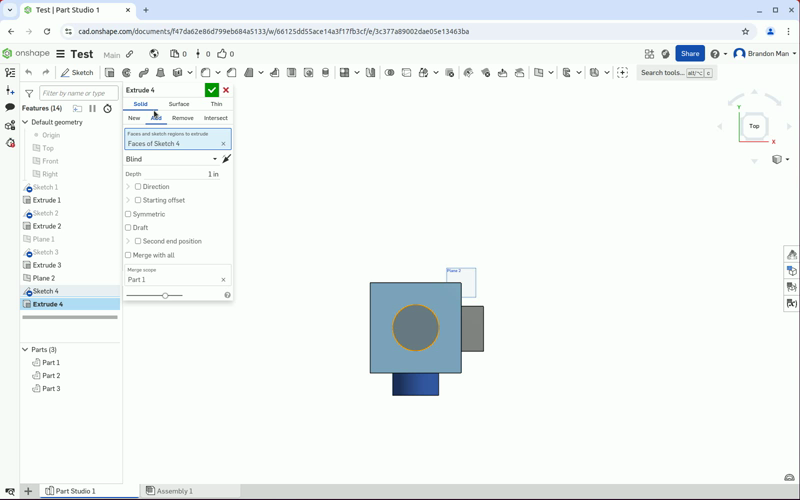
mouse_move(186, 120)
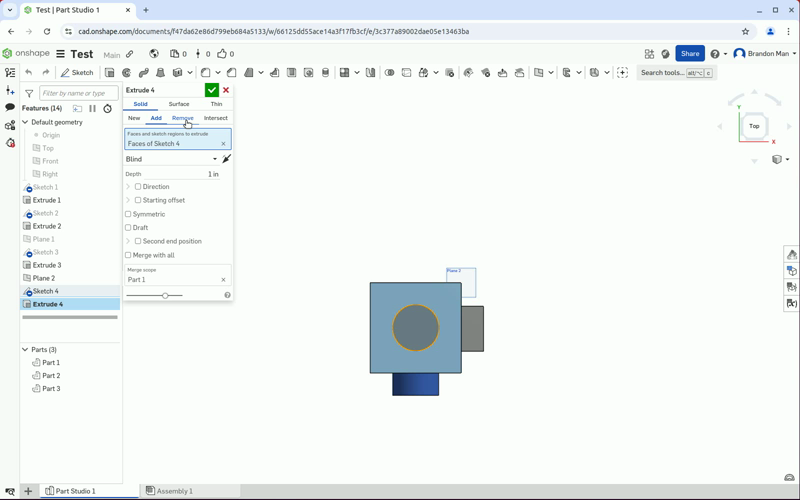
click(186, 120)
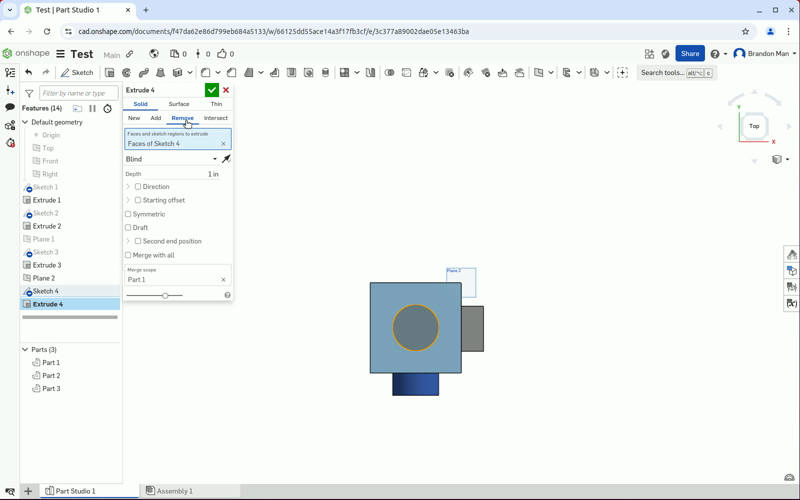
key(tab, 4)
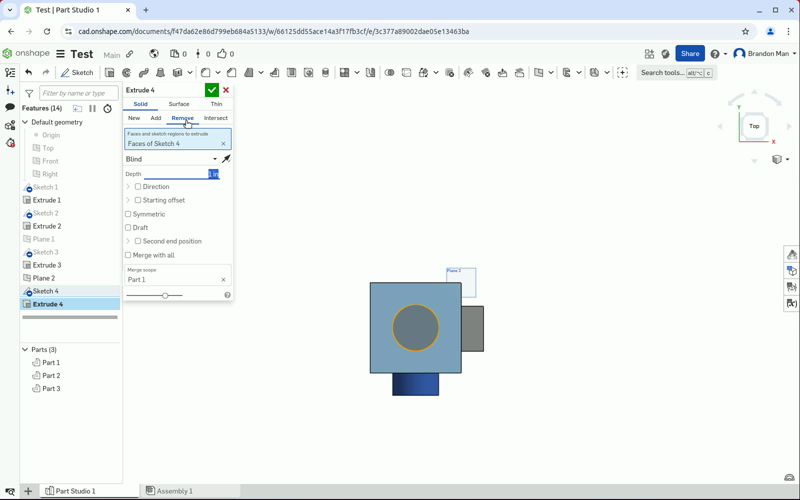
text(18.535)
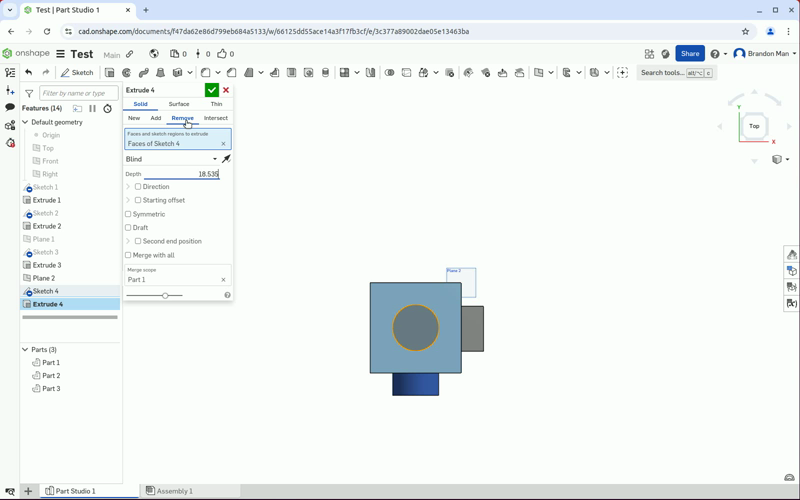
key(tab, 6)
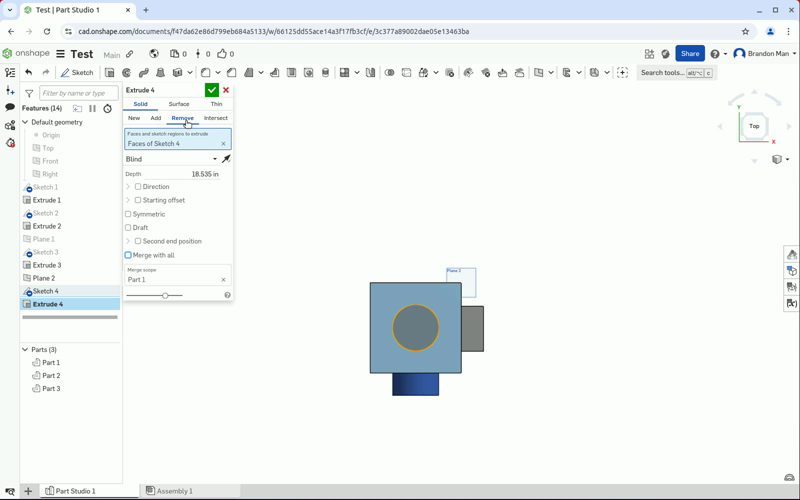
key(space)
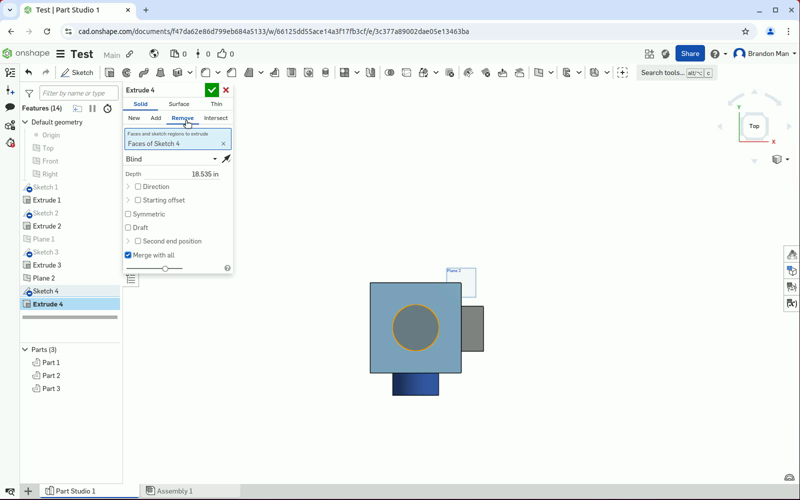
key(enter)
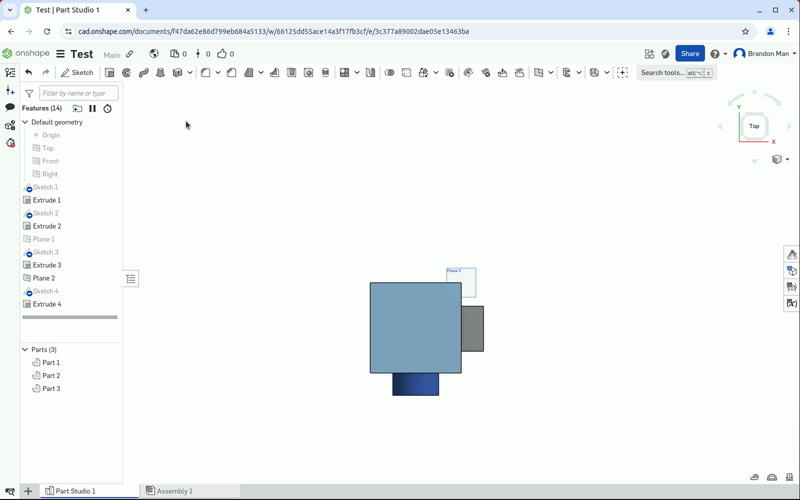
key(shift+h)
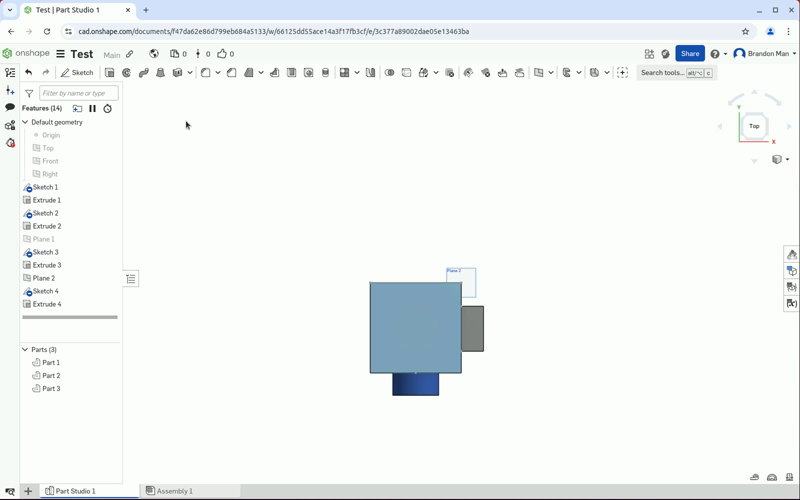
key(shift+h)
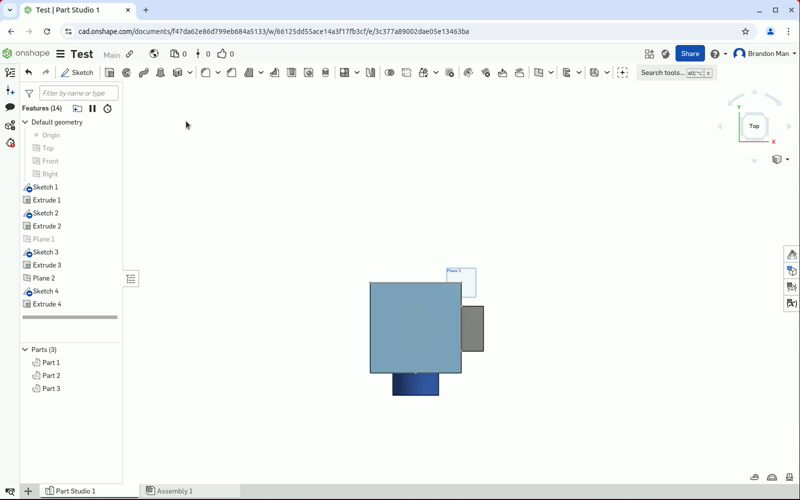
key(shift+7)
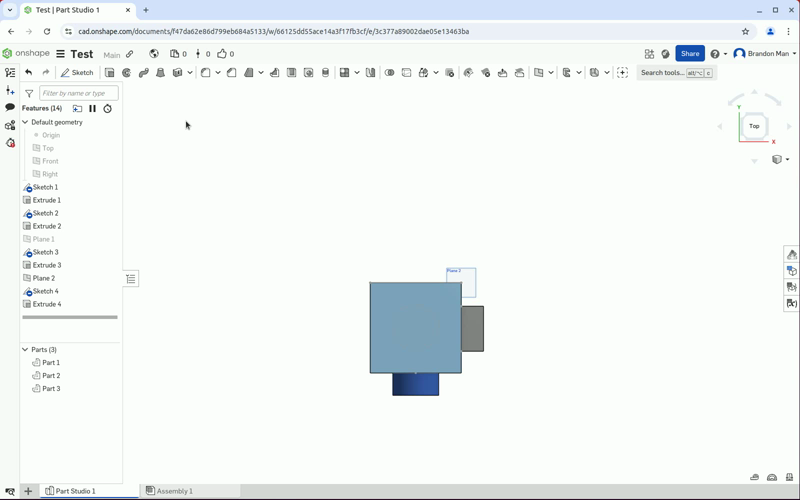
key(up, 3)
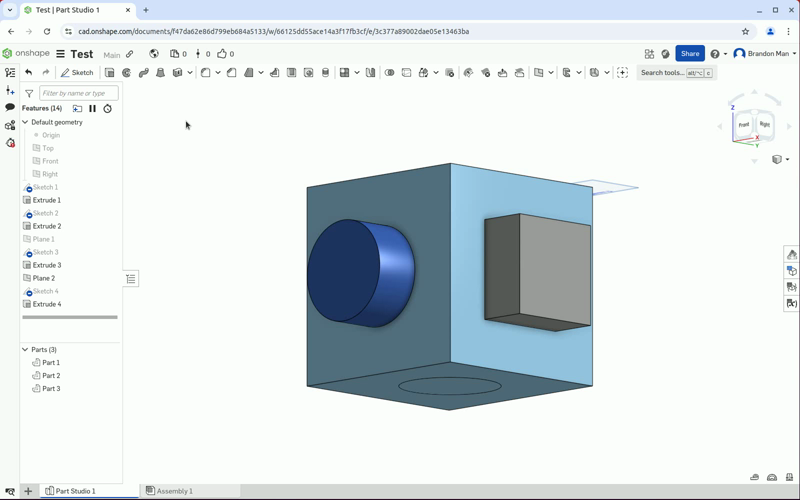
key(left, 3)
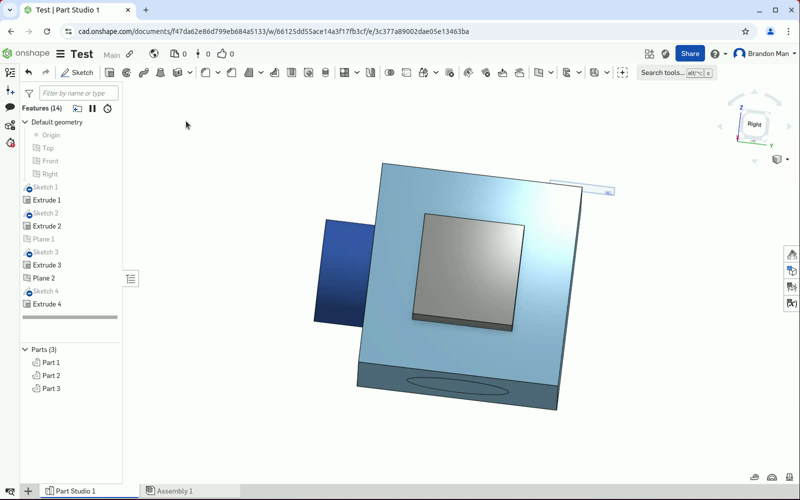
key(right, 3)
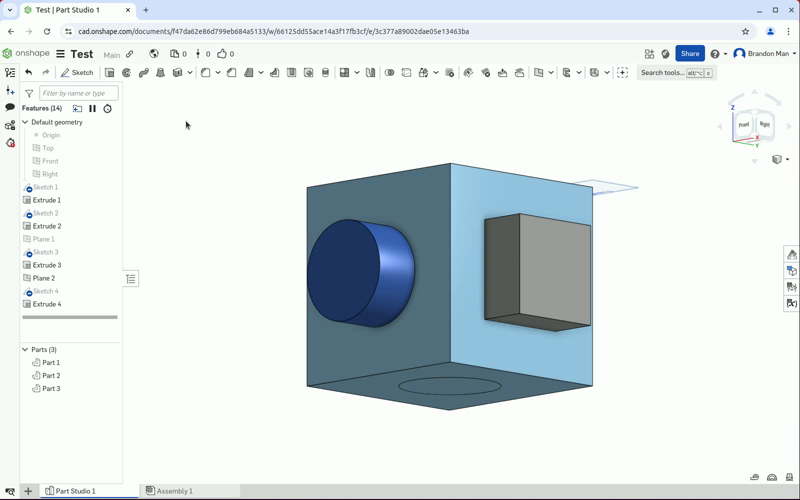
key(down, 3)
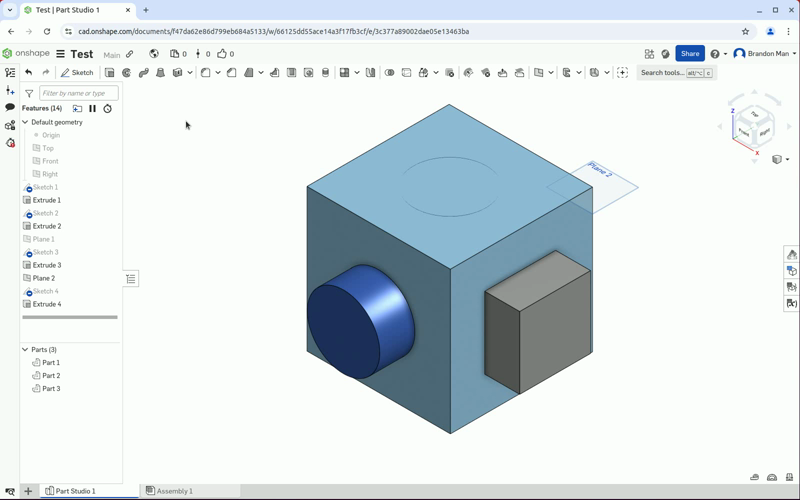
mouse_move(73, 189)
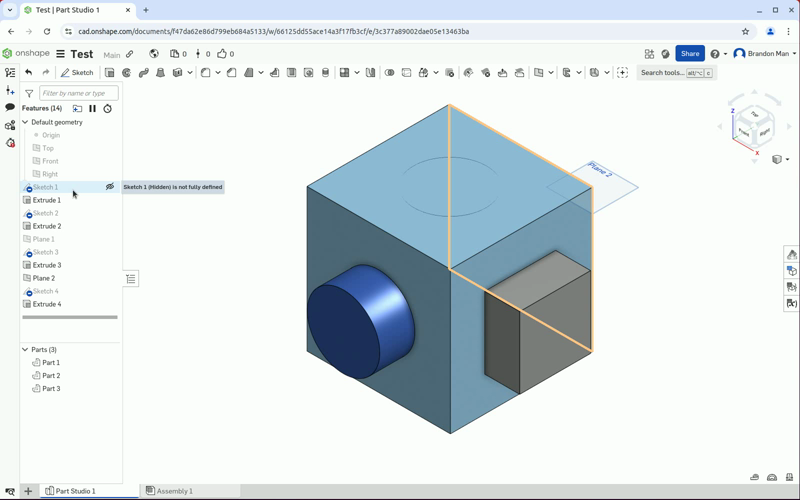
click(73, 189)